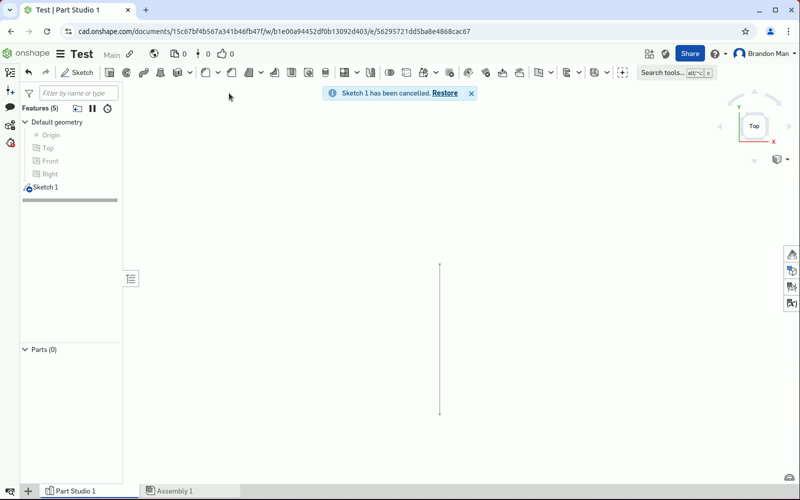
key(shift+h)
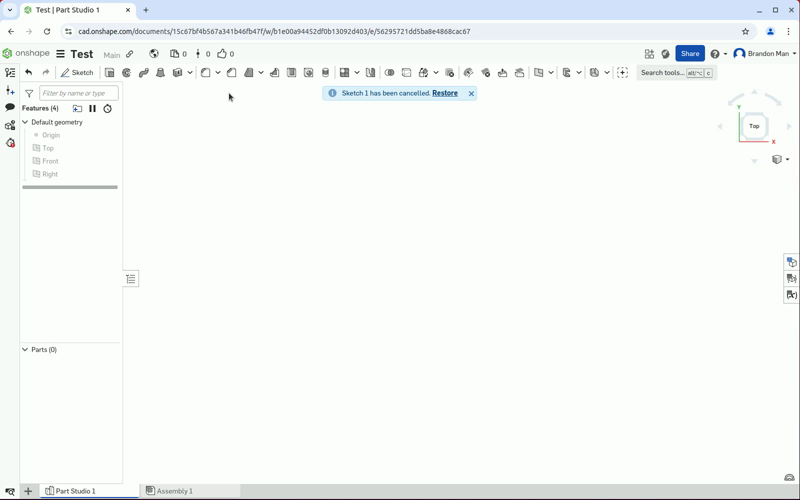
mouse_move(73, 352)
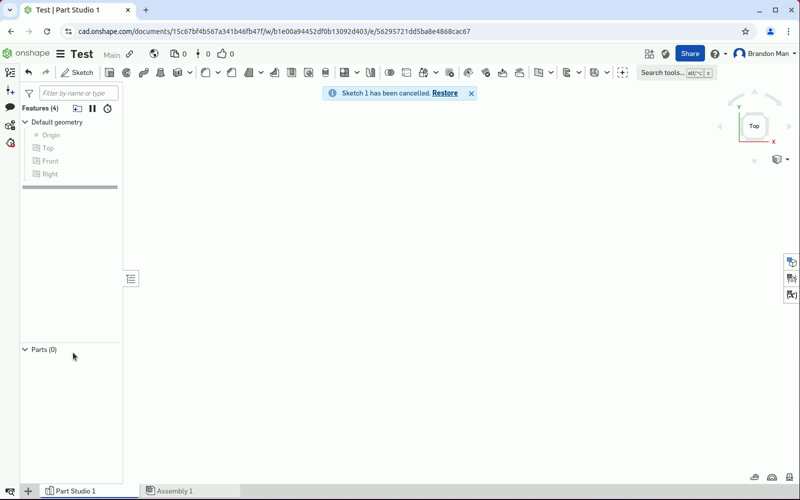
key(y)
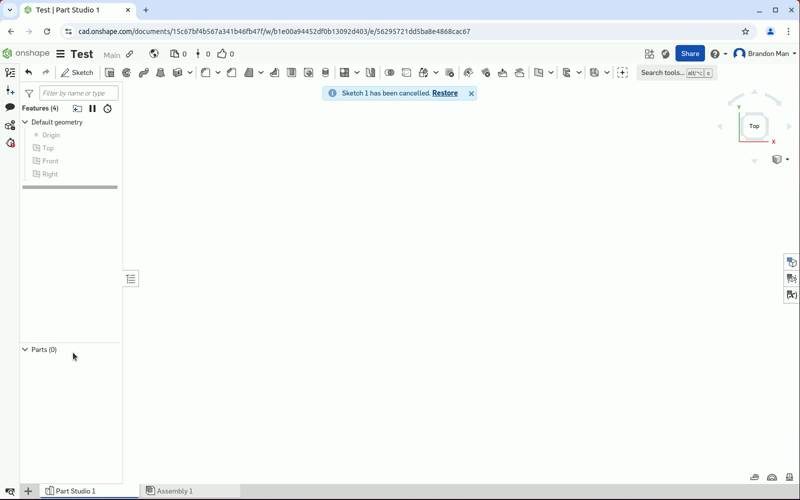
key(shift+p)
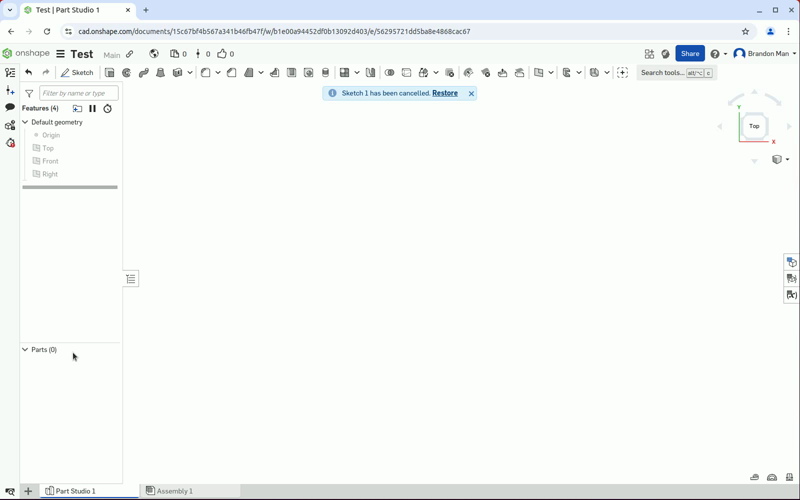
key(space)
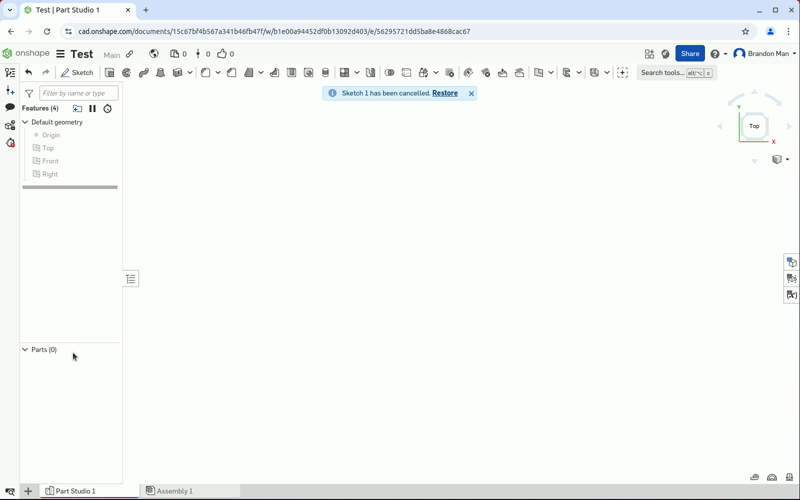
key_down(shift)
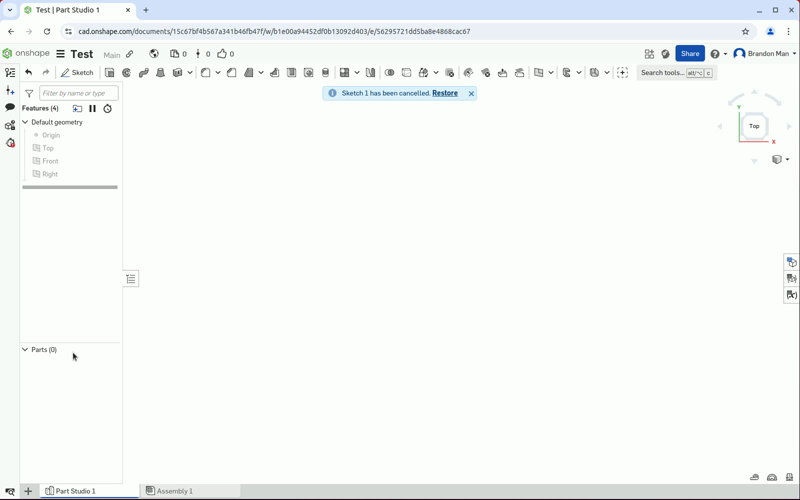
key(up)
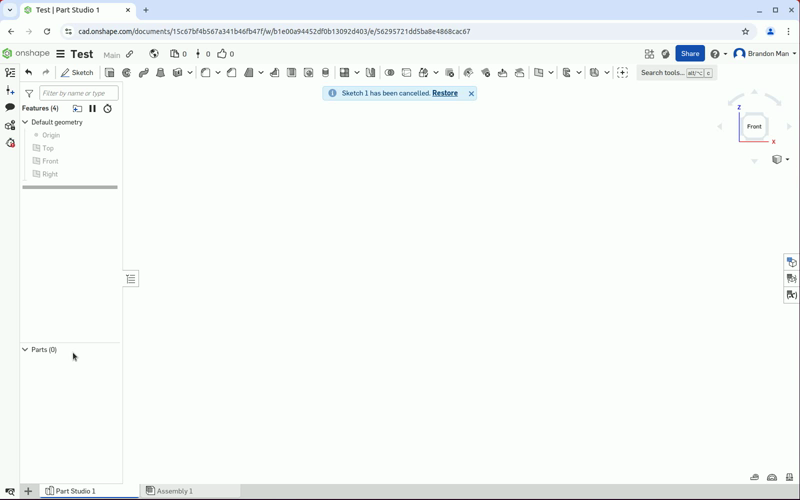
key_up(shift)
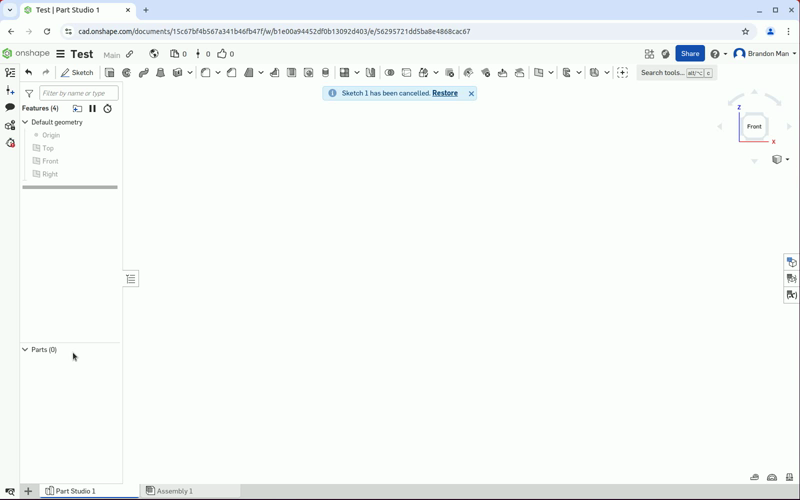
key(space)
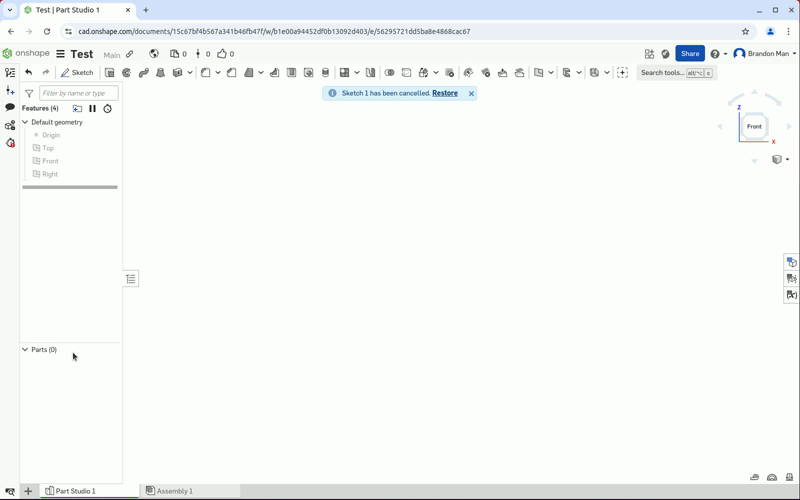
key_down(shift)
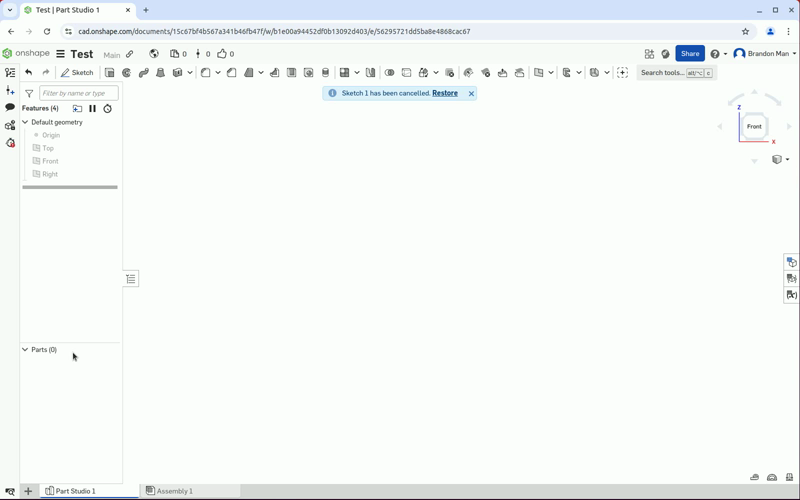
key(left)
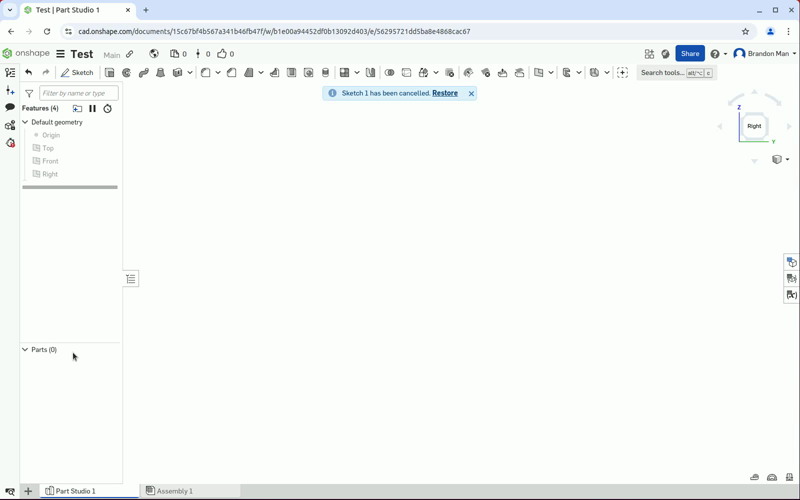
key_up(shift)
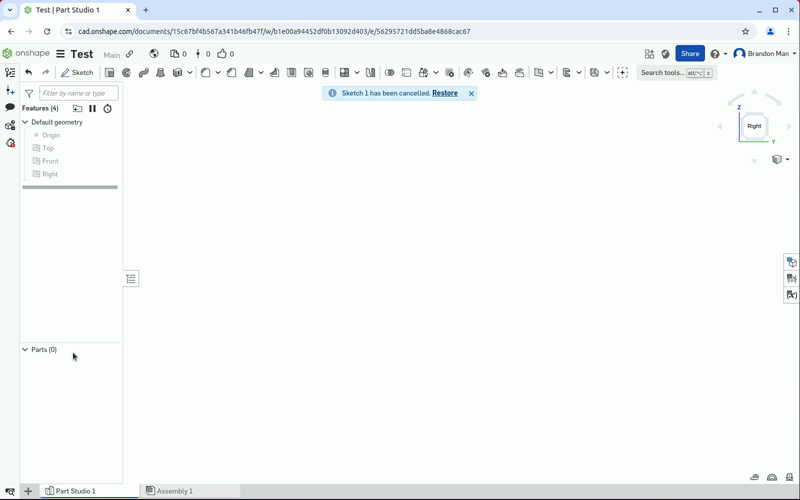
mouse_move(73, 352)
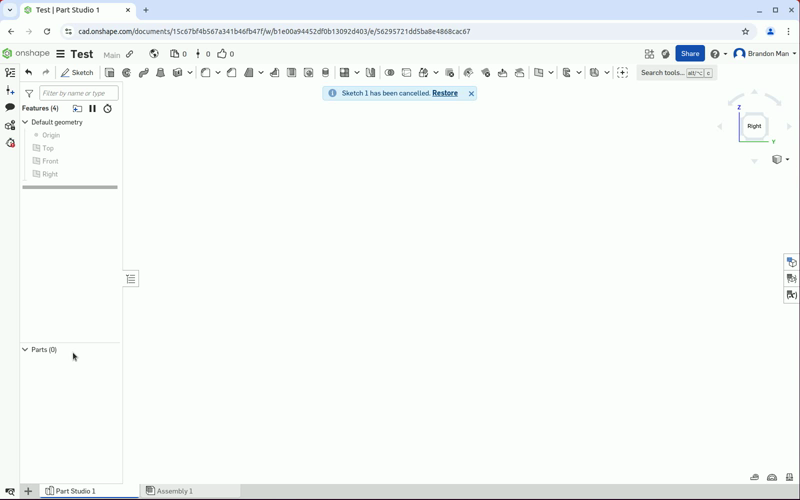
key(shift+y)
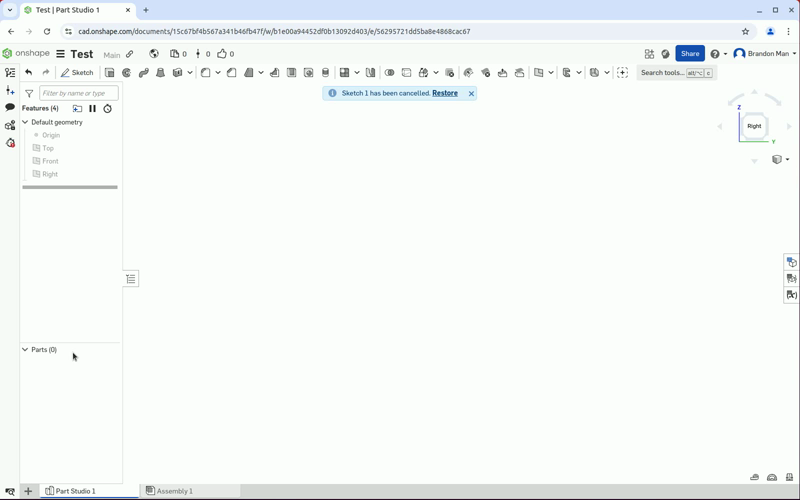
key(shift+s)
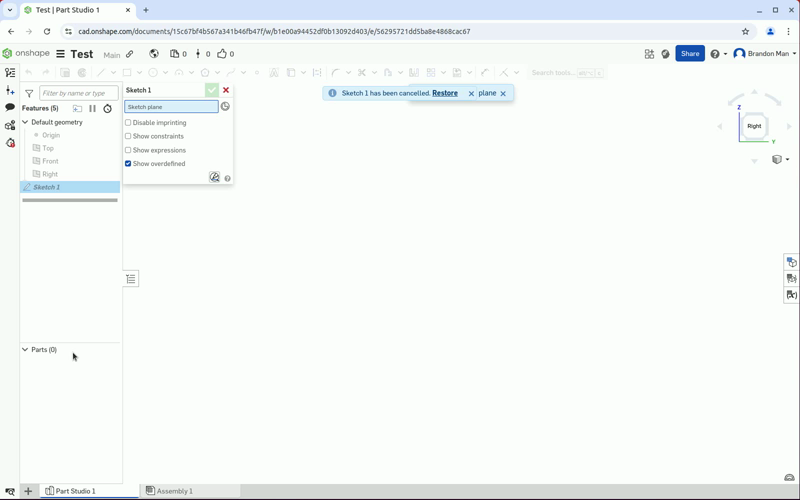
mouse_move(73, 176)
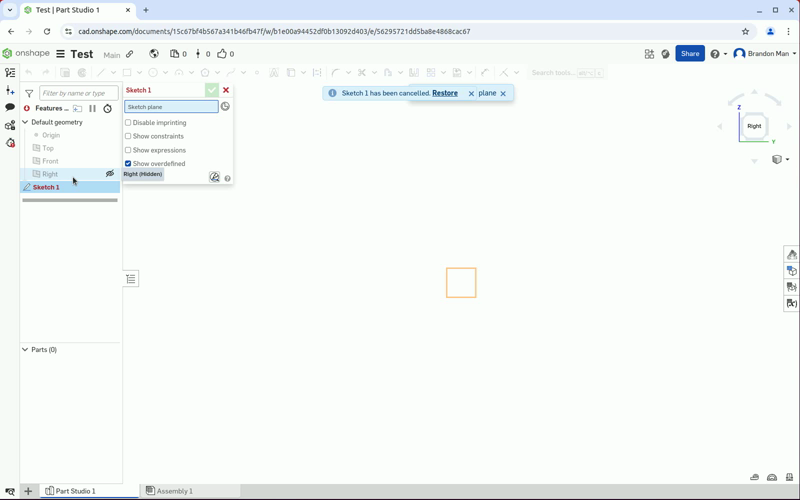
click(73, 176)
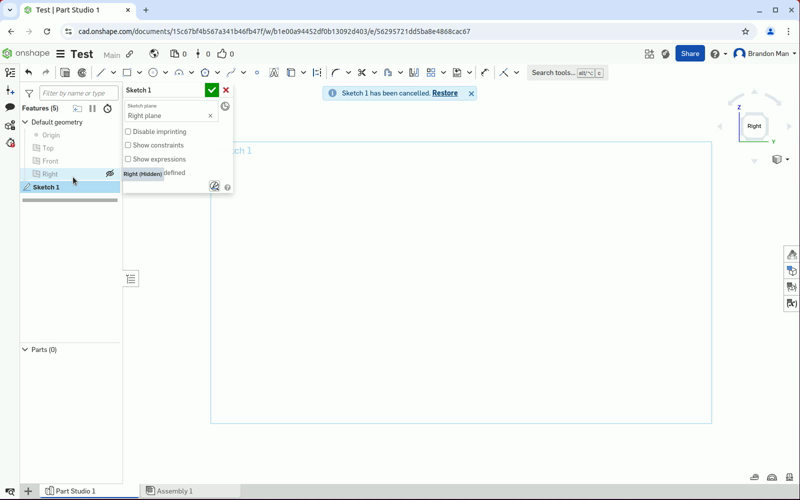
mouse_move(73, 352)
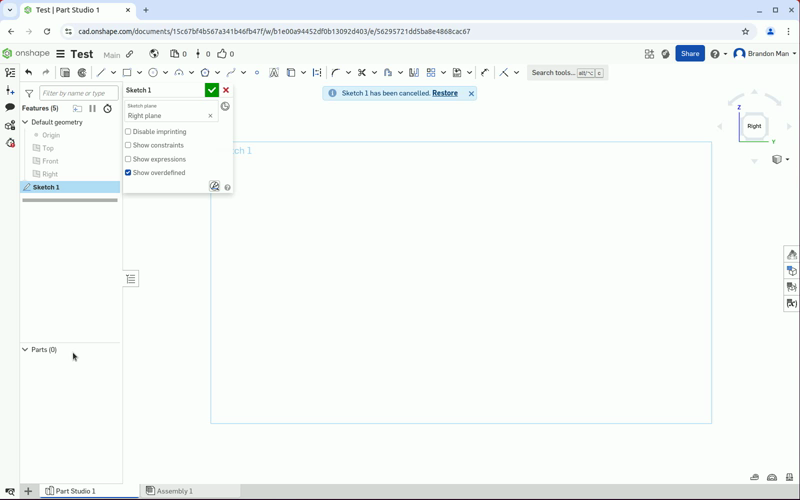
key(y)
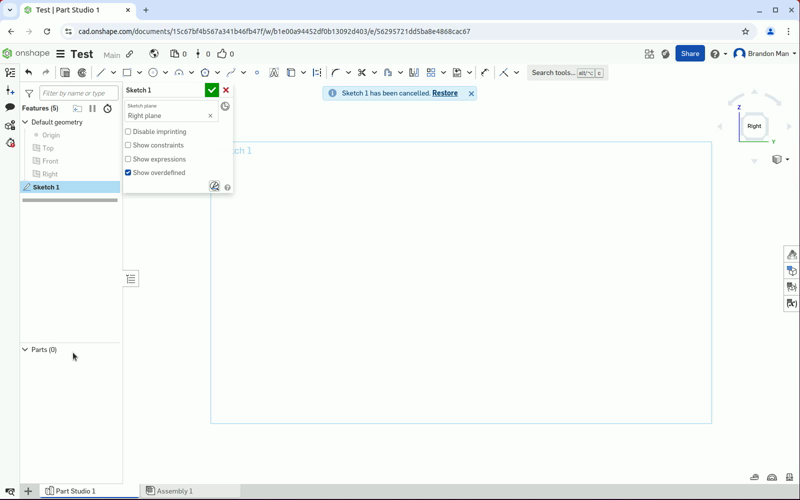
key(c)
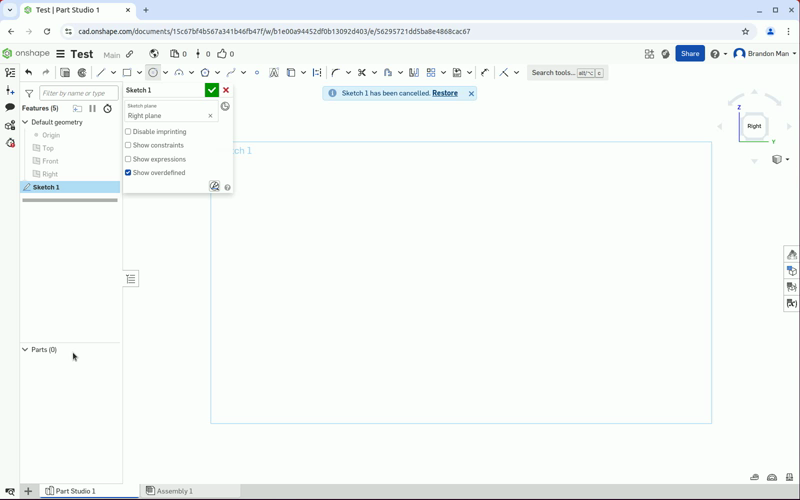
key_down(shift)
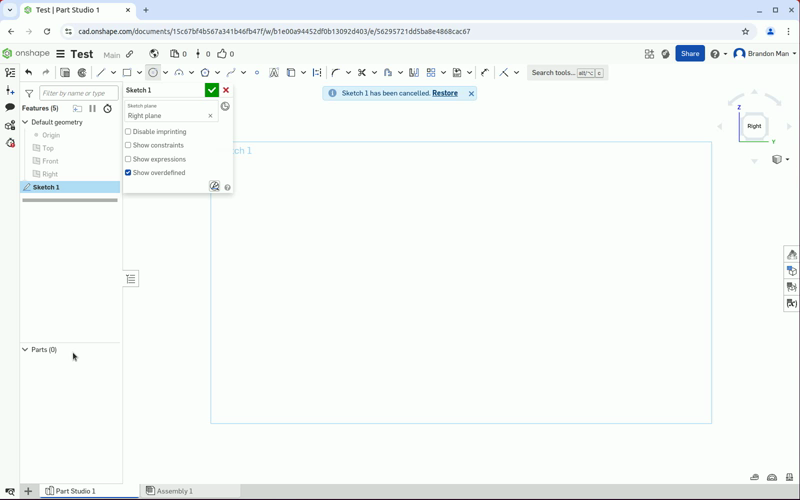
mouse_move(461, 282)
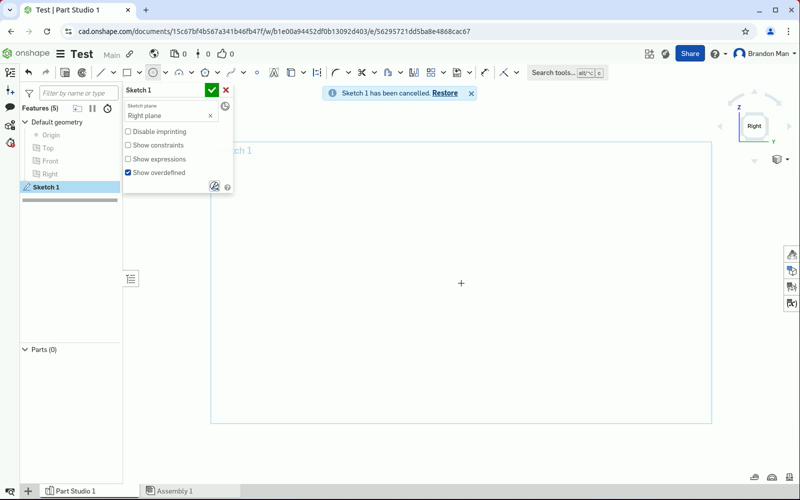
click(461, 282)
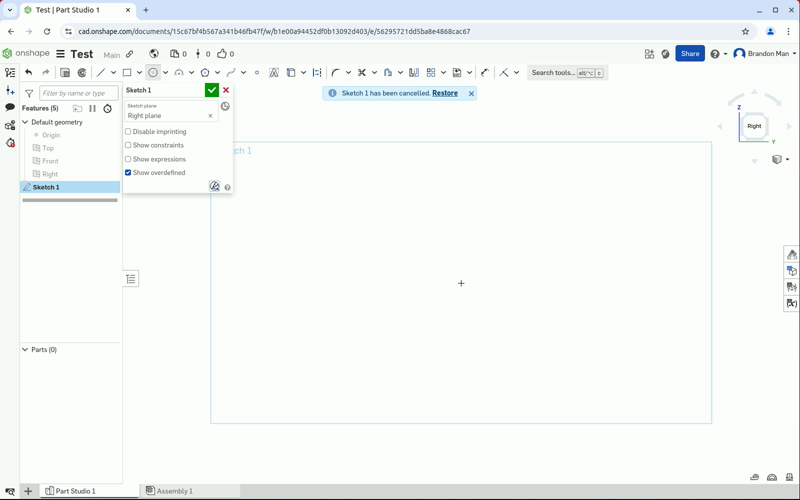
key_up(shift)
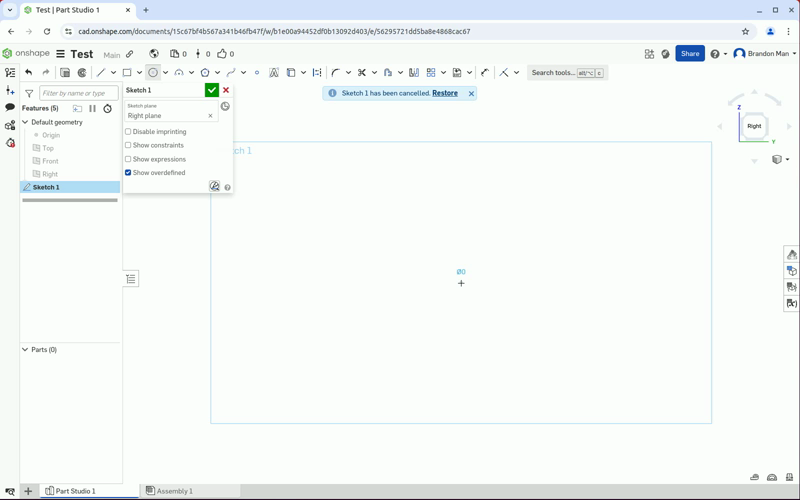
mouse_move(499, 282)
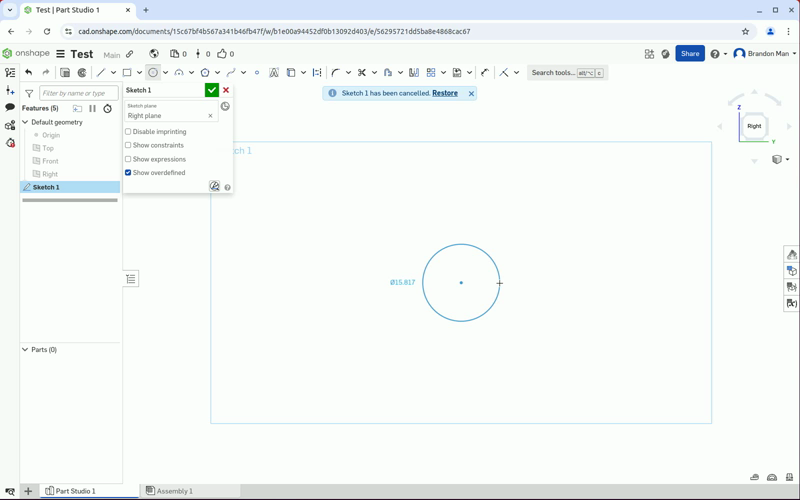
click(499, 282)
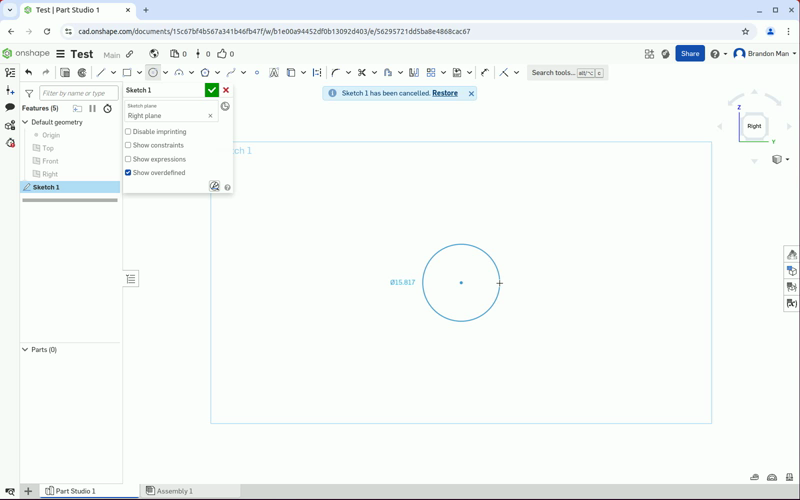
key(esc)
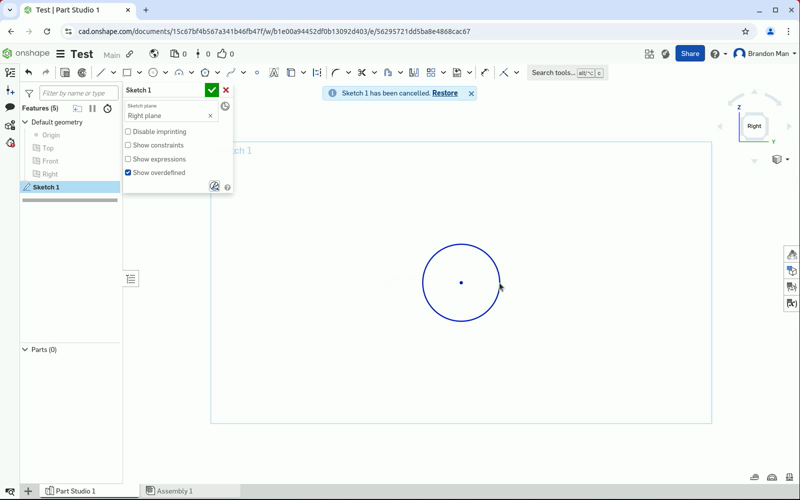
mouse_move(461, 297)
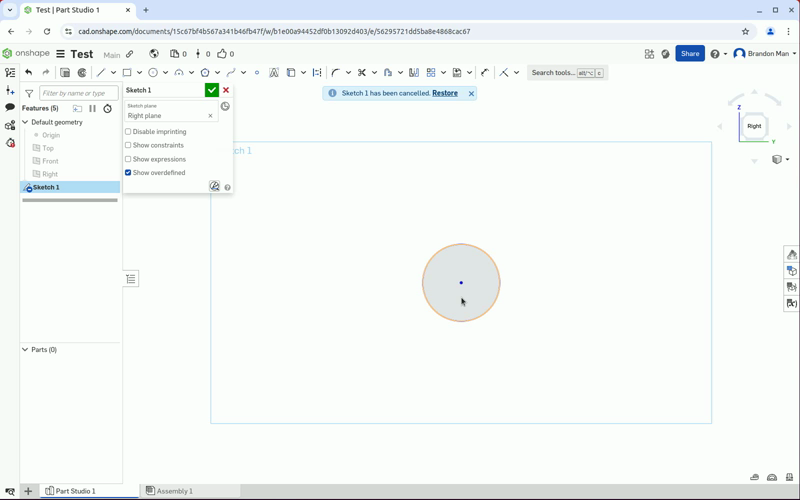
click(461, 297)
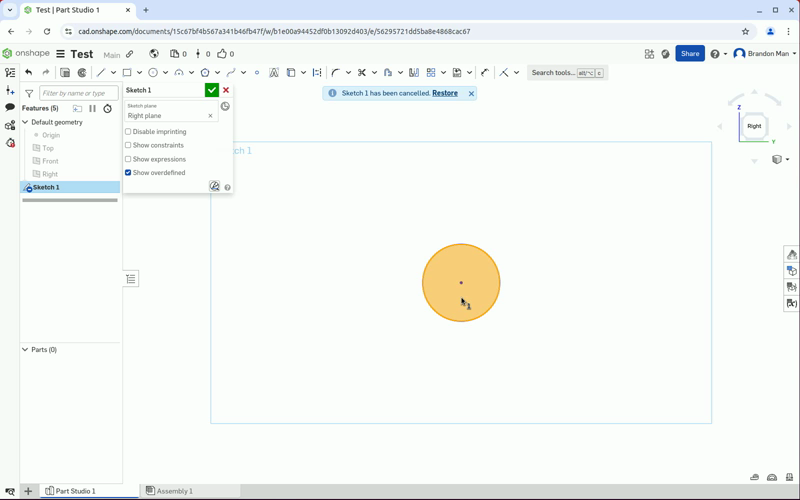
mouse_move(73, 352)
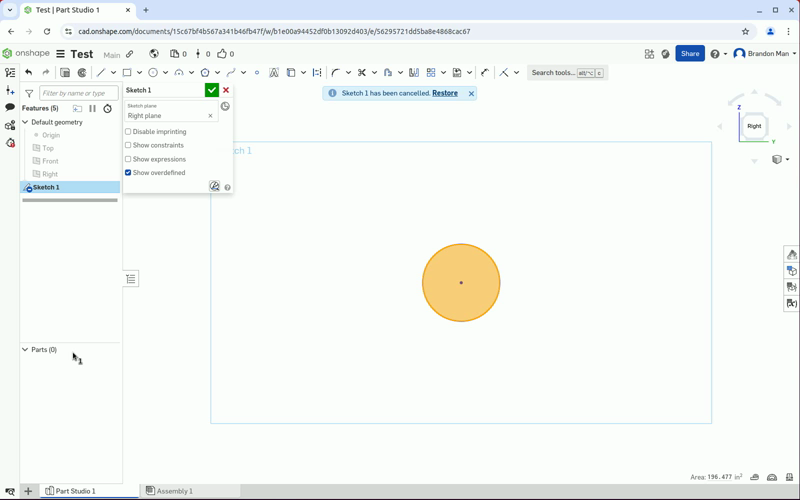
key(shift+y)
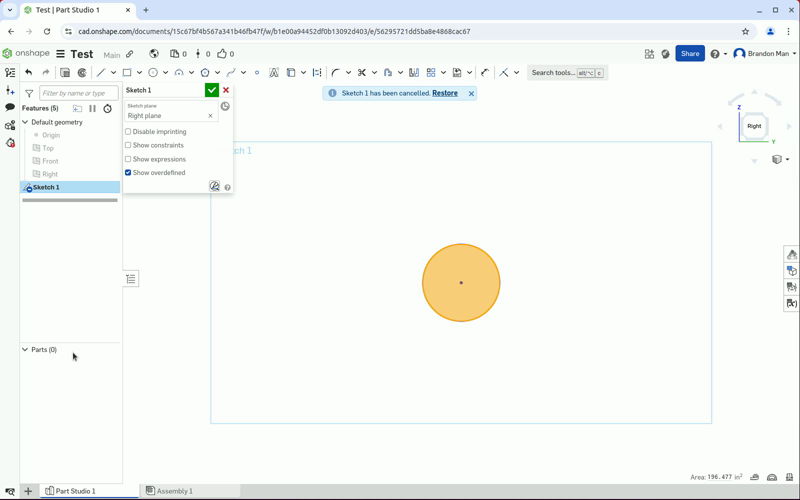
key(shift+e)
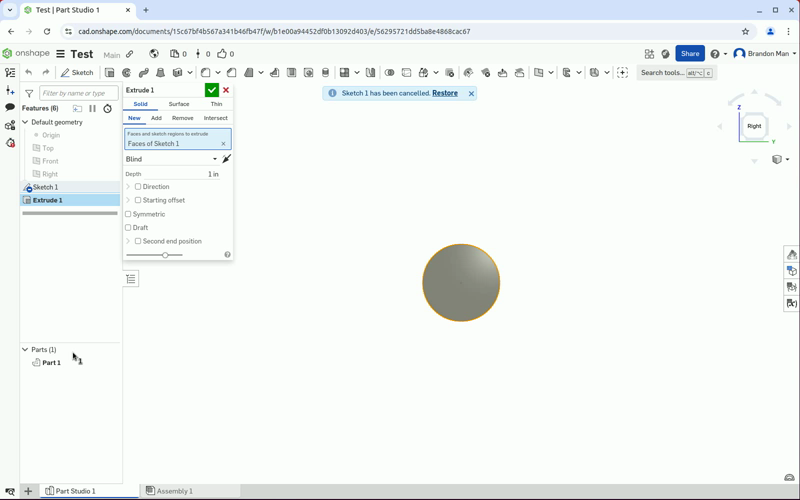
mouse_move(143, 106)
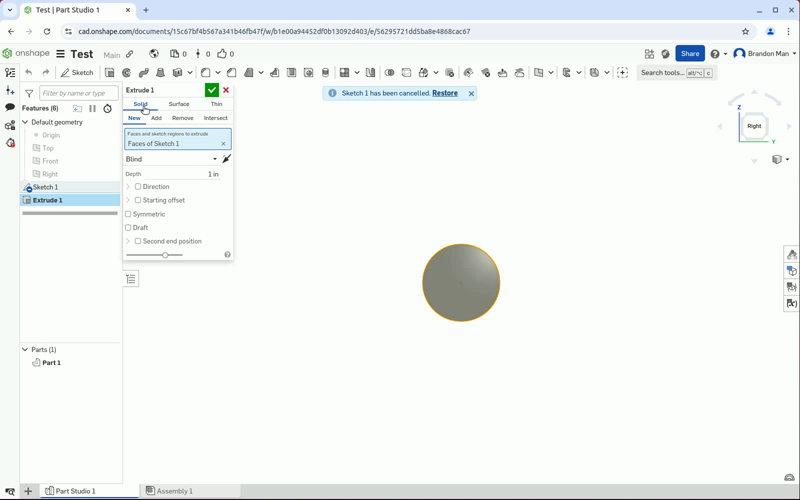
click(143, 106)
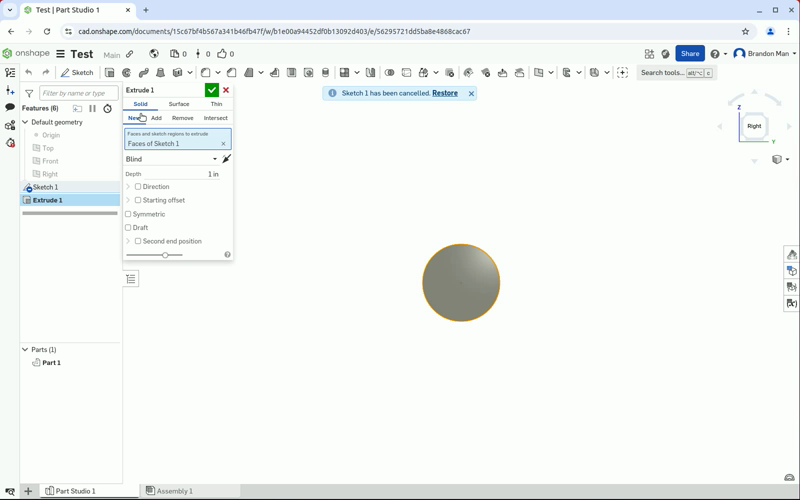
mouse_move(137, 120)
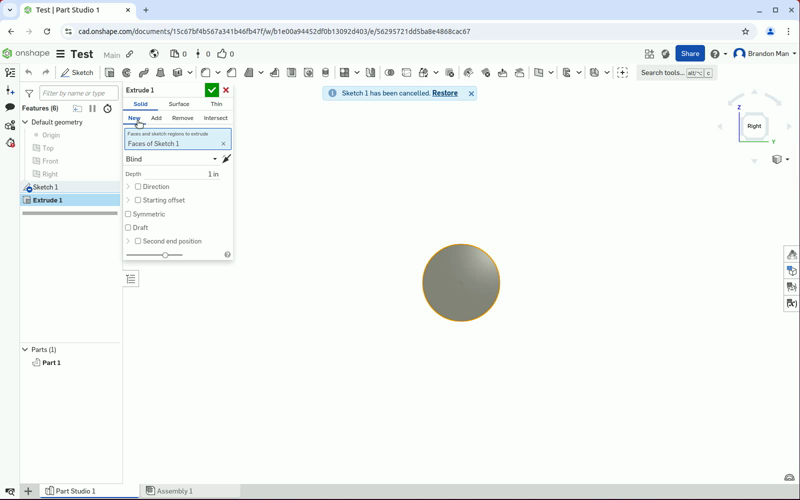
click(137, 120)
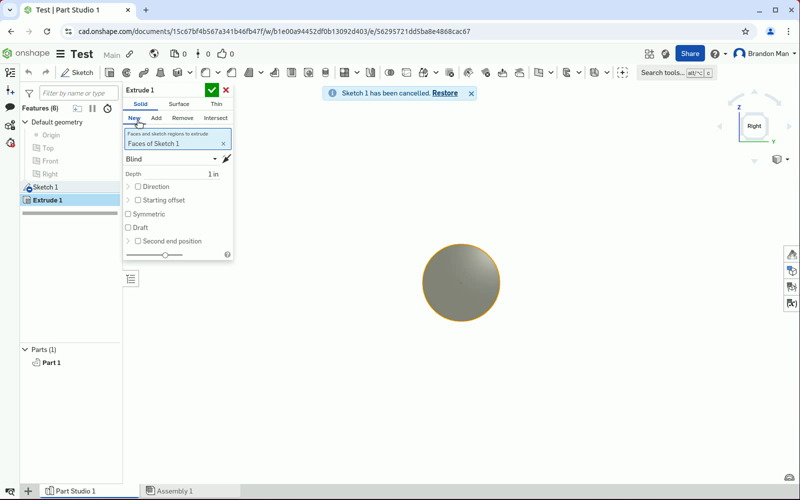
key(tab, 4)
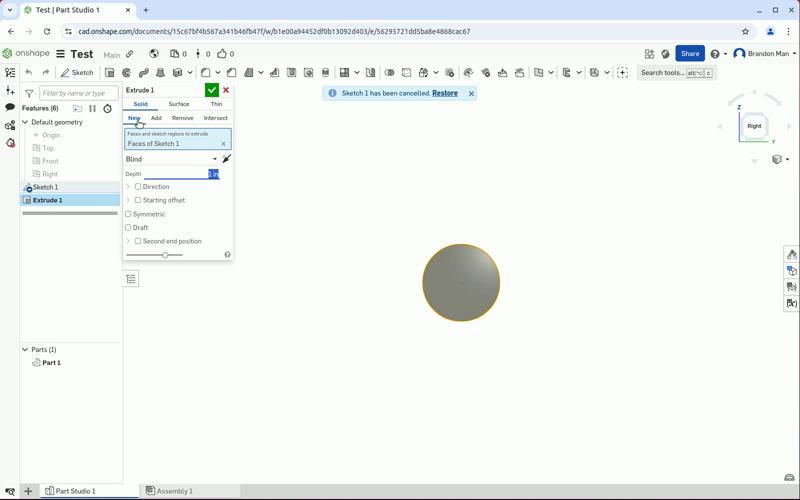
text(11.554)
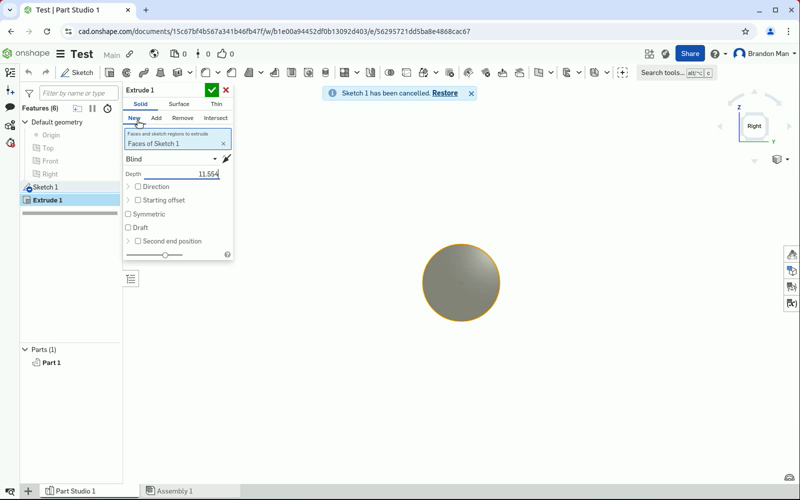
key(enter)
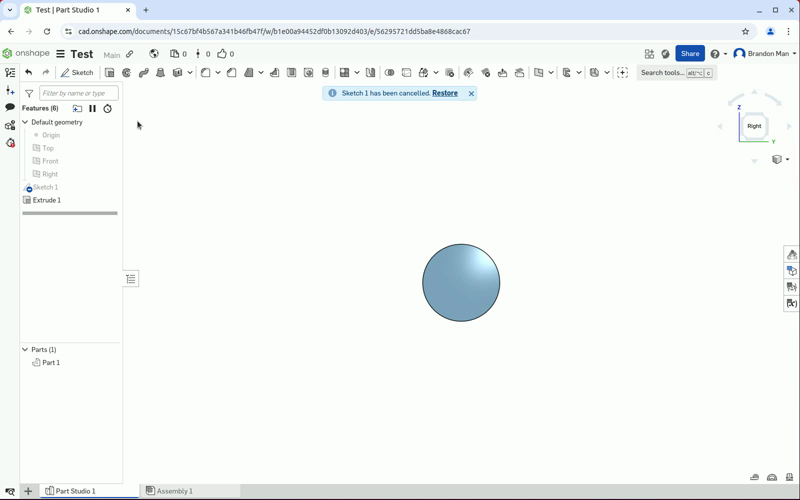
key(shift+h)
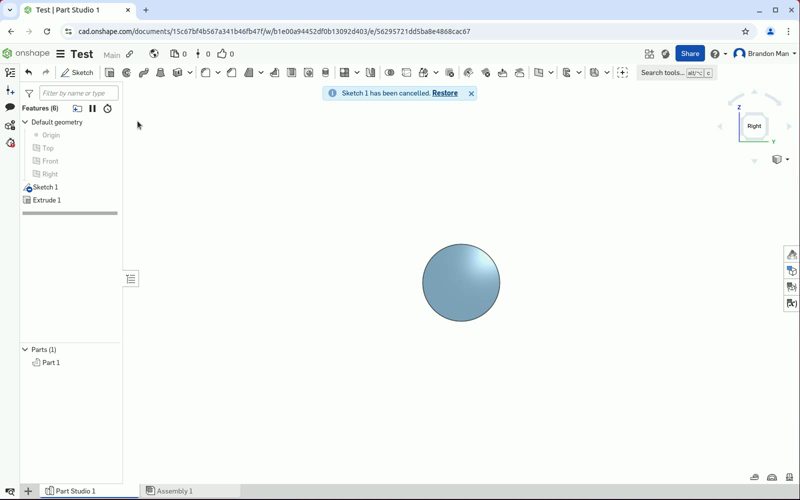
key(shift+h)
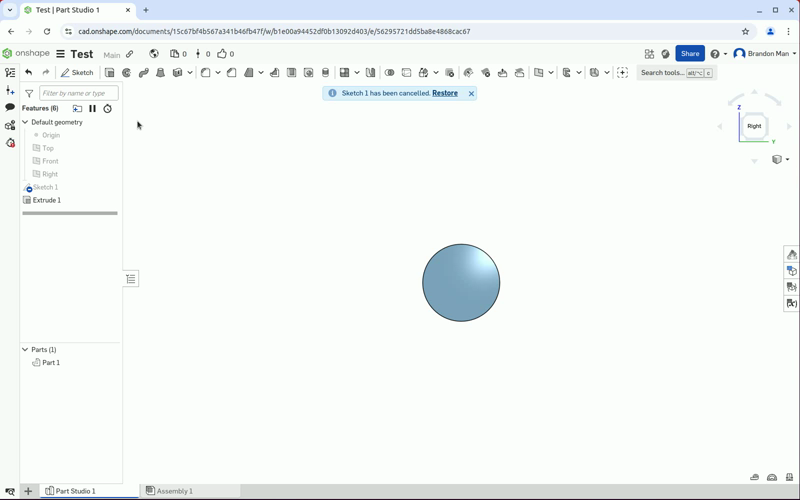
mouse_move(73, 189)
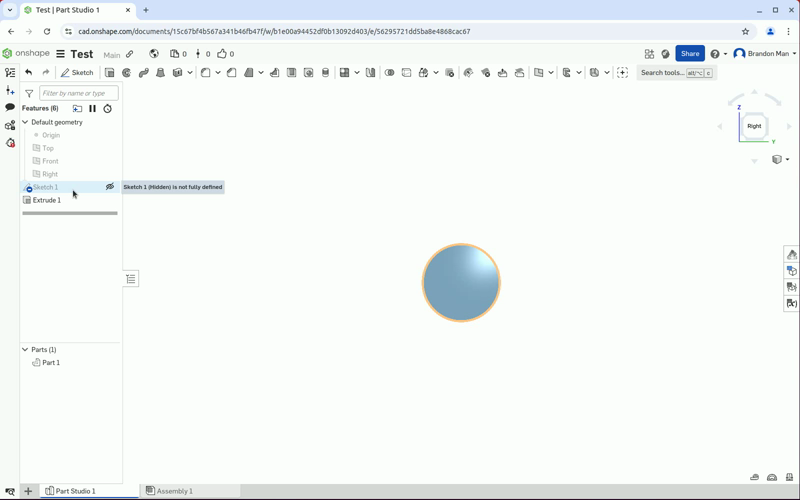
click(73, 189)
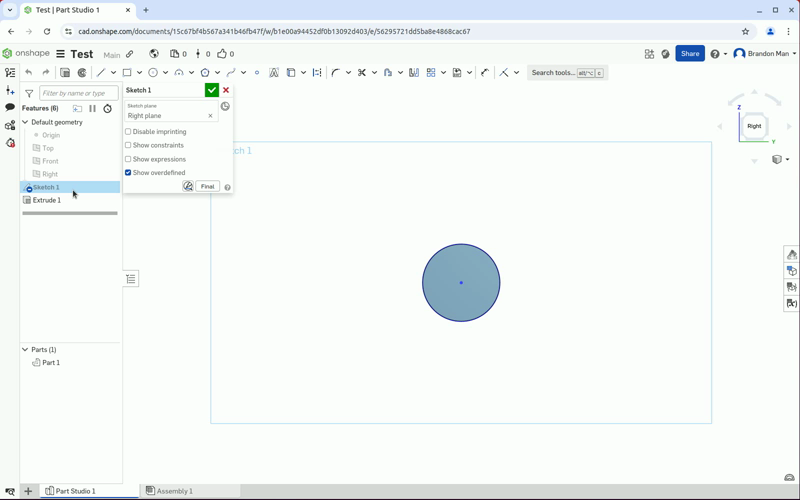
mouse_move(229, 92)
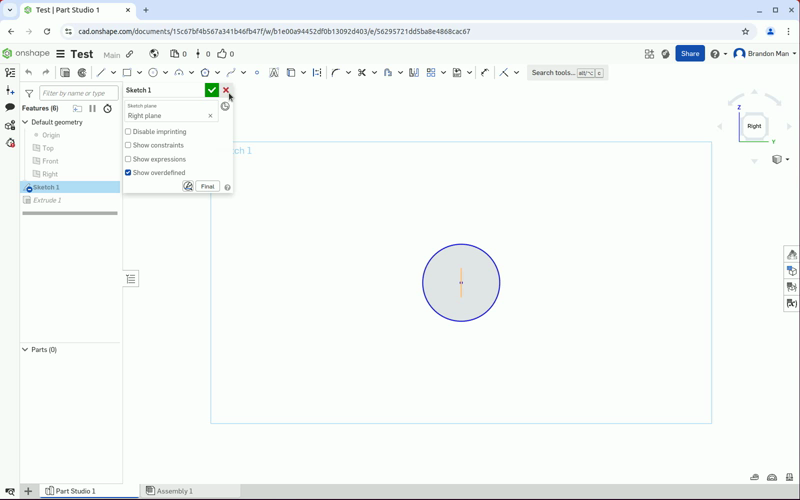
click(229, 92)
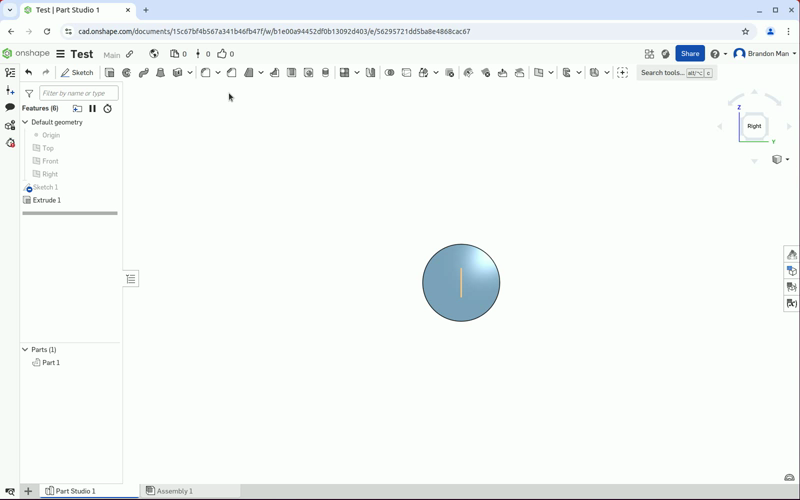
mouse_move(541, 75)
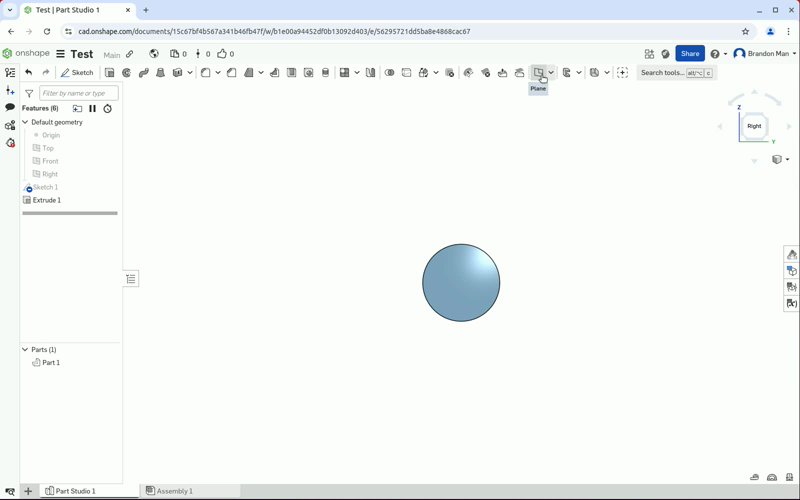
click(541, 75)
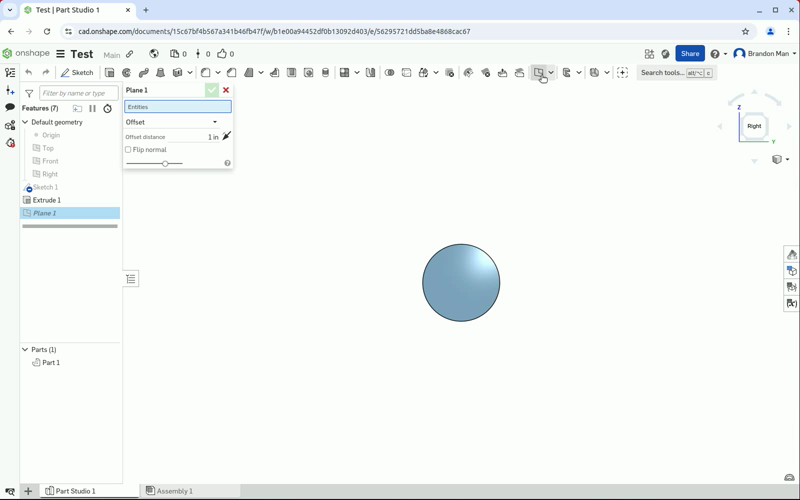
mouse_move(73, 176)
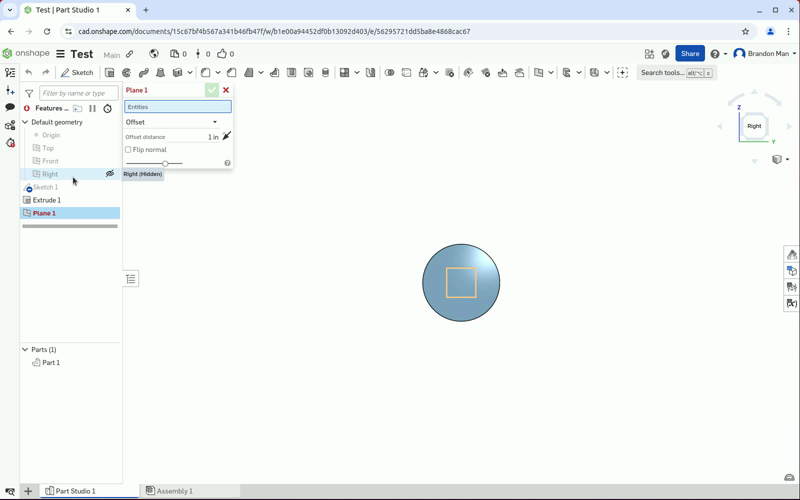
click(73, 176)
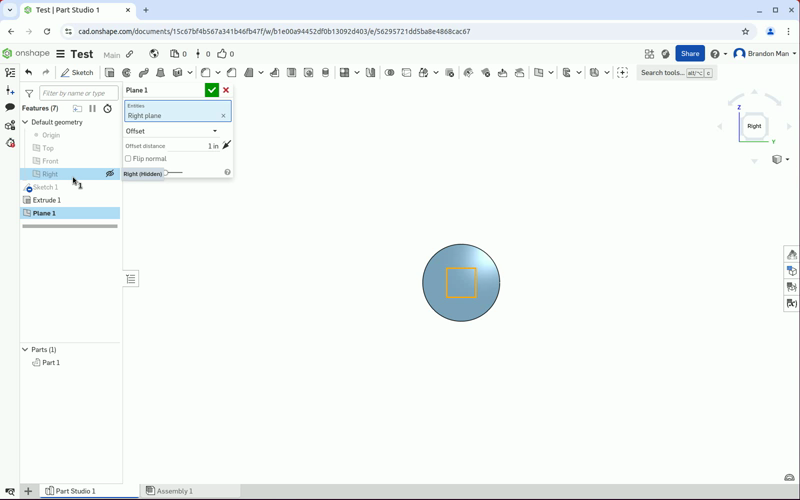
key(tab, 2)
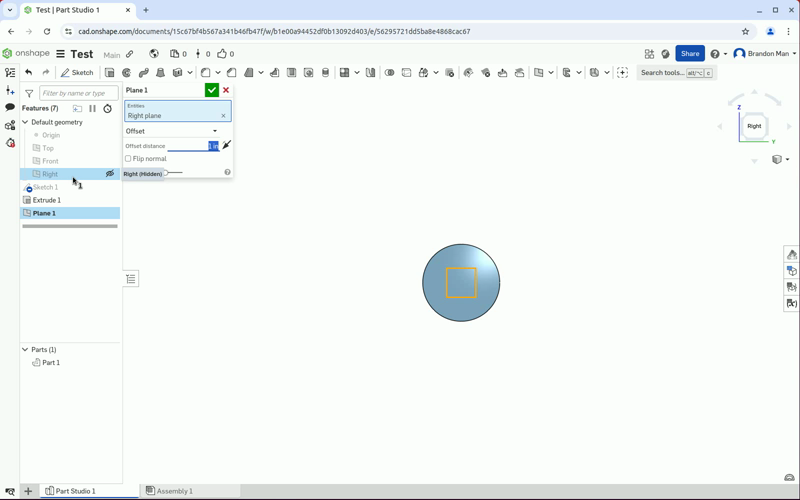
text(11.554)
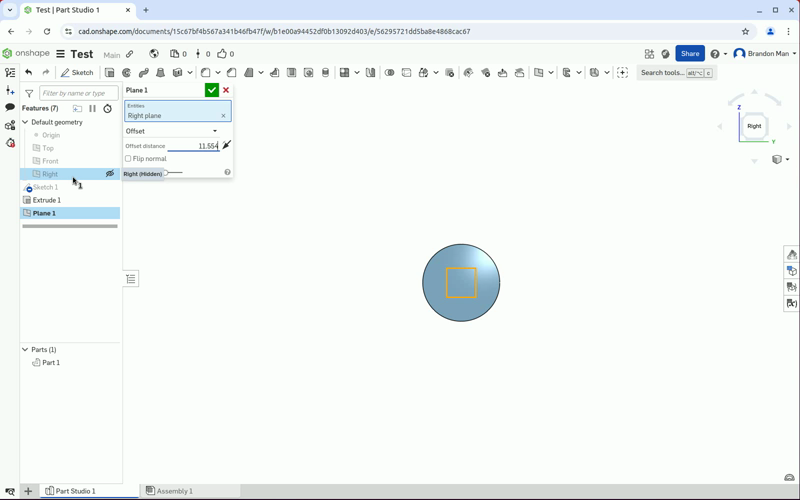
key(enter, 2)
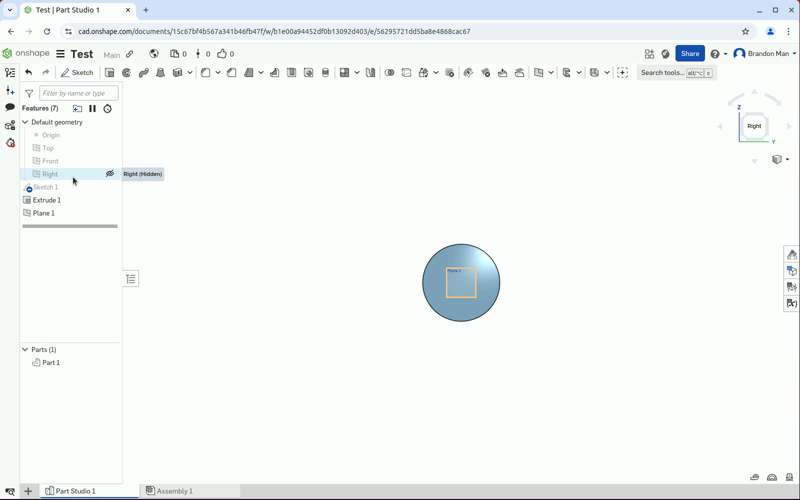
key(shift+s)
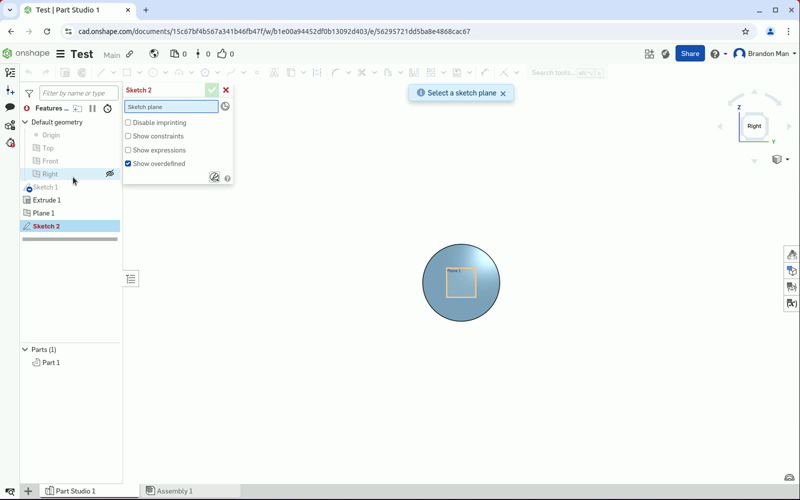
mouse_move(73, 215)
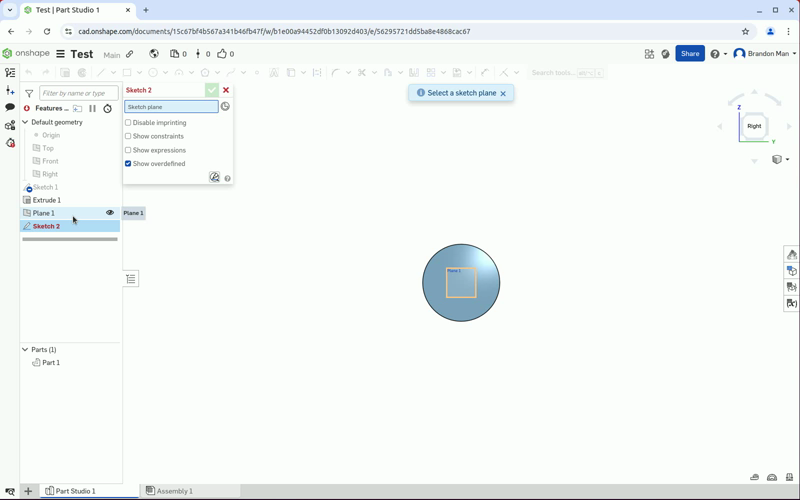
click(73, 215)
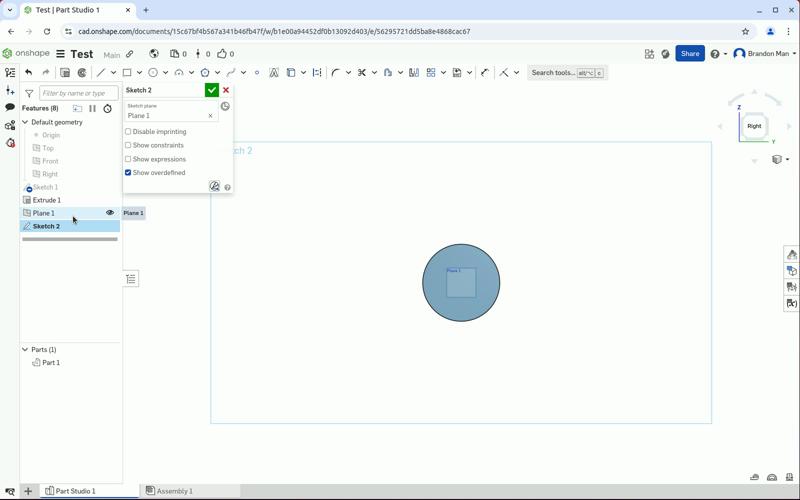
mouse_move(73, 352)
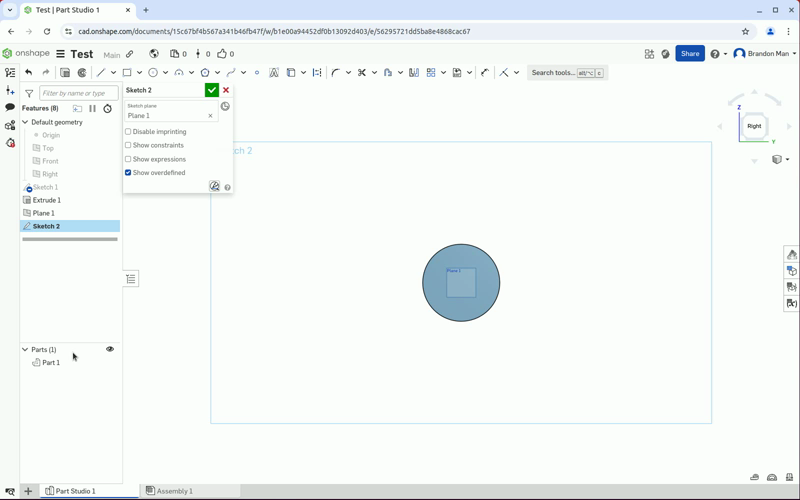
key(y)
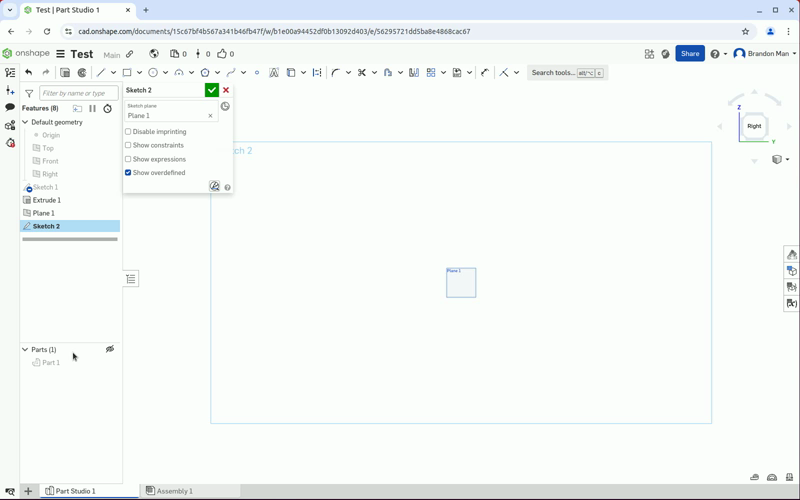
key(c)
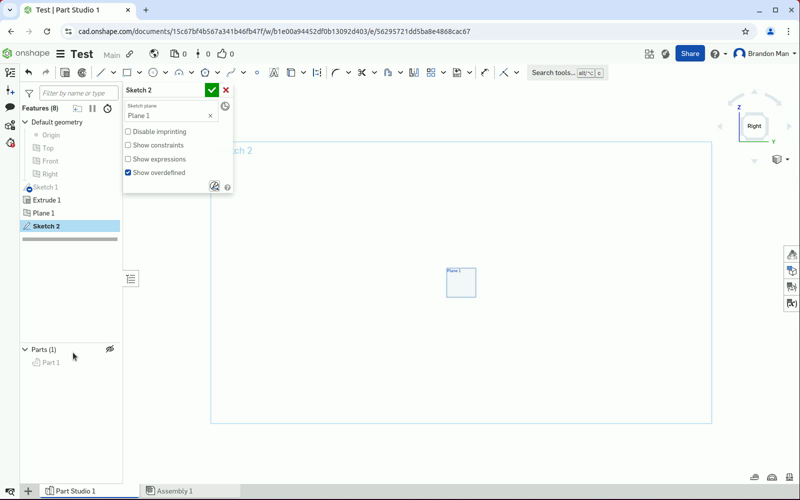
key_down(shift)
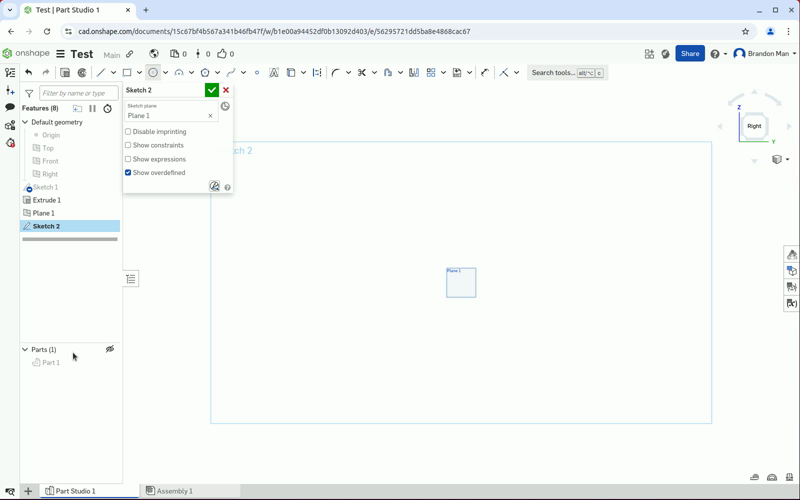
mouse_move(484, 295)
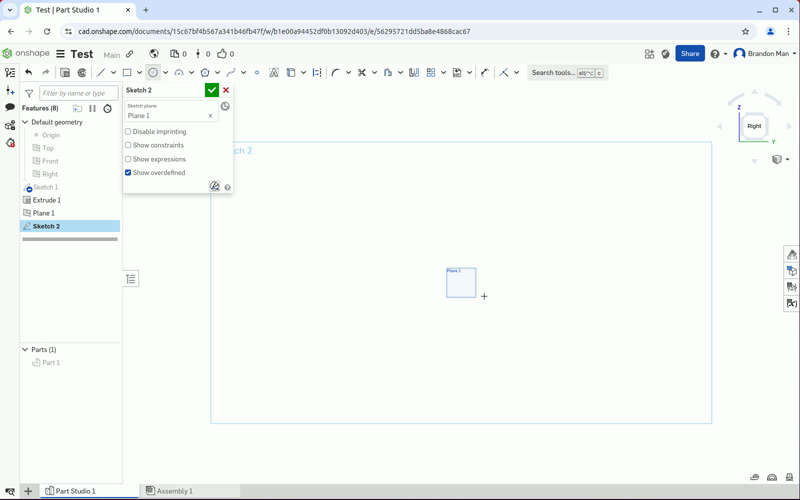
click(484, 295)
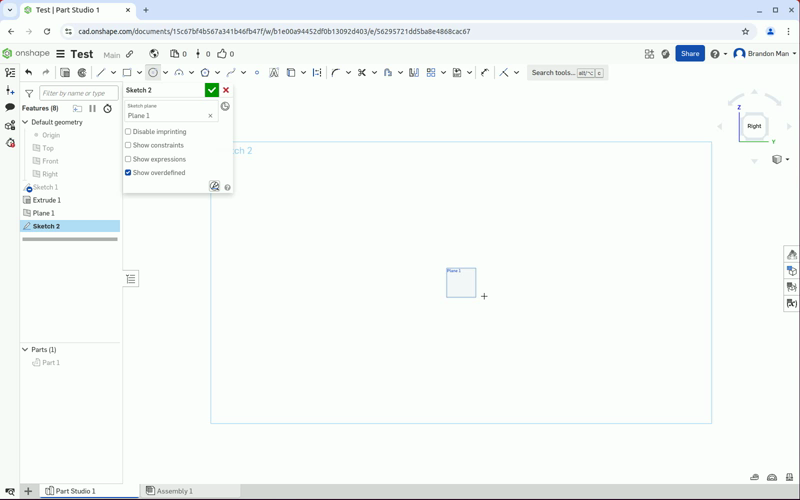
key_up(shift)
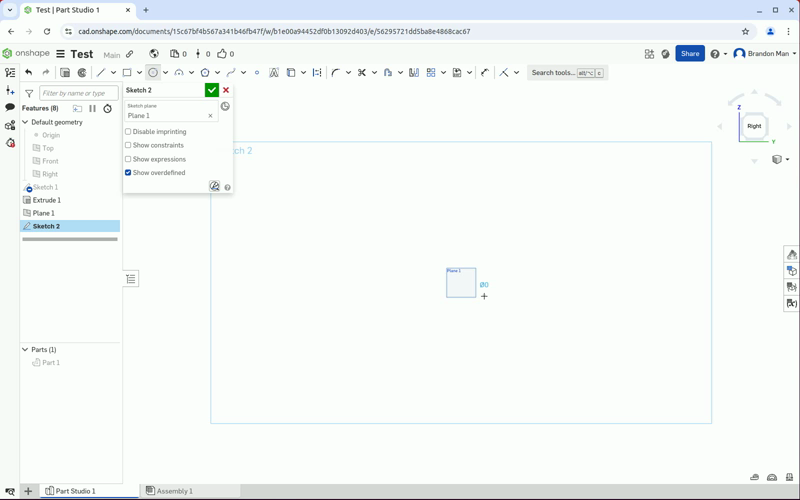
mouse_move(492, 295)
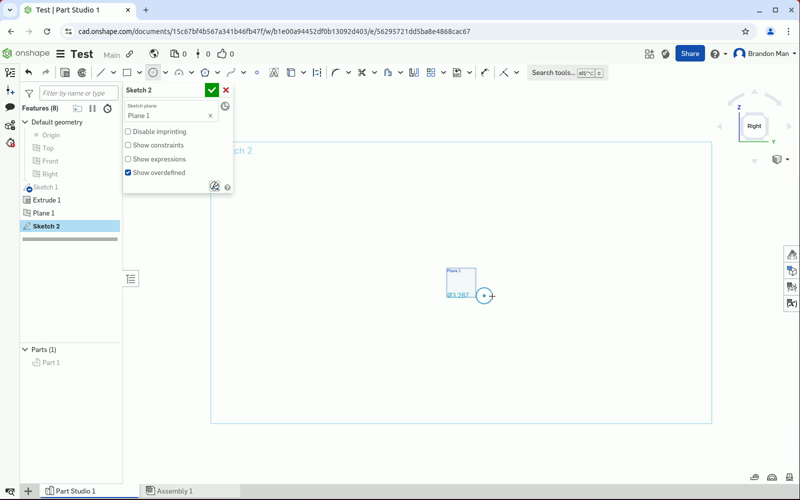
click(492, 295)
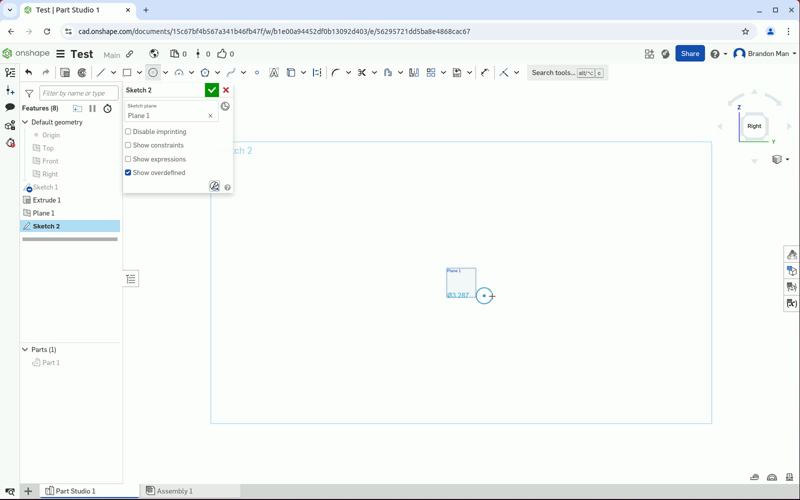
key(esc)
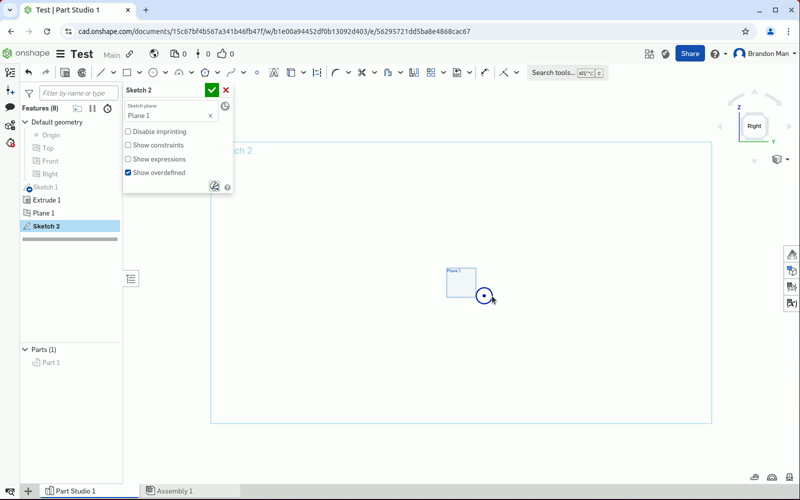
mouse_move(487, 301)
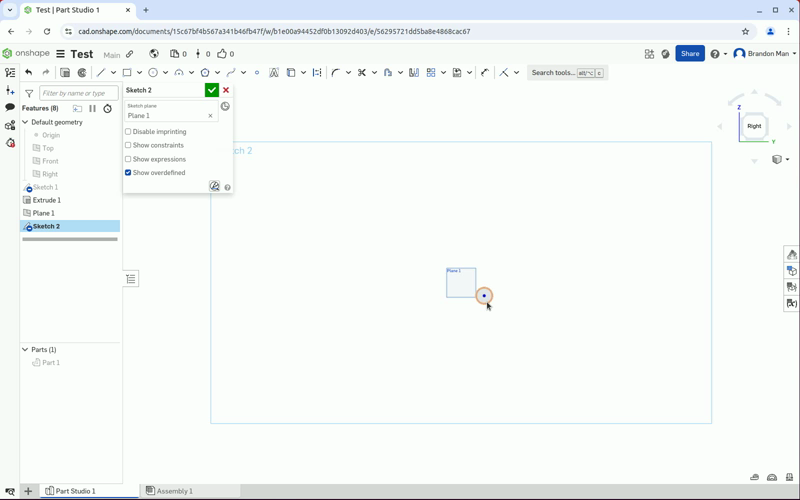
scroll(6)
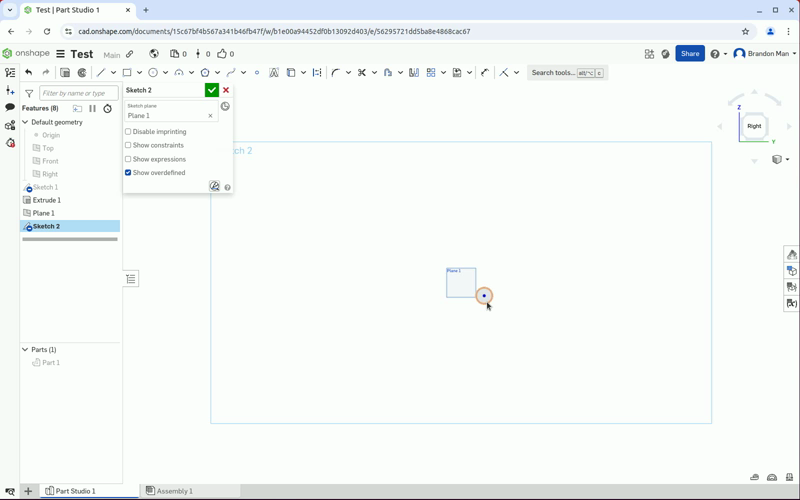
scroll(6)
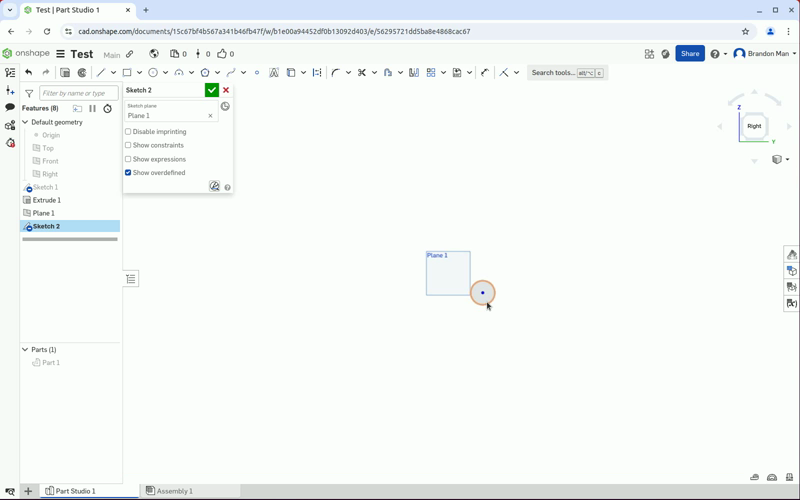
scroll(6)
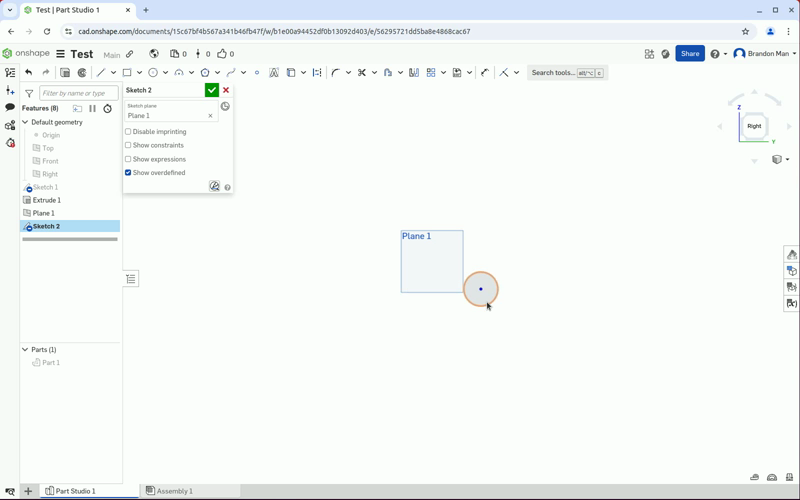
scroll(6)
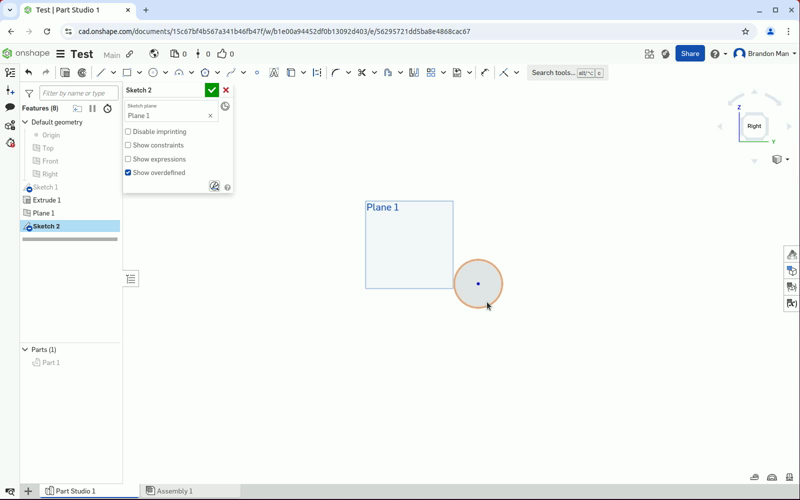
scroll(6)
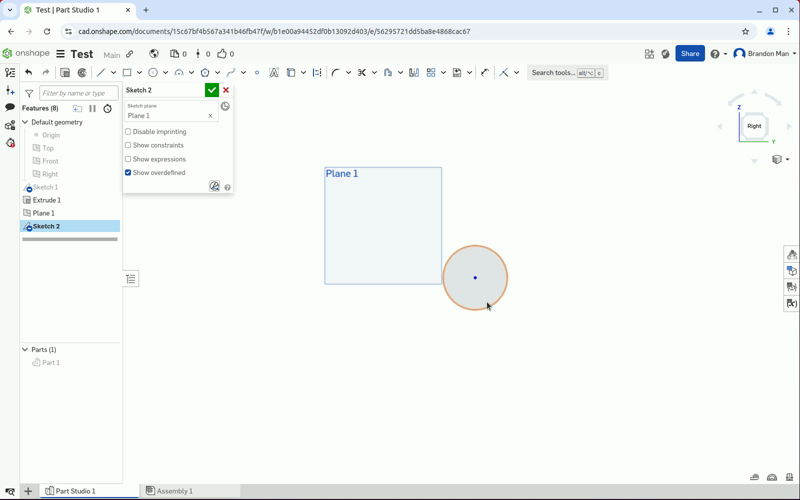
scroll(6)
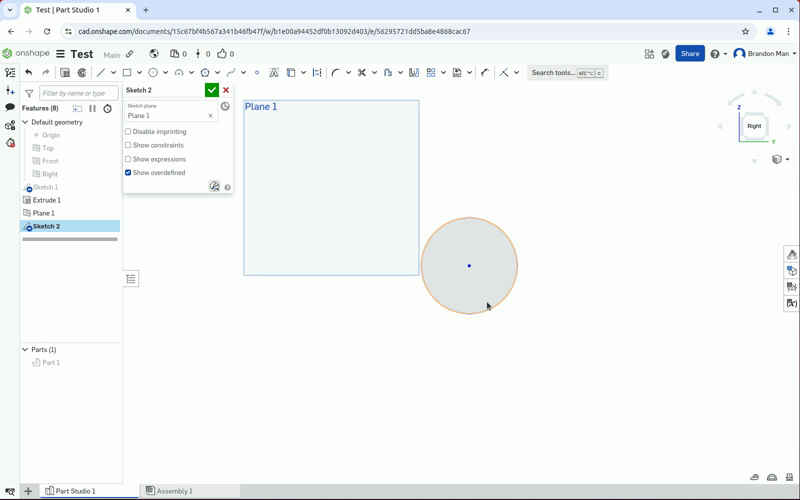
scroll(6)
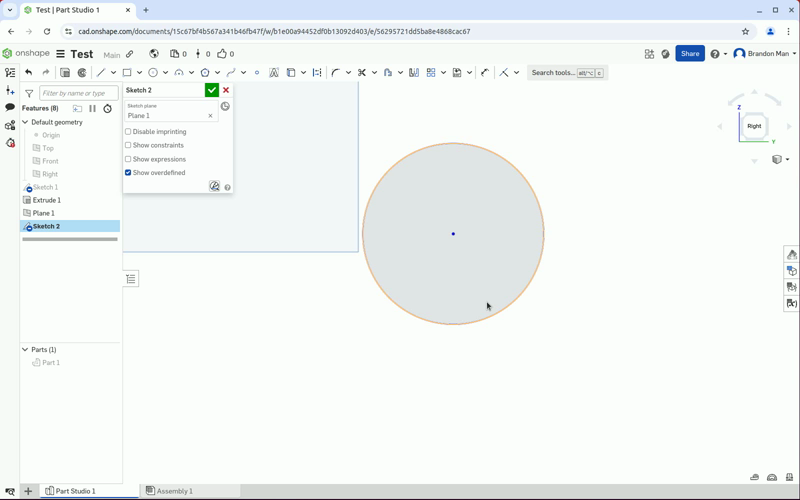
click(487, 301)
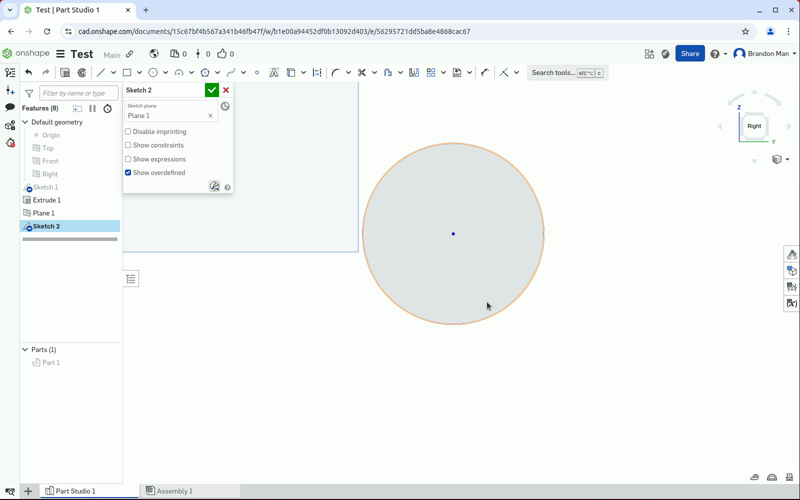
scroll(-6)
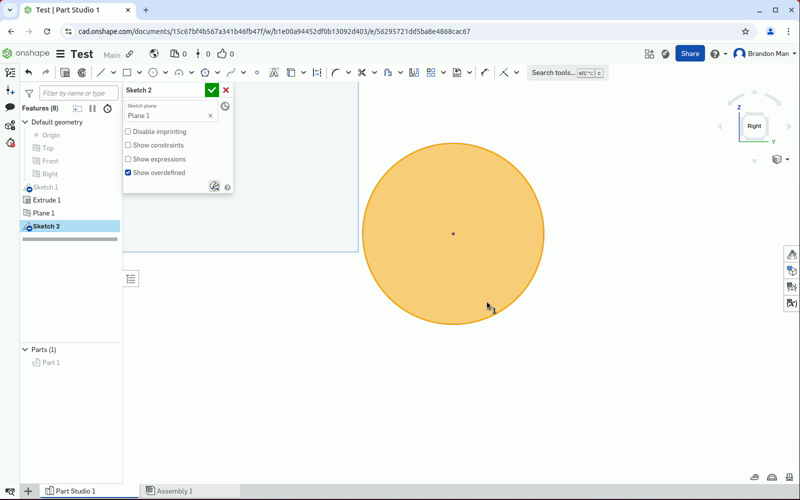
scroll(-6)
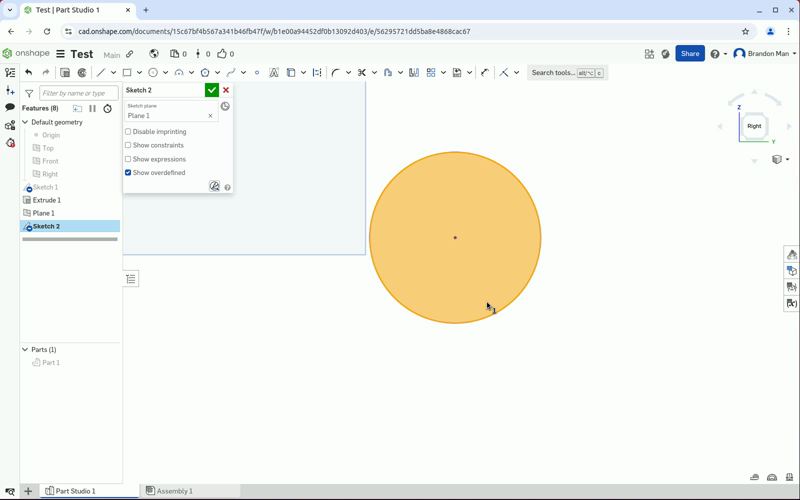
scroll(-6)
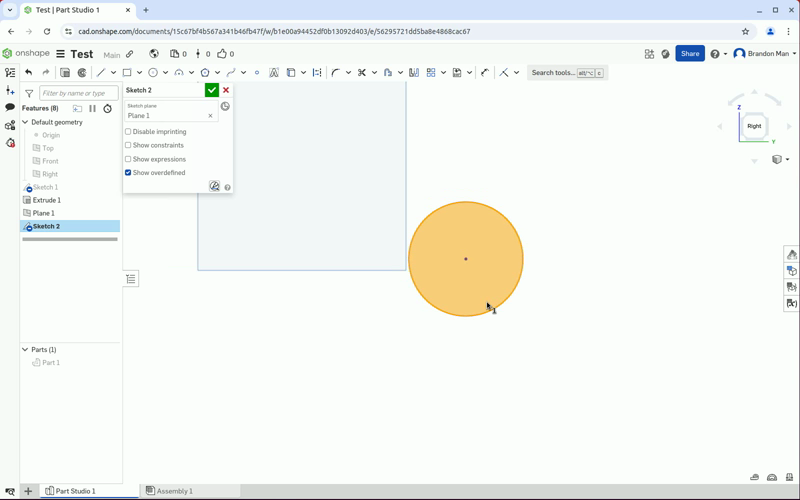
scroll(-6)
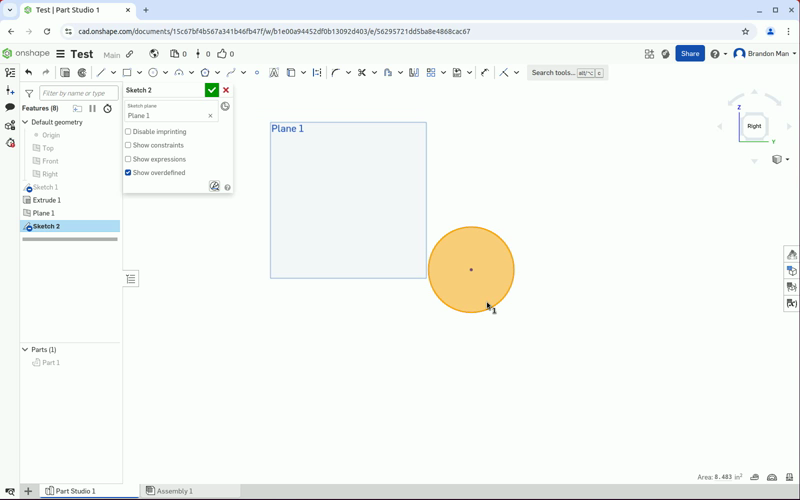
scroll(-6)
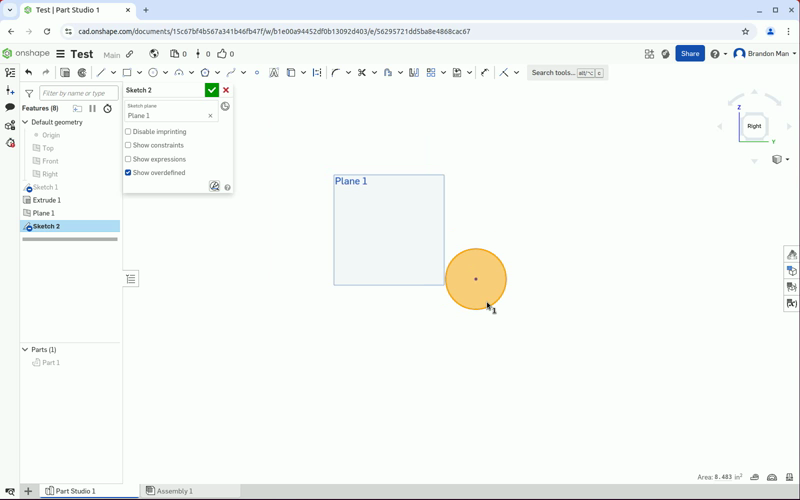
scroll(-6)
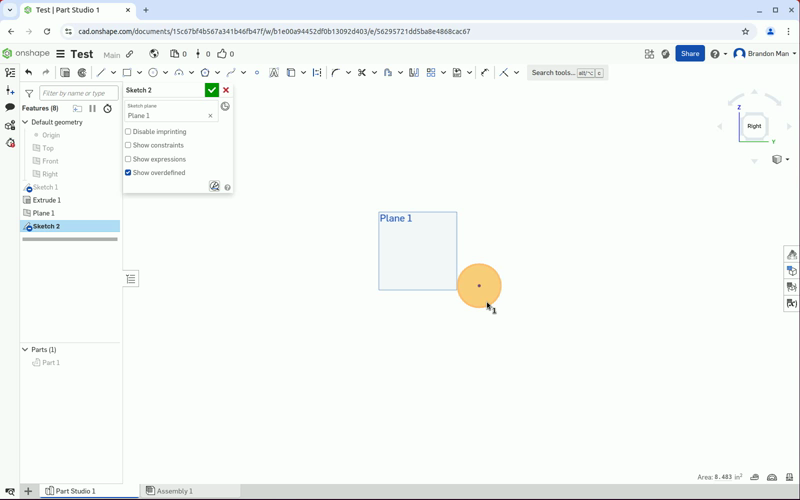
scroll(-6)
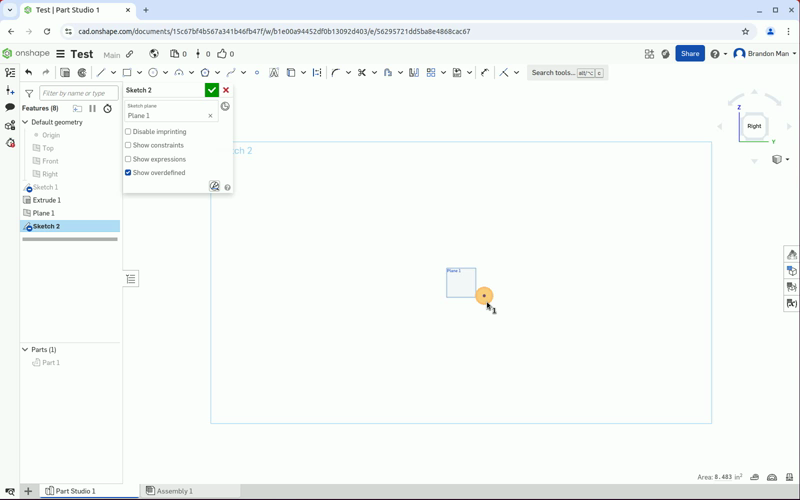
mouse_move(73, 352)
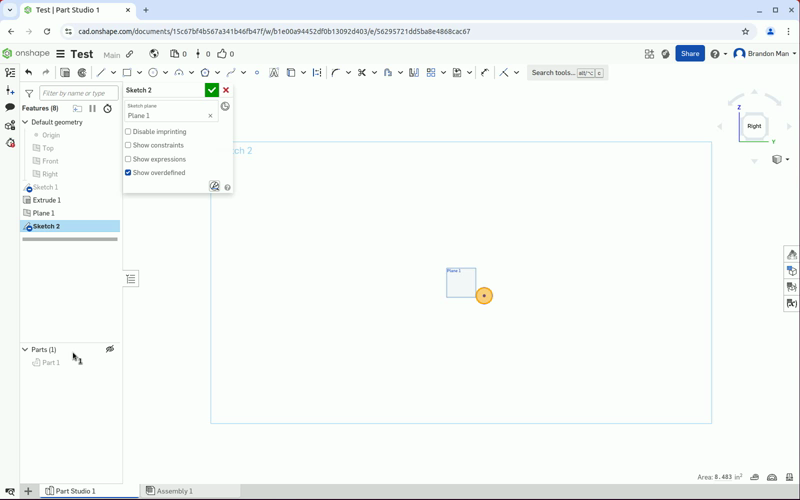
key(shift+y)
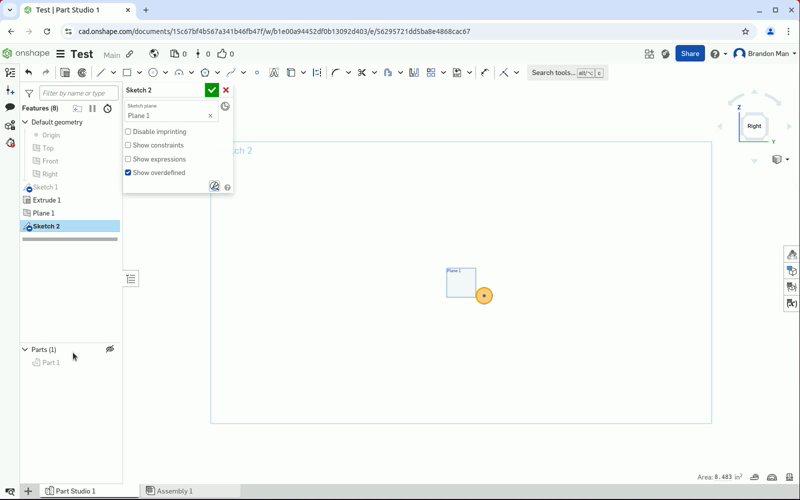
key(shift+e)
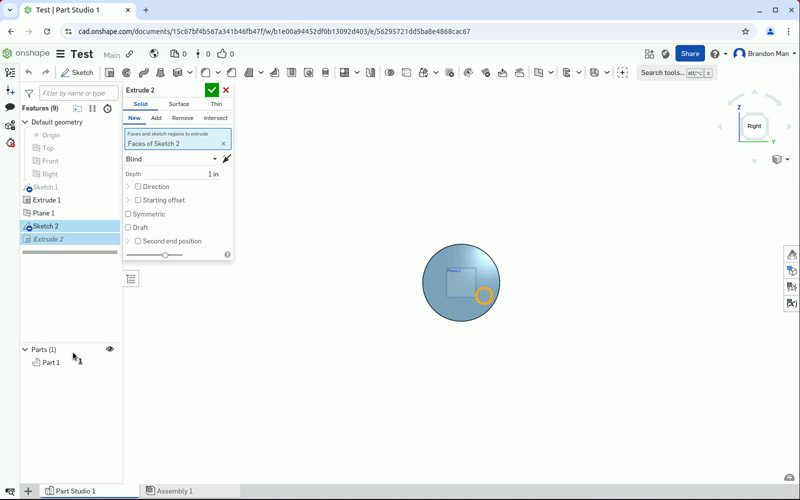
mouse_move(143, 106)
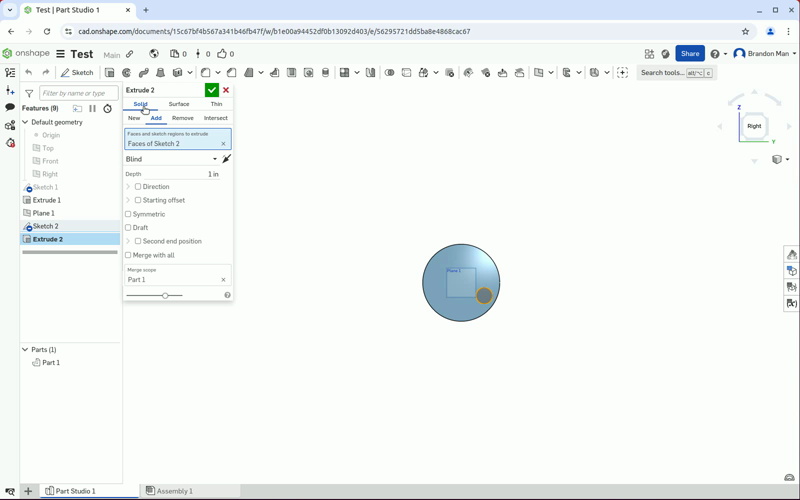
click(143, 106)
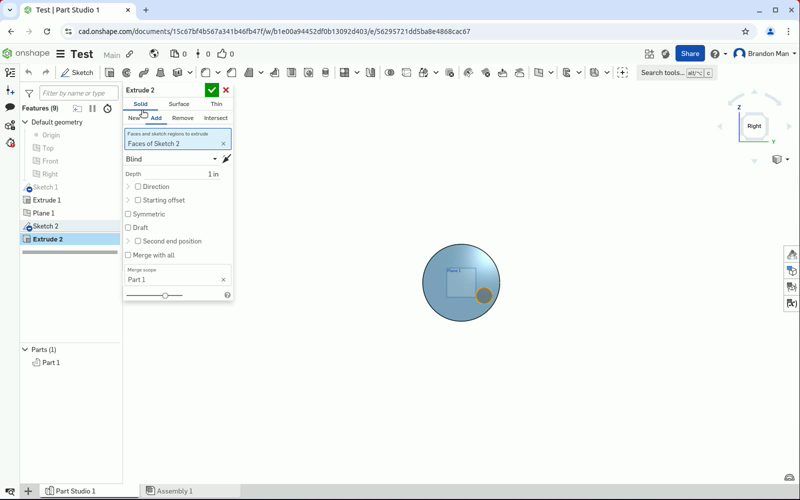
mouse_move(137, 120)
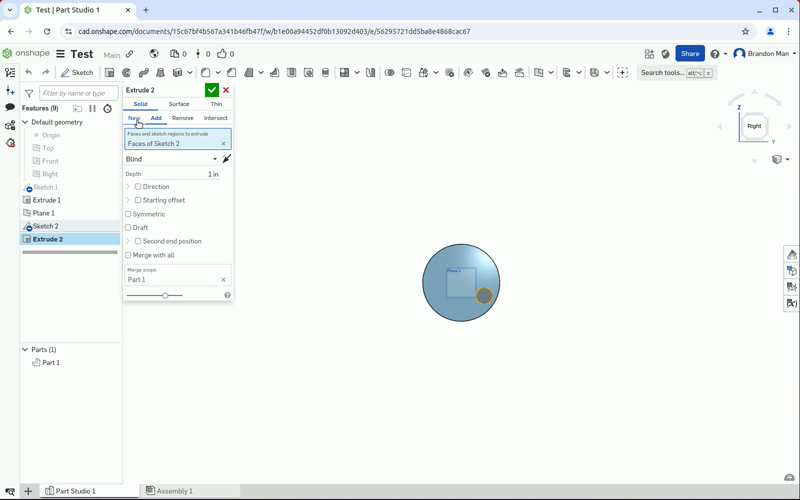
click(137, 120)
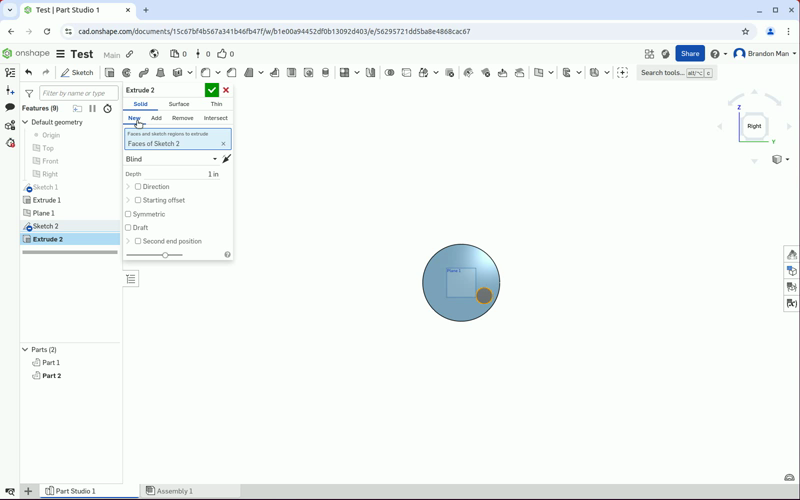
key(tab, 4)
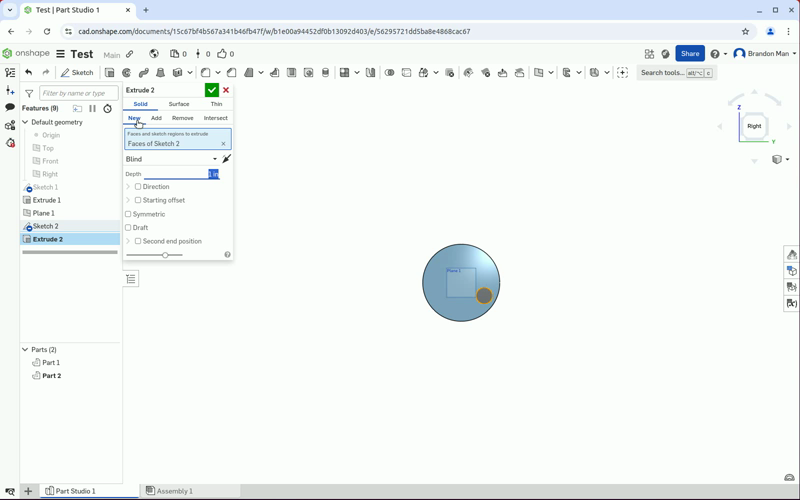
text(11.554)
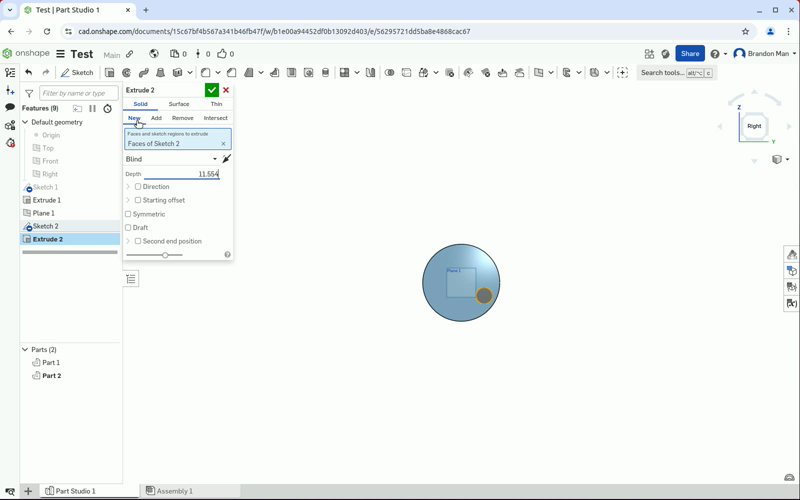
key(enter)
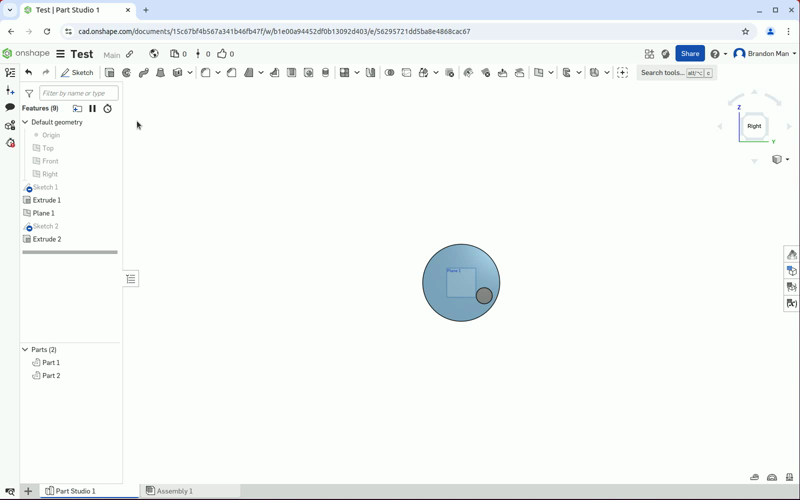
key(shift+h)
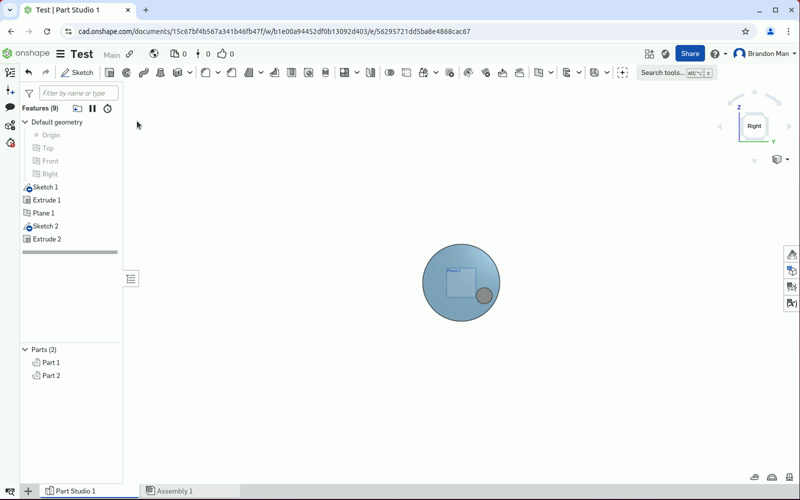
key(shift+h)
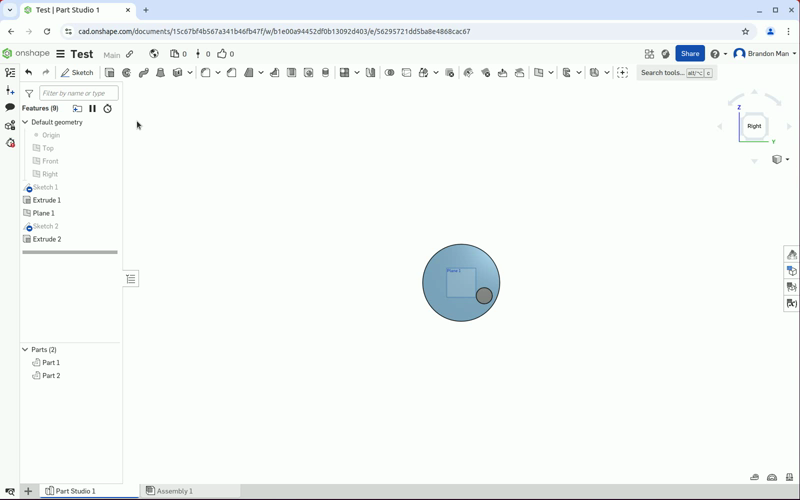
mouse_move(73, 189)
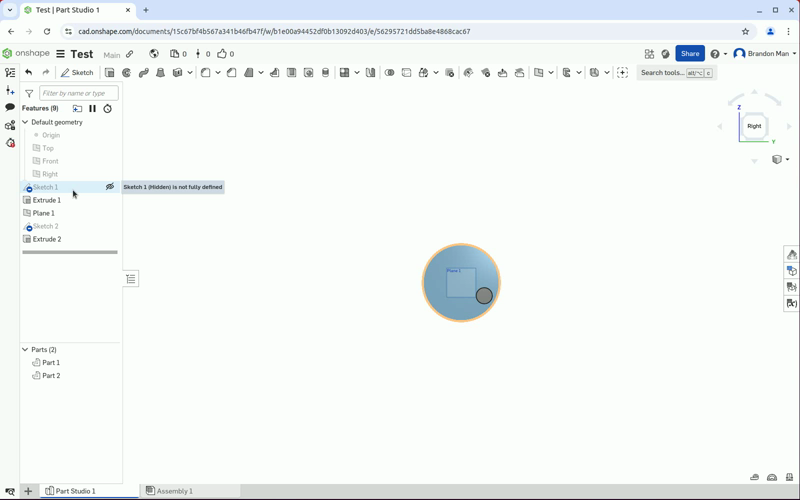
click(73, 189)
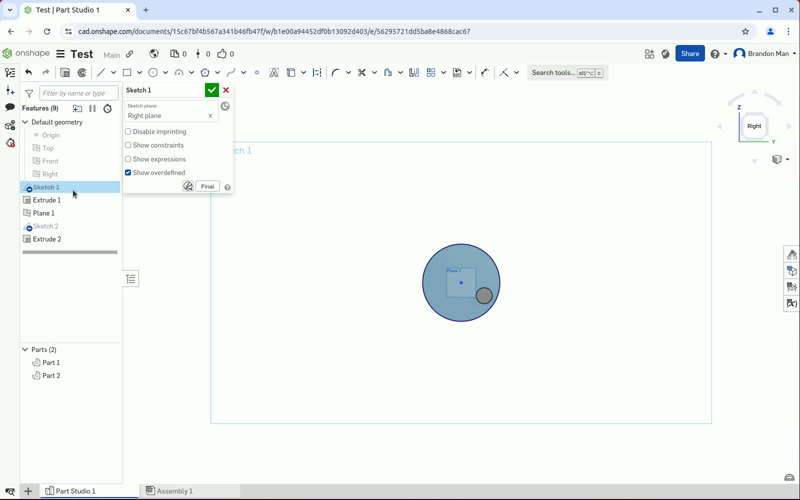
mouse_move(229, 92)
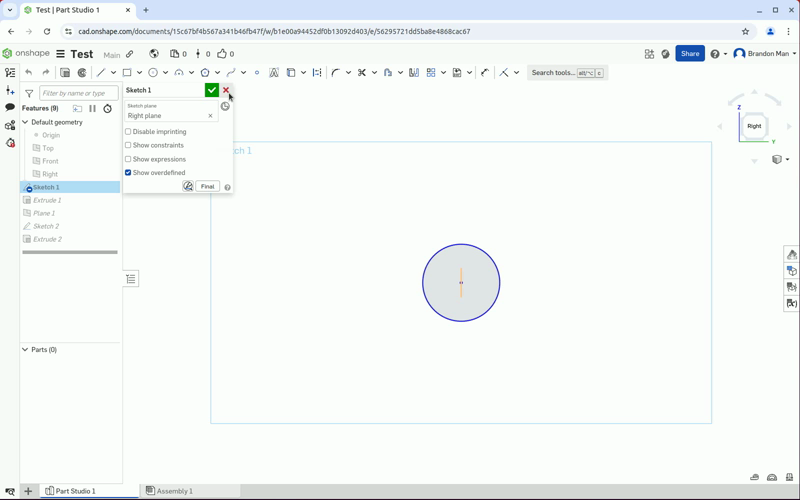
click(229, 92)
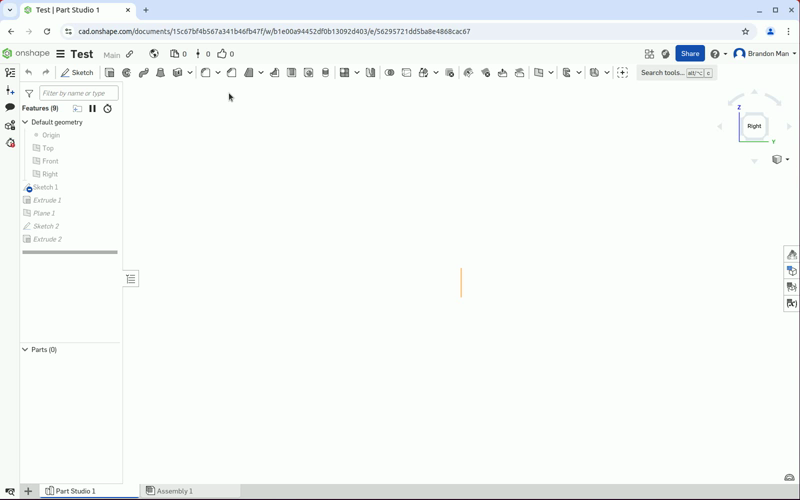
key(shift+s)
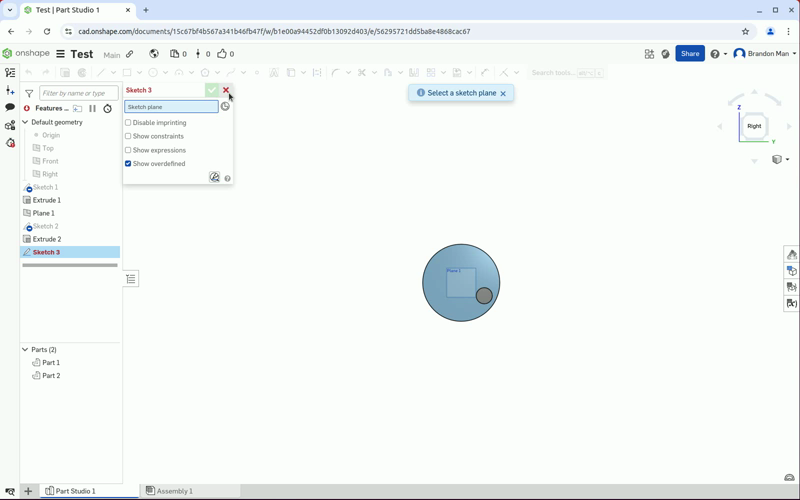
mouse_move(73, 215)
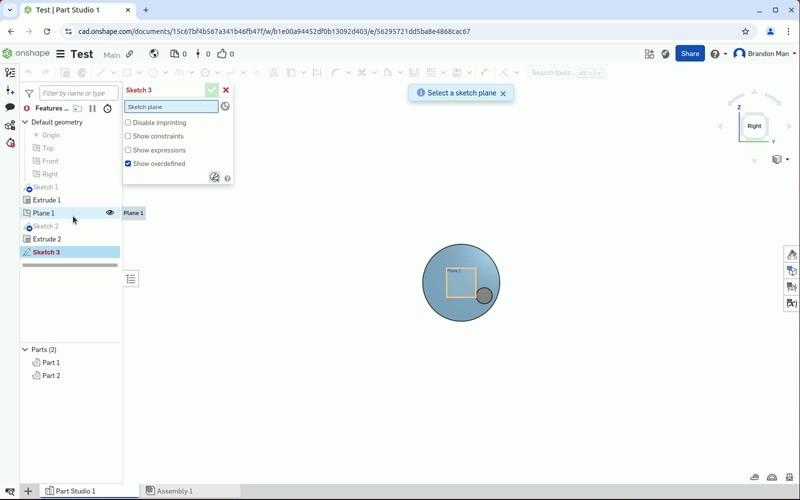
click(73, 215)
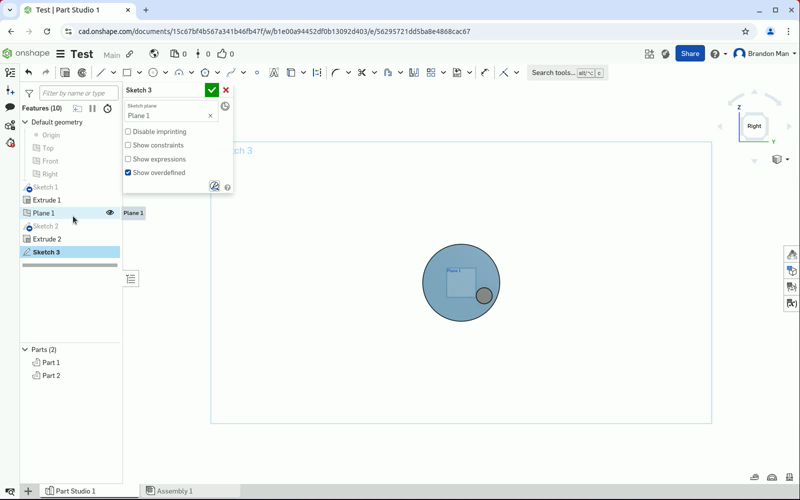
mouse_move(73, 352)
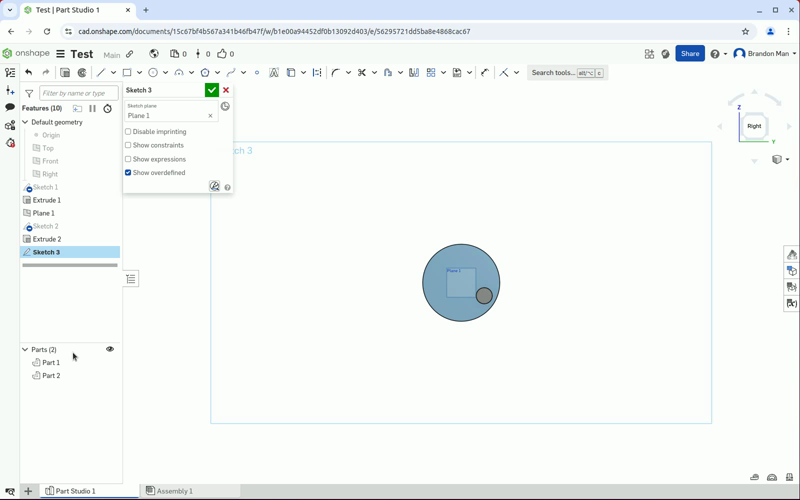
key(y)
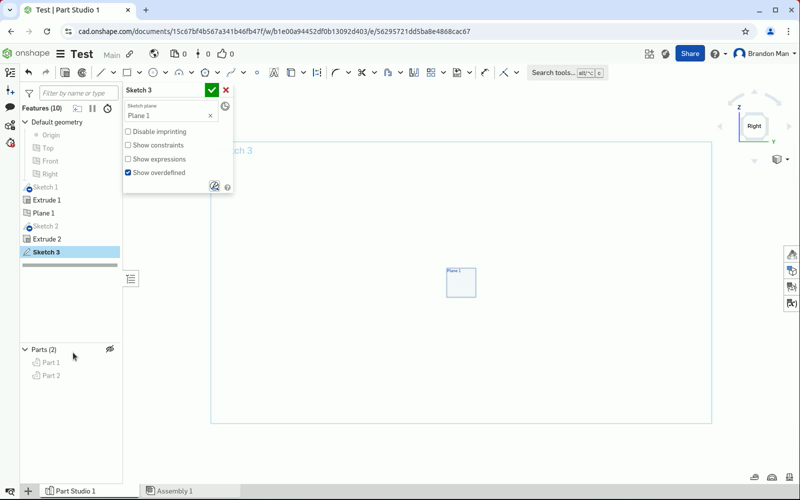
key(c)
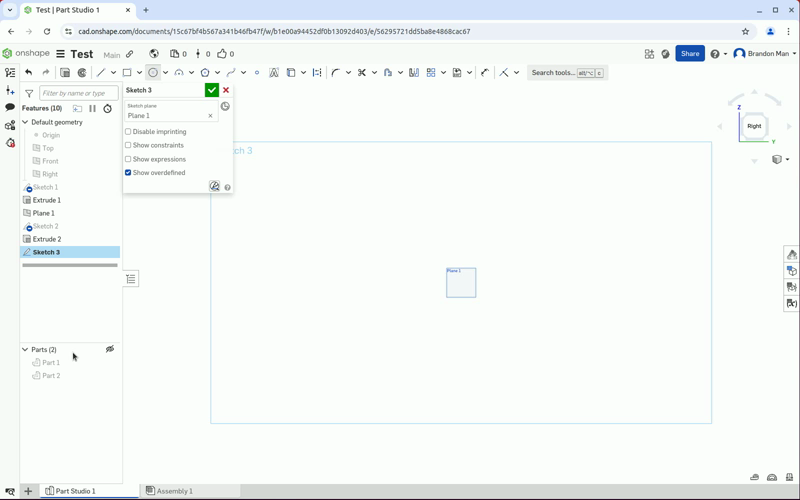
key_down(shift)
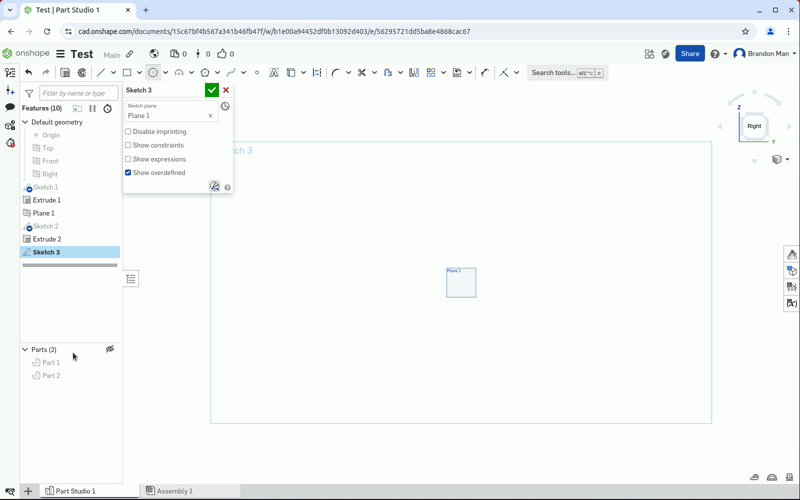
mouse_move(438, 295)
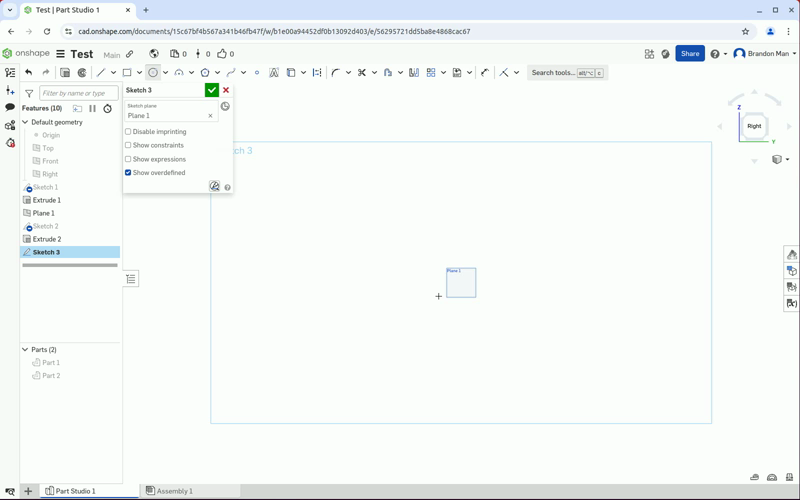
click(438, 295)
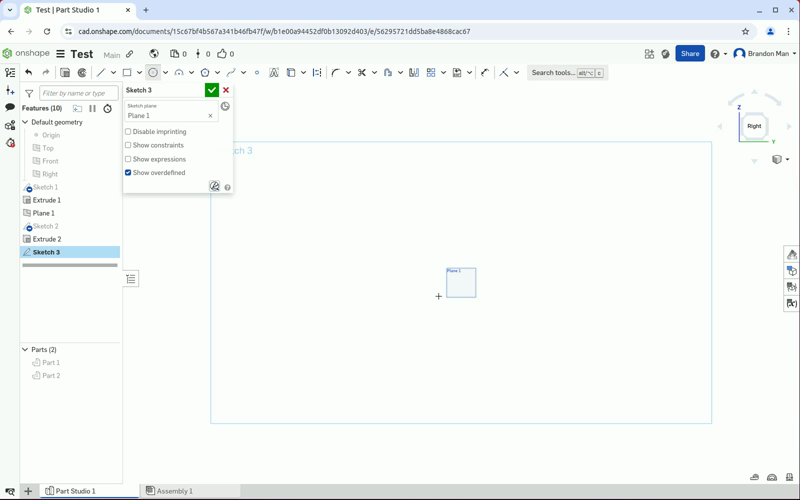
key_up(shift)
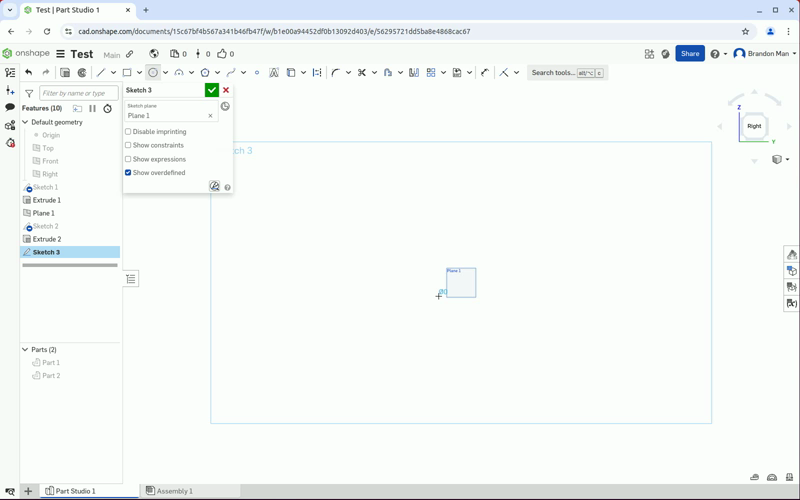
mouse_move(446, 295)
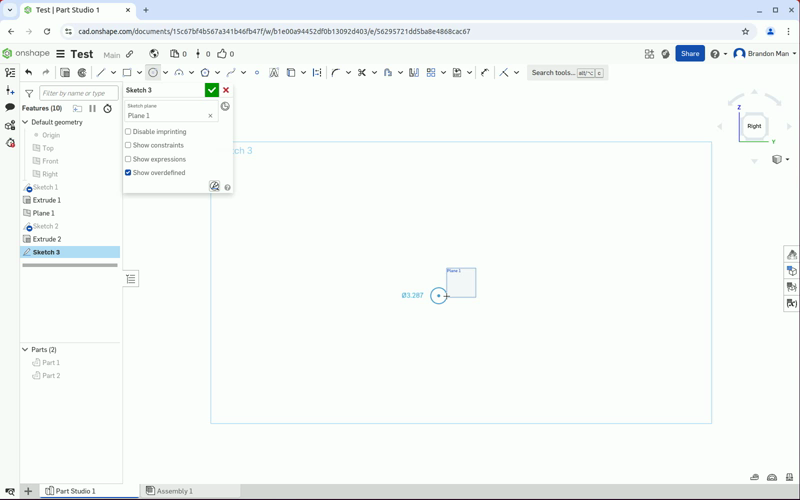
click(446, 295)
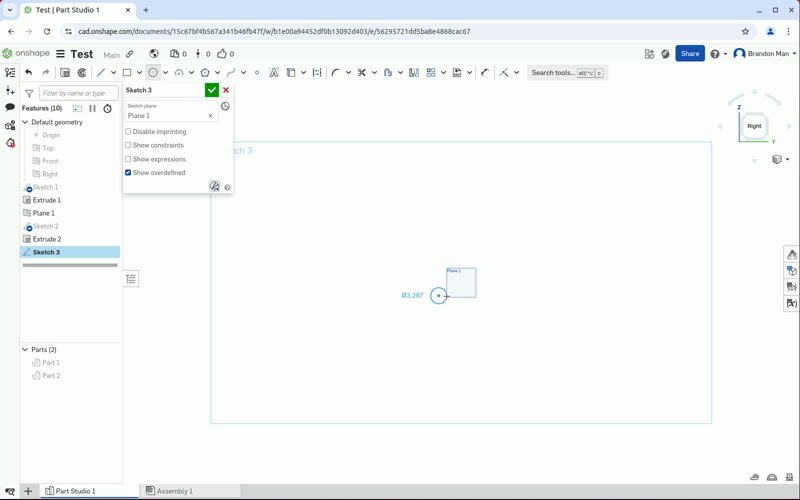
key(esc)
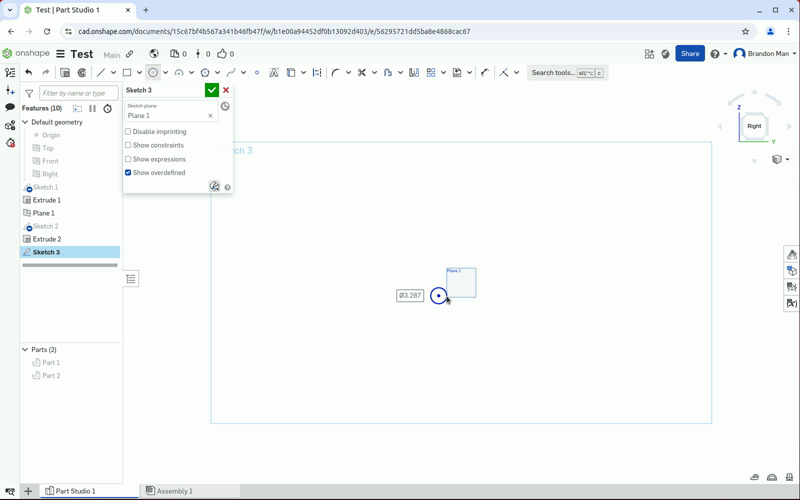
mouse_move(434, 291)
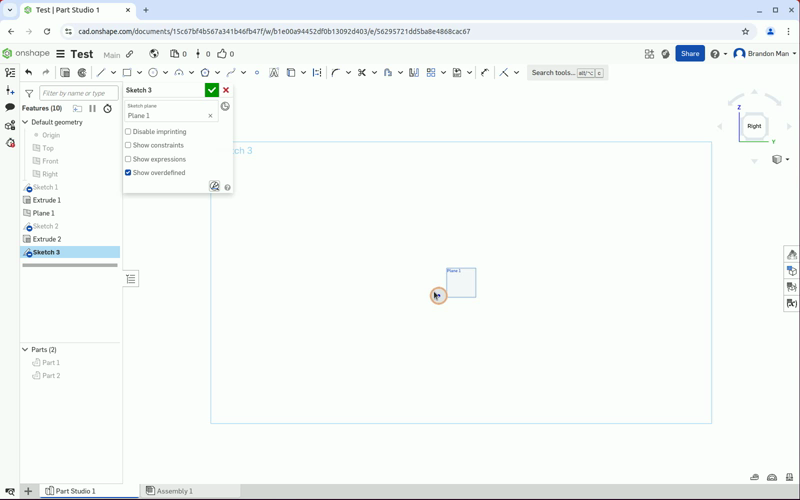
scroll(6)
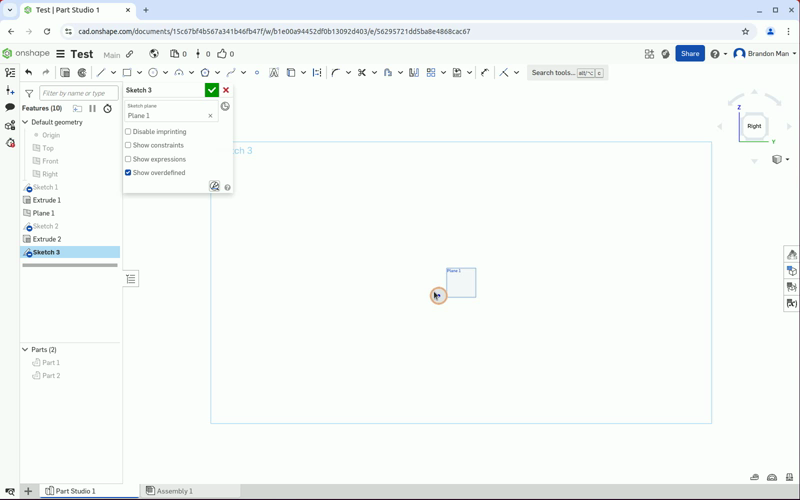
scroll(6)
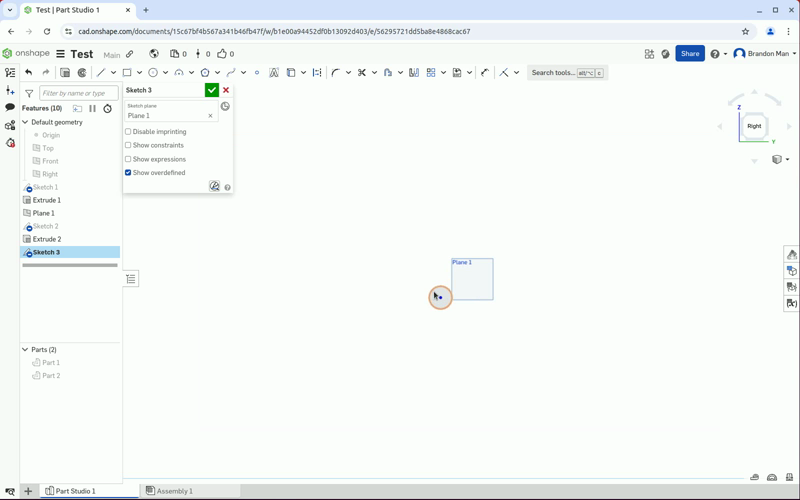
scroll(6)
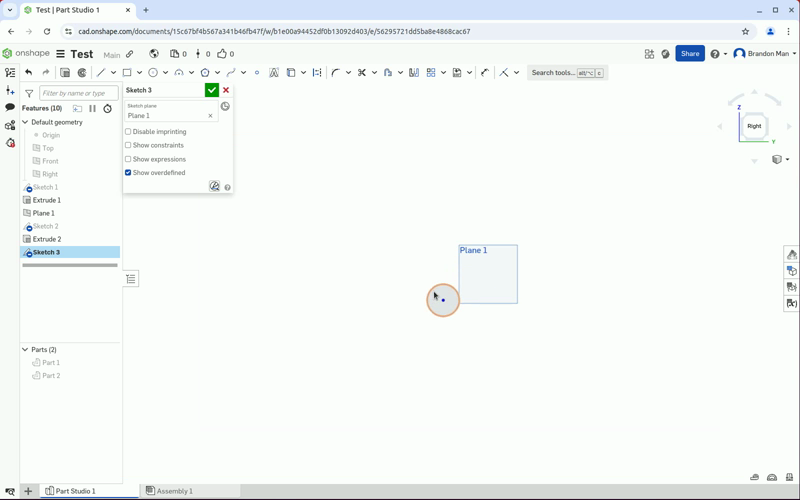
scroll(6)
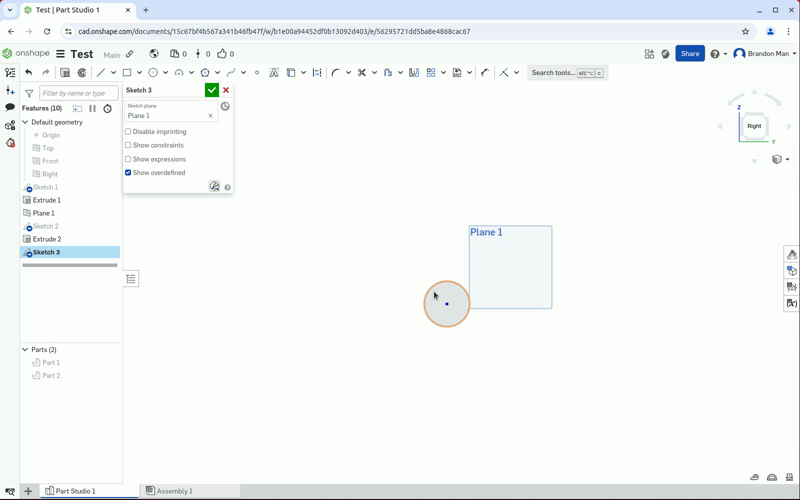
scroll(6)
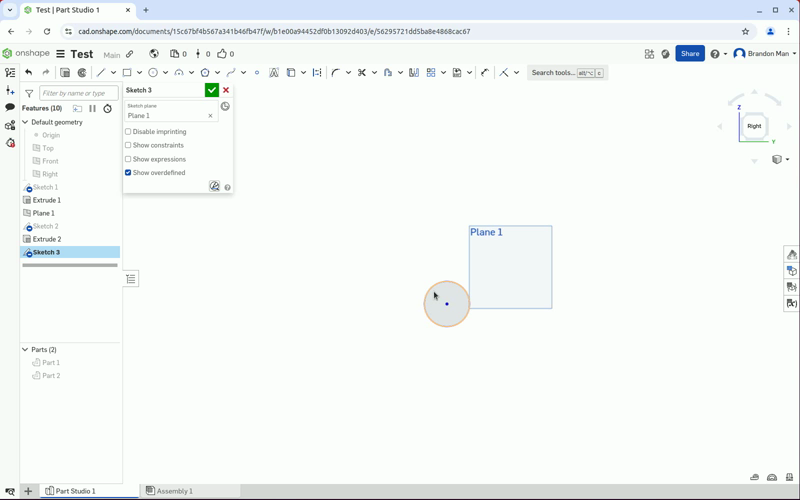
scroll(6)
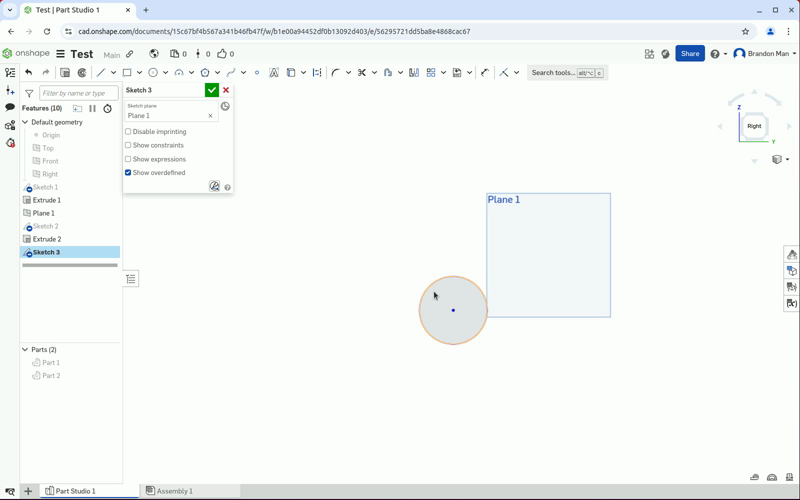
scroll(6)
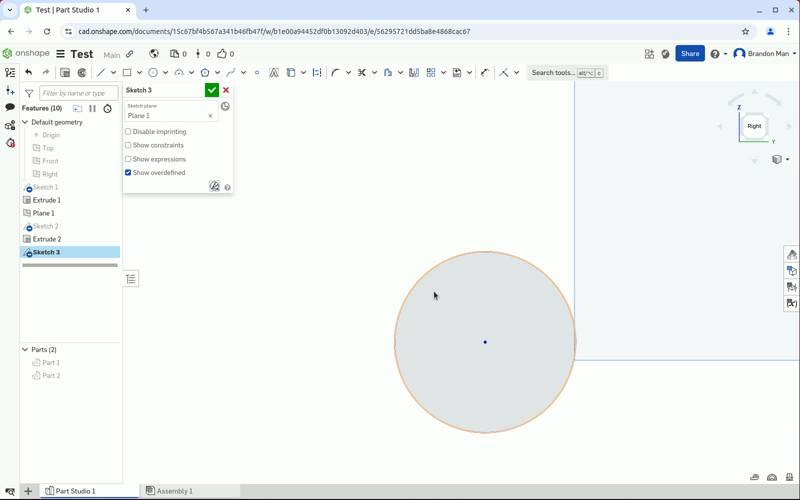
click(434, 291)
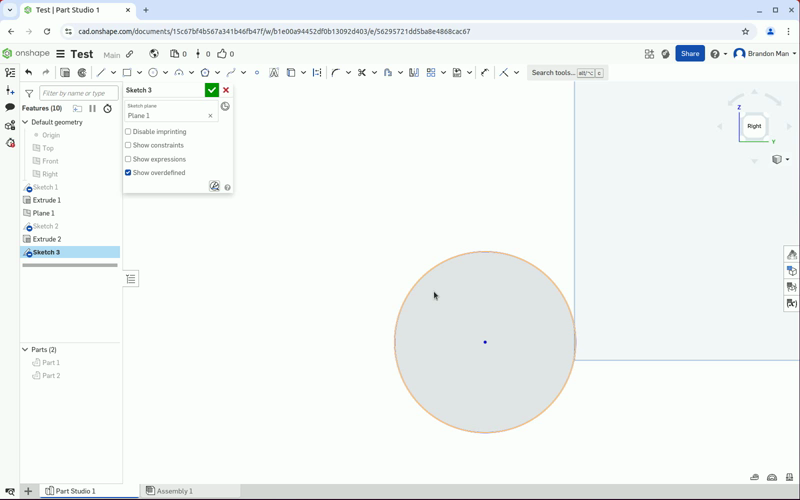
scroll(-6)
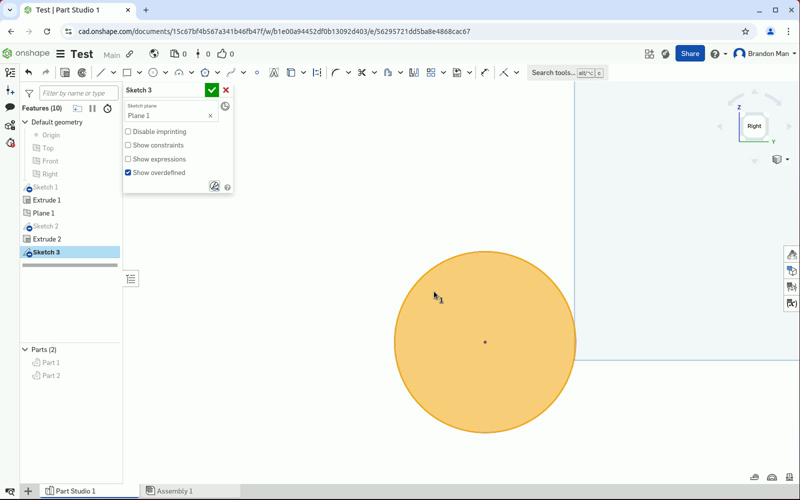
scroll(-6)
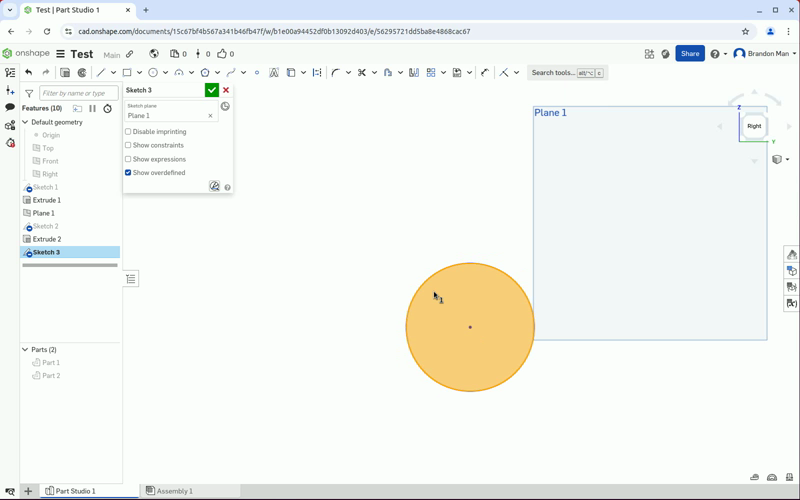
scroll(-6)
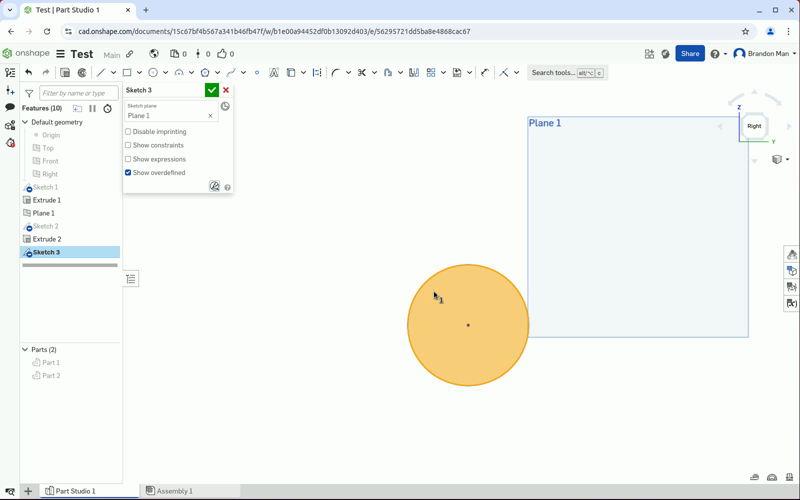
scroll(-6)
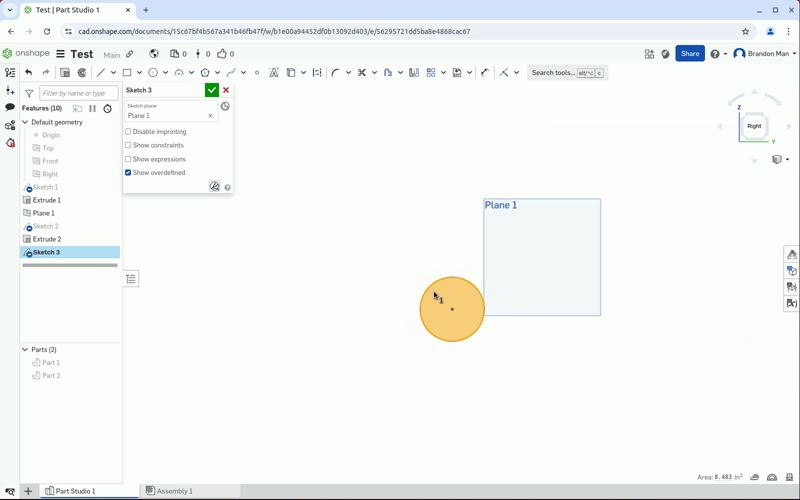
scroll(-6)
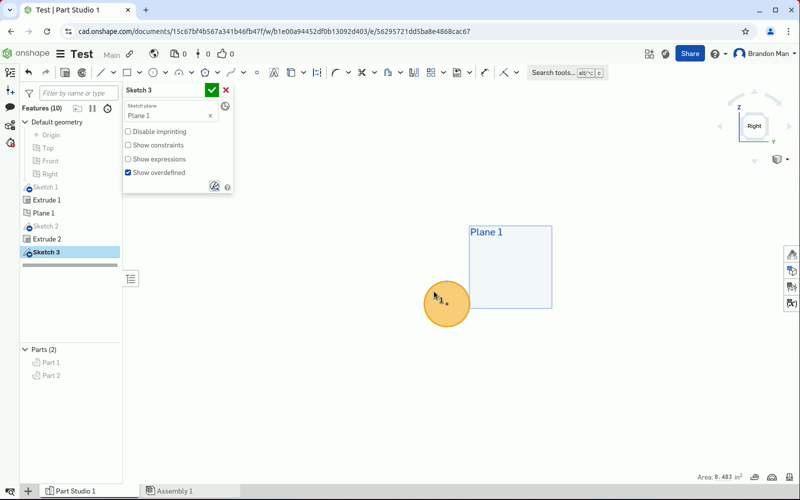
scroll(-6)
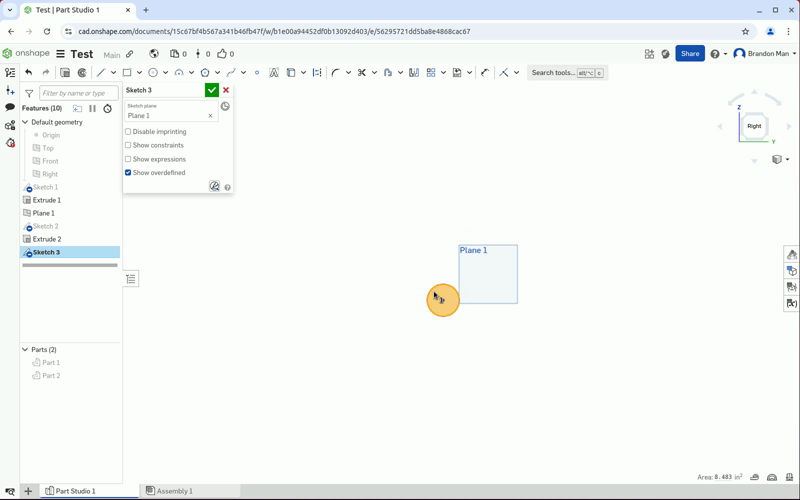
scroll(-6)
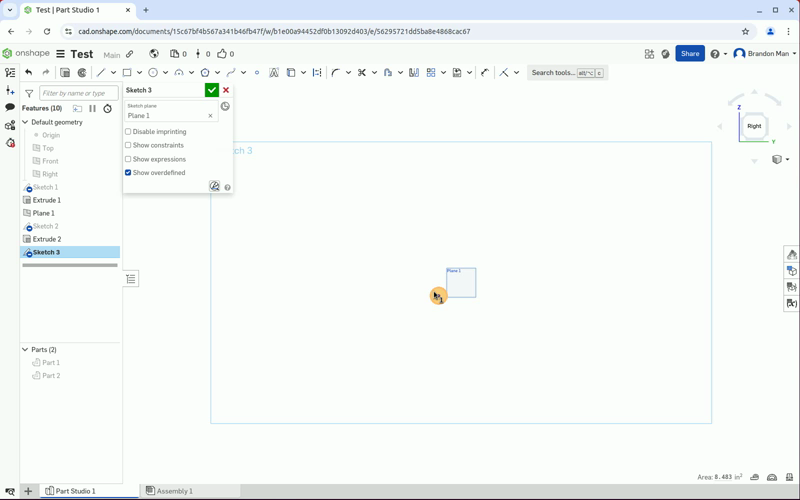
mouse_move(73, 352)
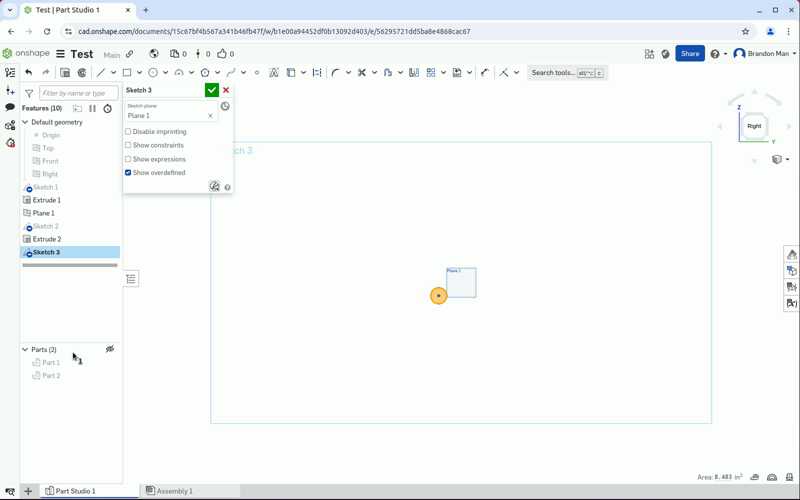
key(shift+y)
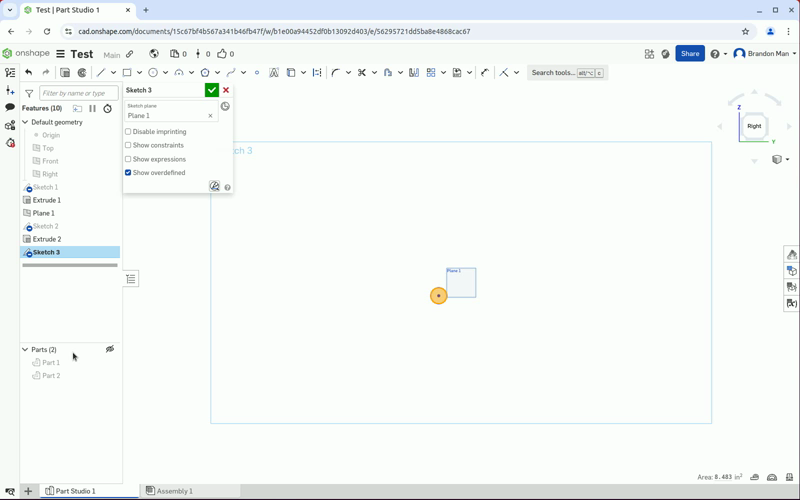
key(shift+e)
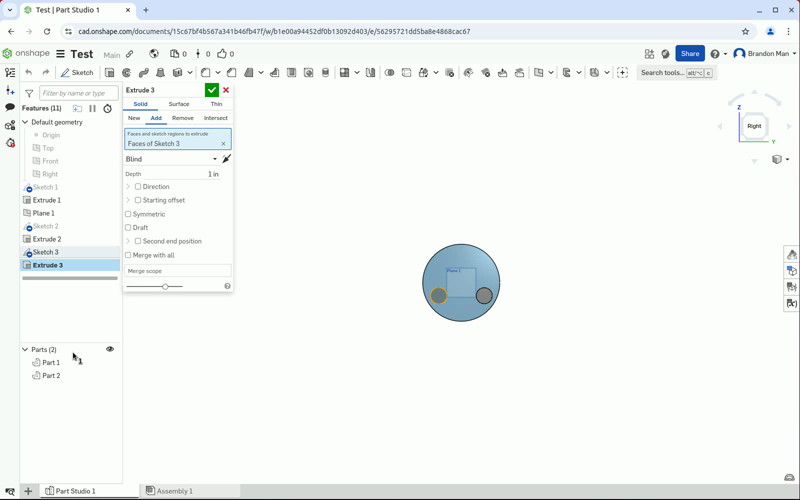
mouse_move(143, 106)
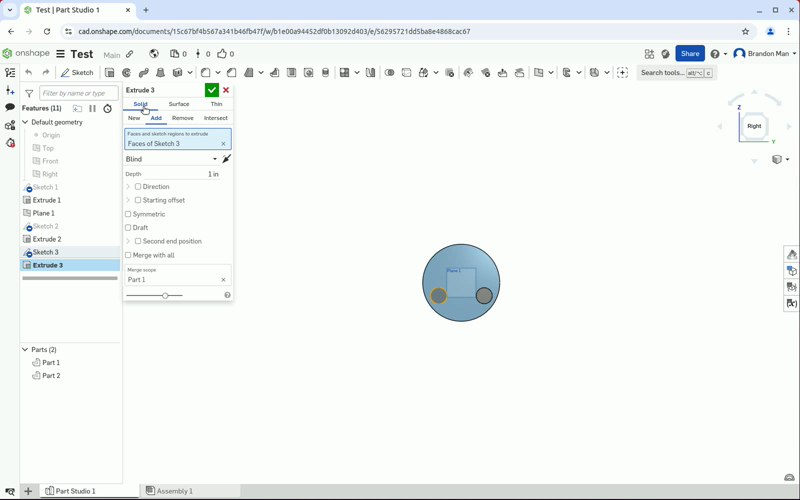
click(143, 106)
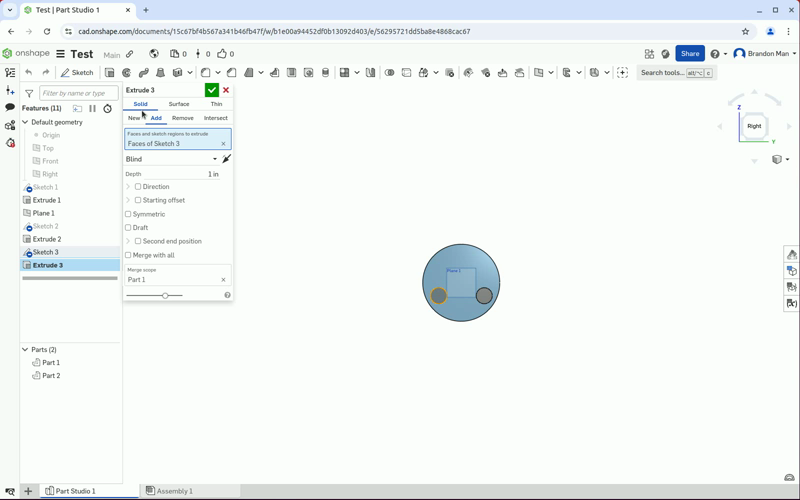
mouse_move(137, 120)
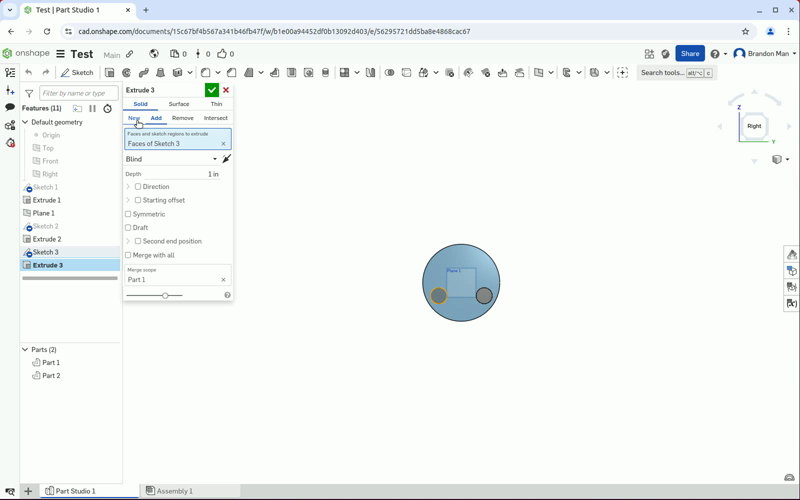
click(137, 120)
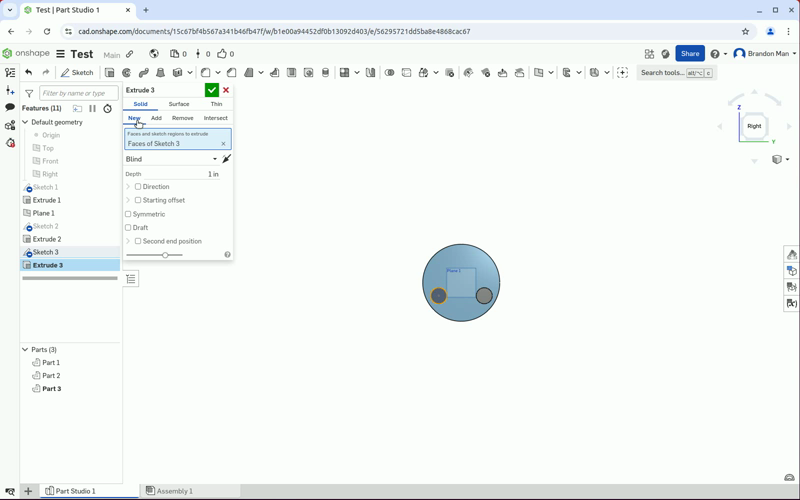
key(tab, 4)
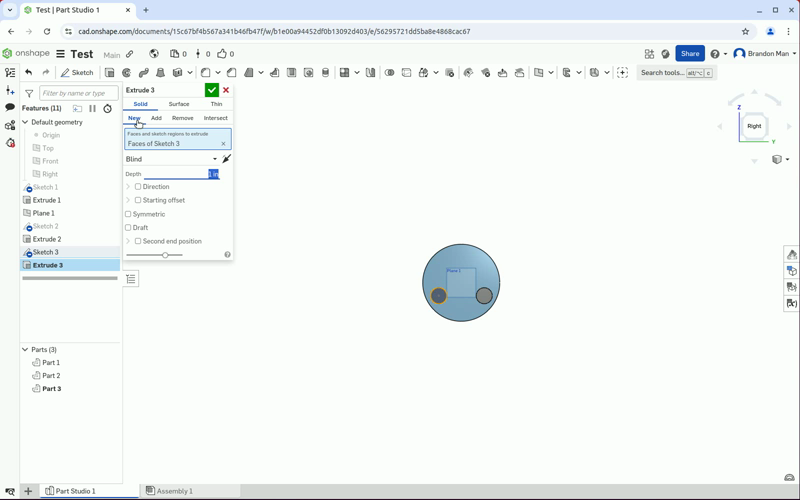
text(11.554)
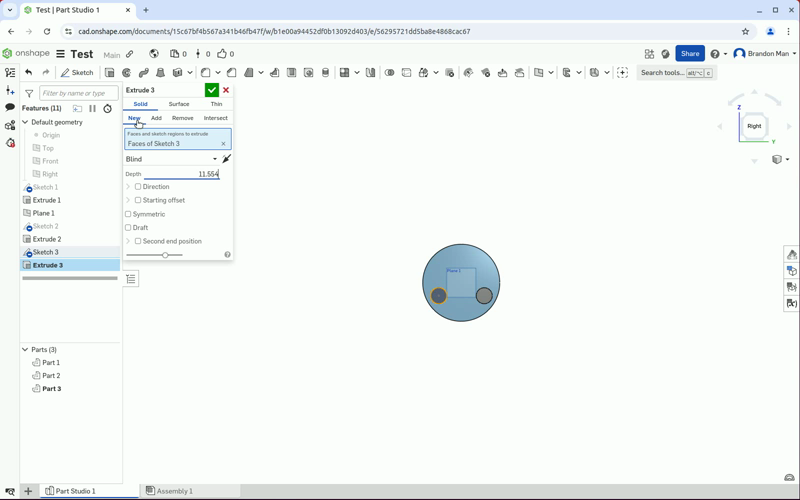
key(enter)
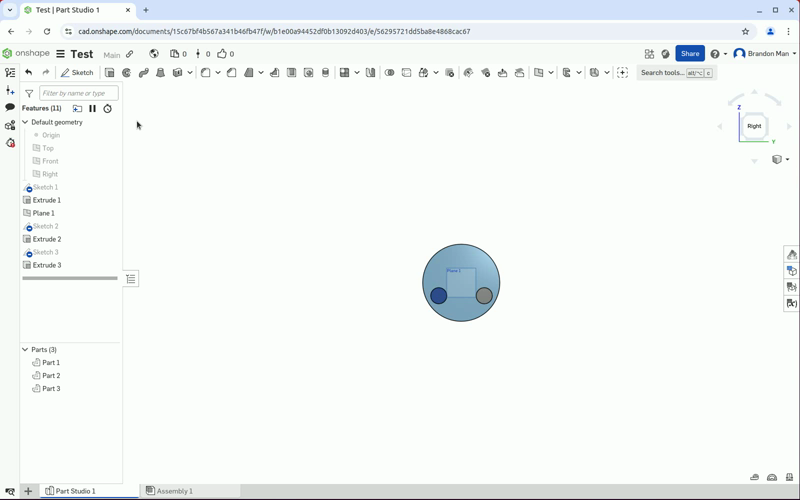
key(shift+h)
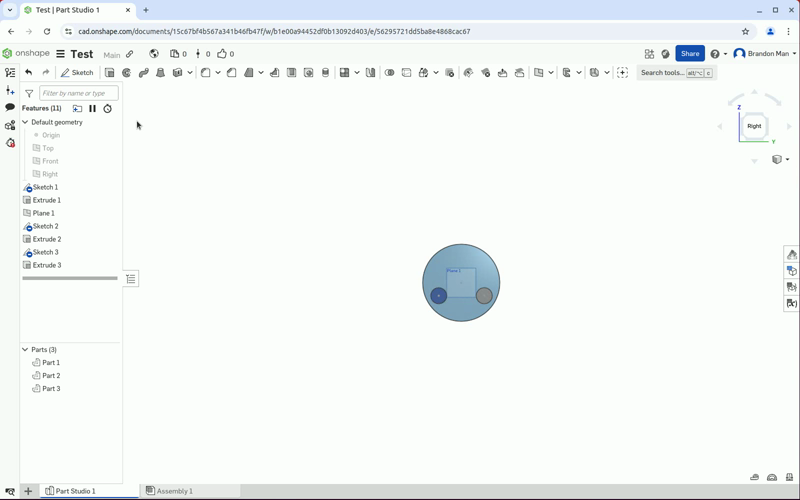
key(shift+h)
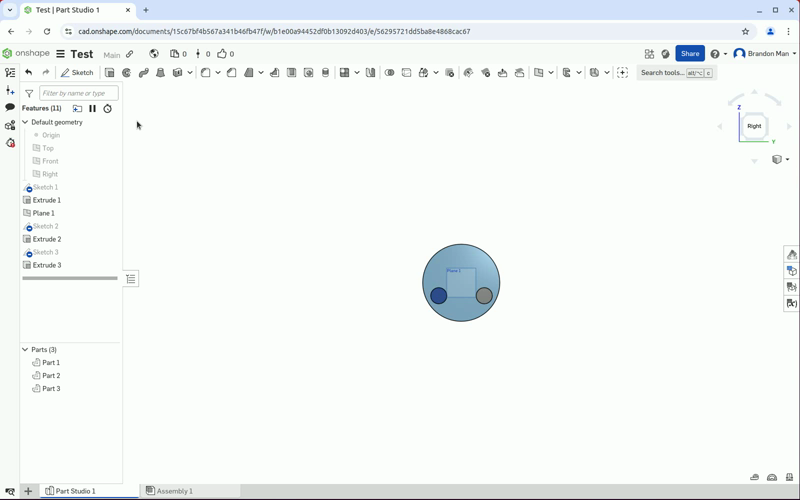
mouse_move(73, 189)
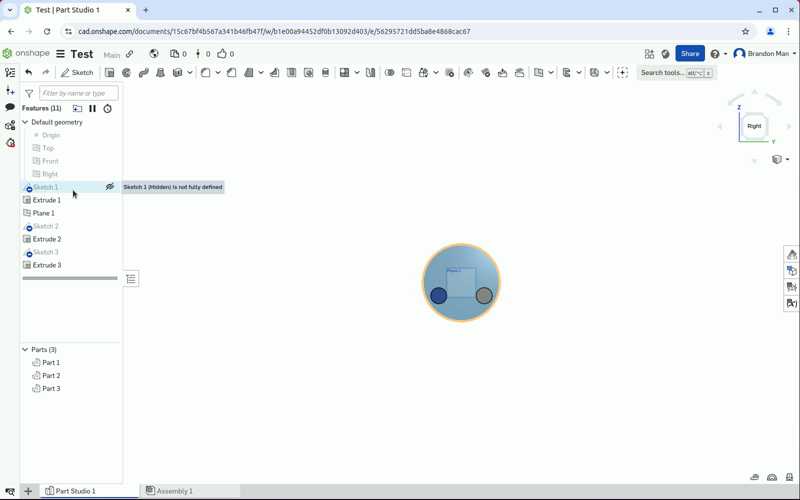
click(73, 189)
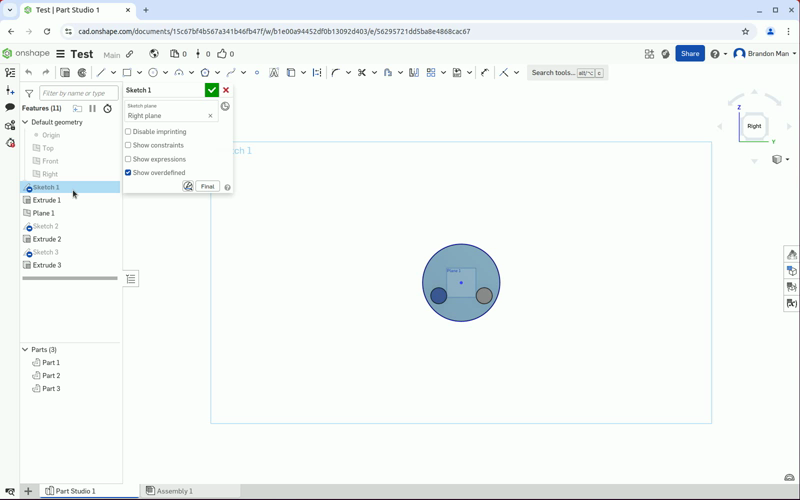
mouse_move(229, 92)
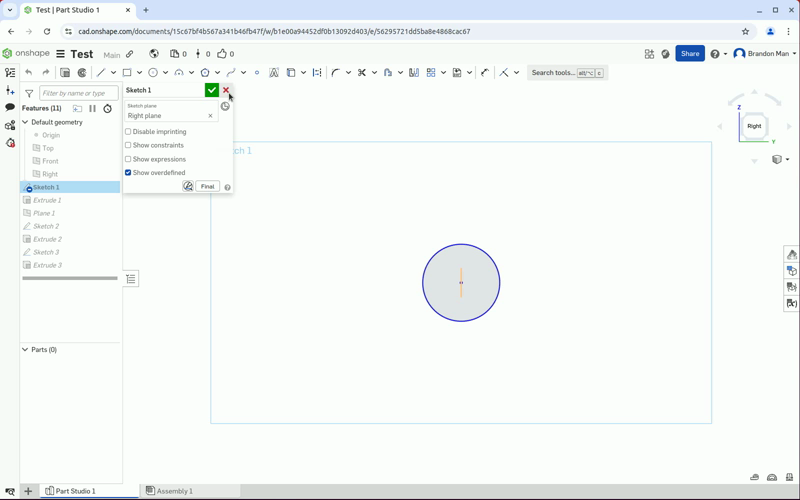
click(229, 92)
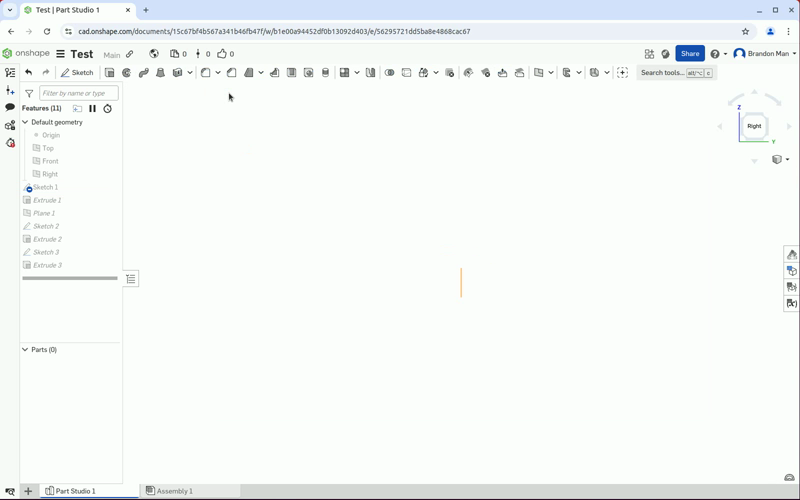
key(shift+s)
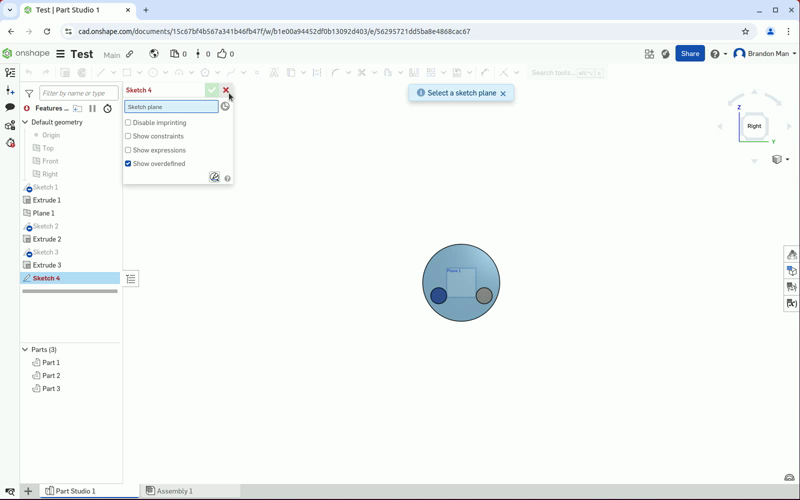
mouse_move(73, 215)
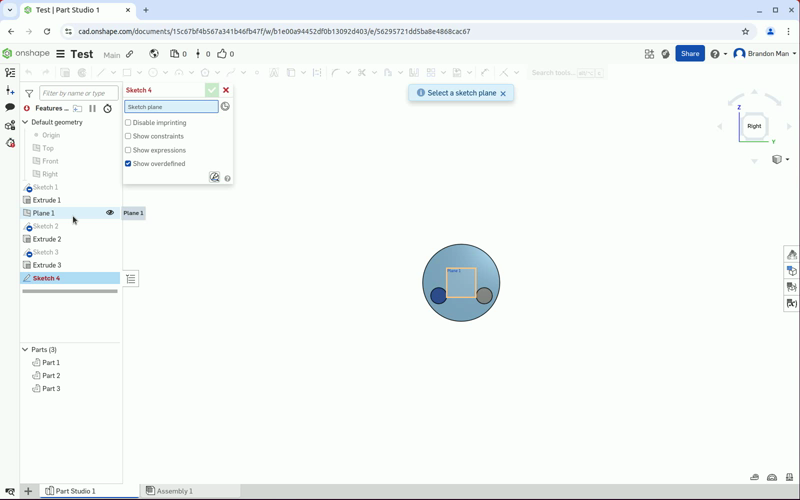
click(73, 215)
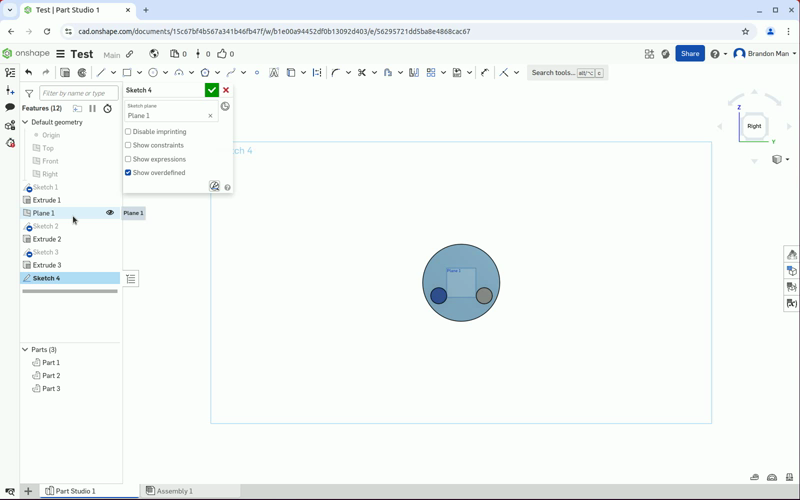
mouse_move(73, 352)
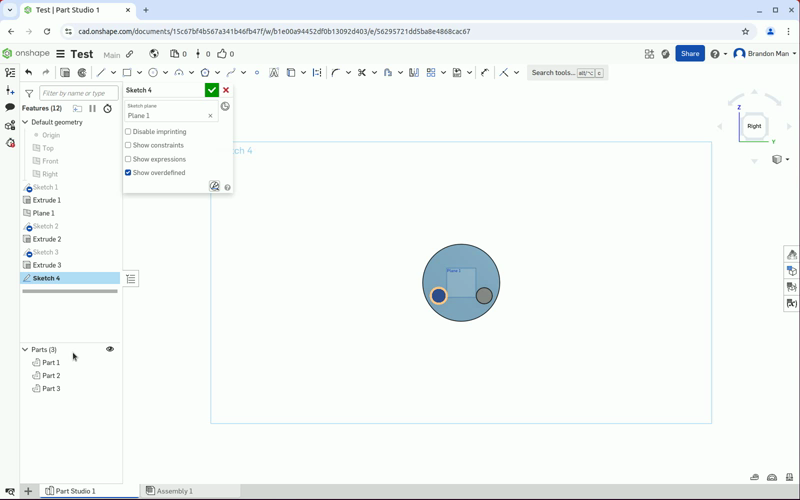
key(y)
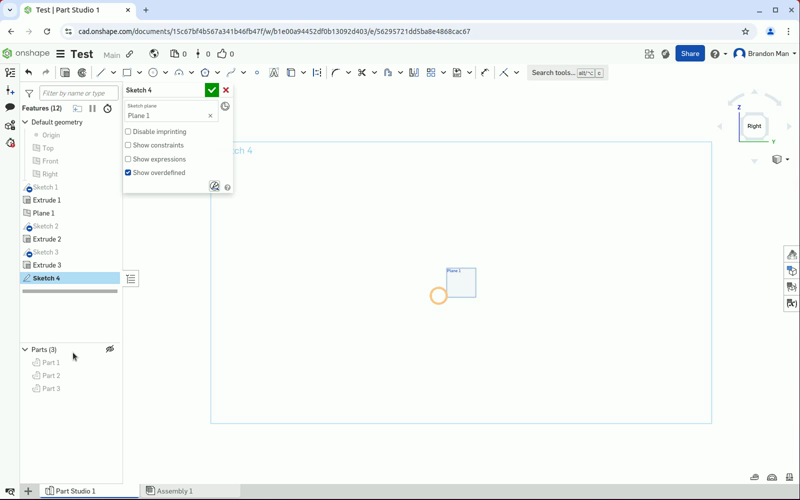
key(l)
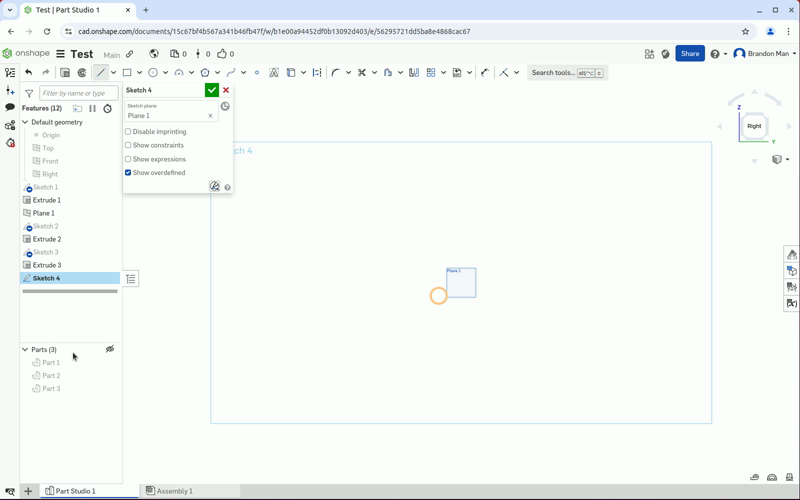
key_down(shift)
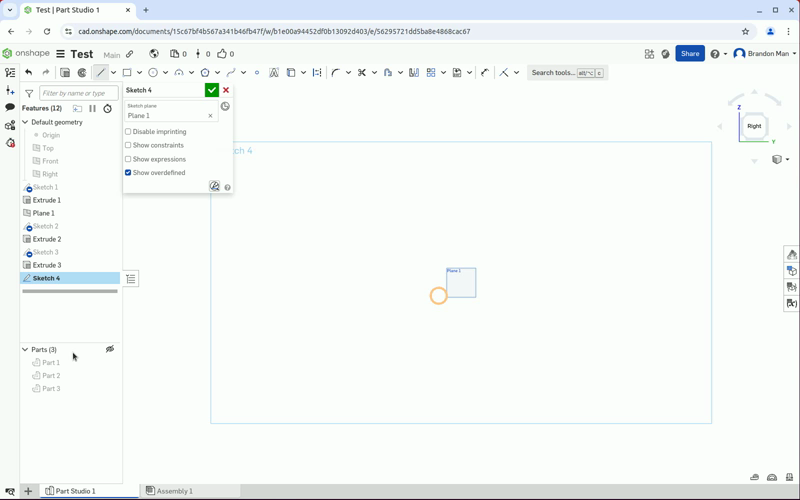
mouse_move(460, 264)
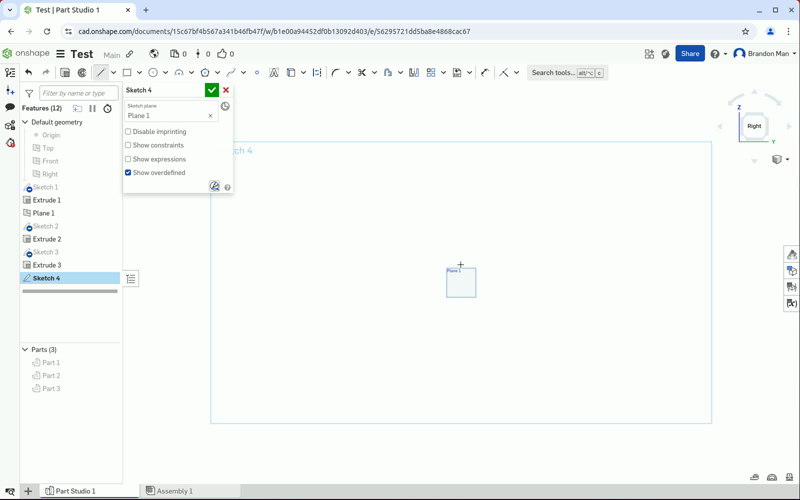
click(460, 264)
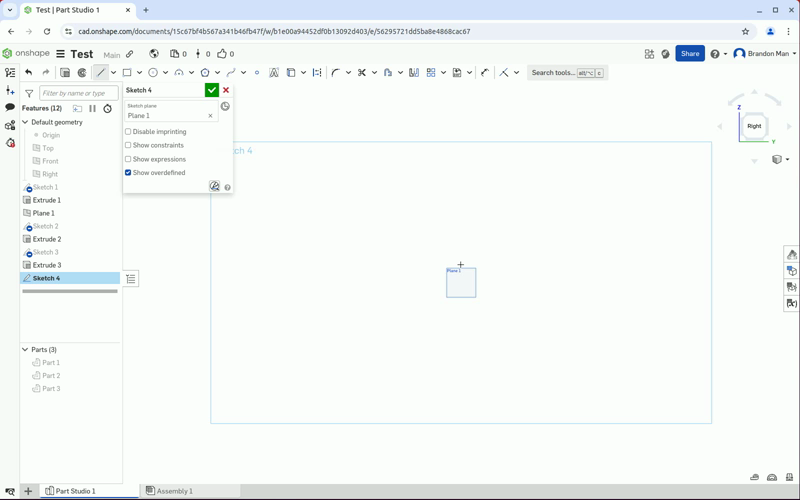
key_up(shift)
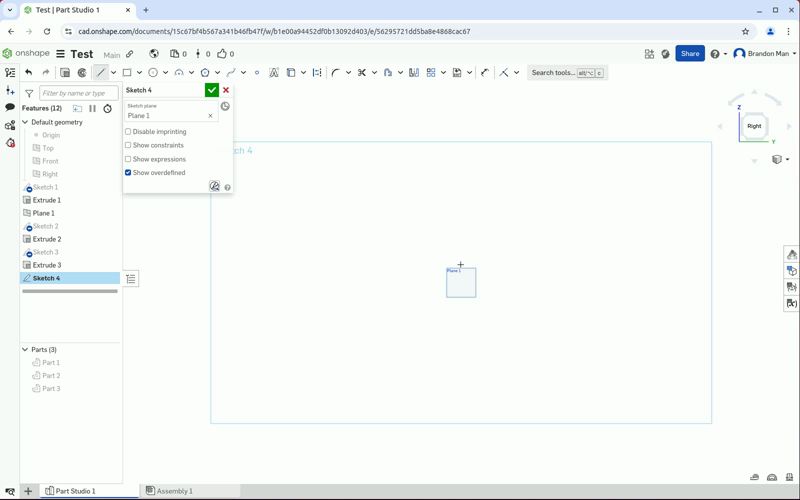
key_down(shift)
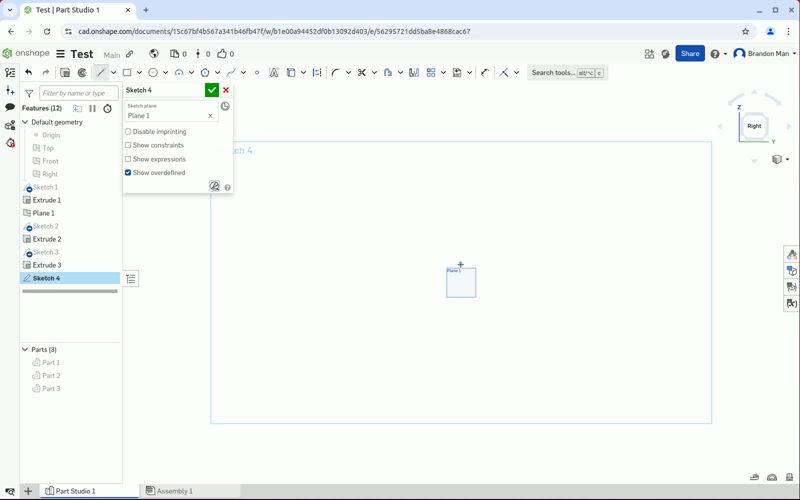
mouse_move(490, 264)
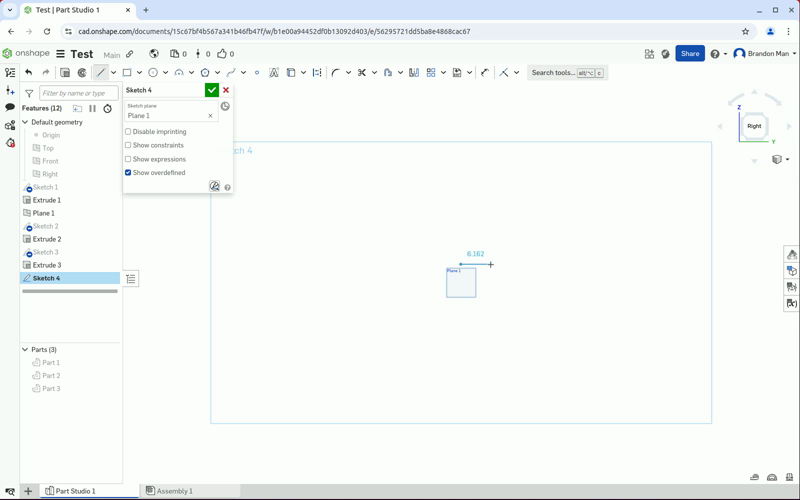
mouse_move(460, 255)
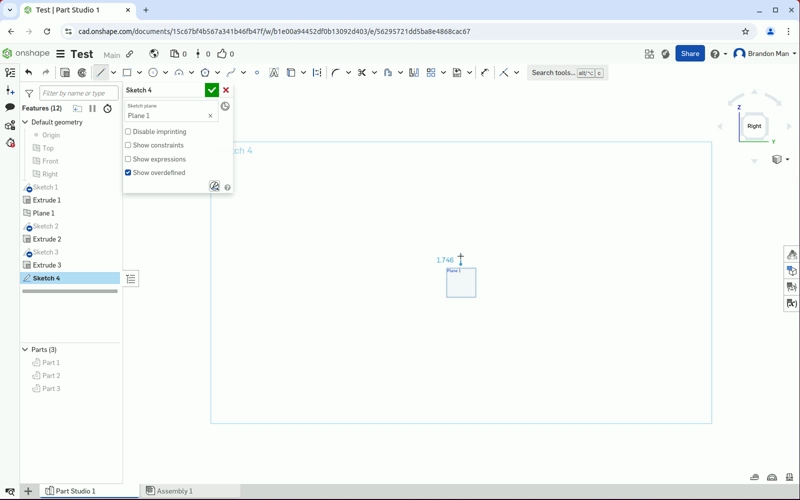
click(460, 255)
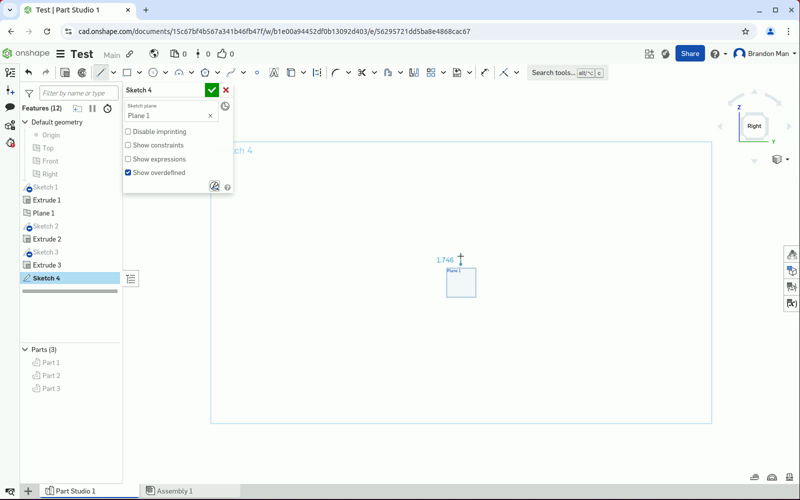
key_up(shift)
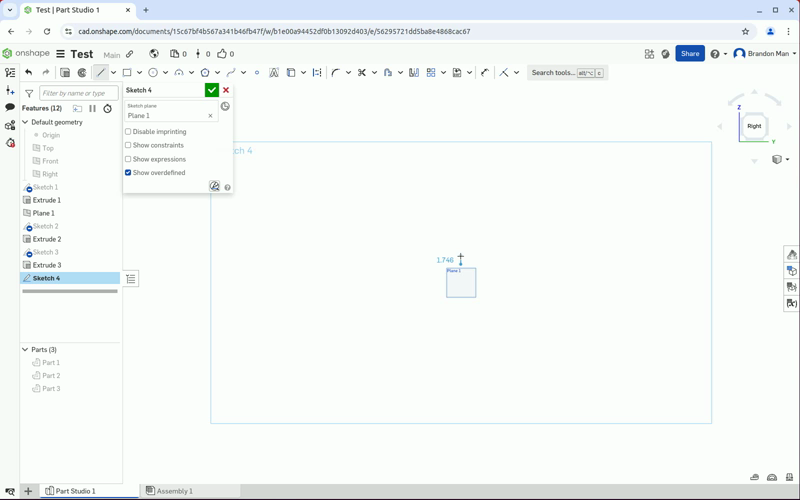
key_down(shift)
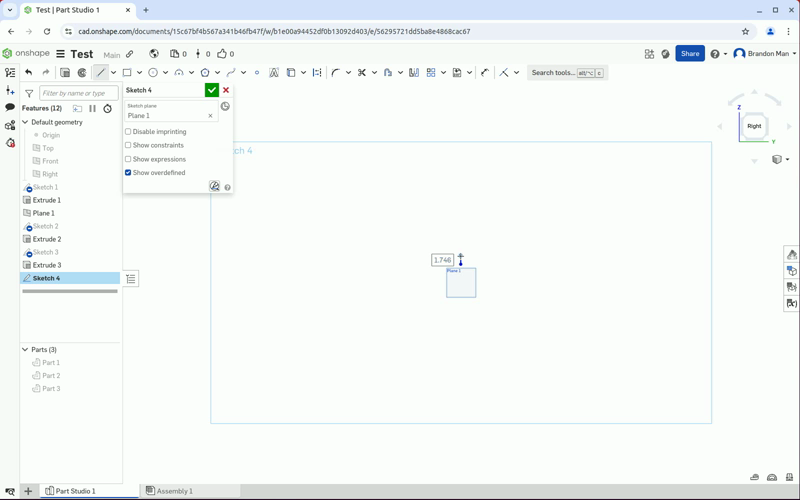
mouse_move(490, 255)
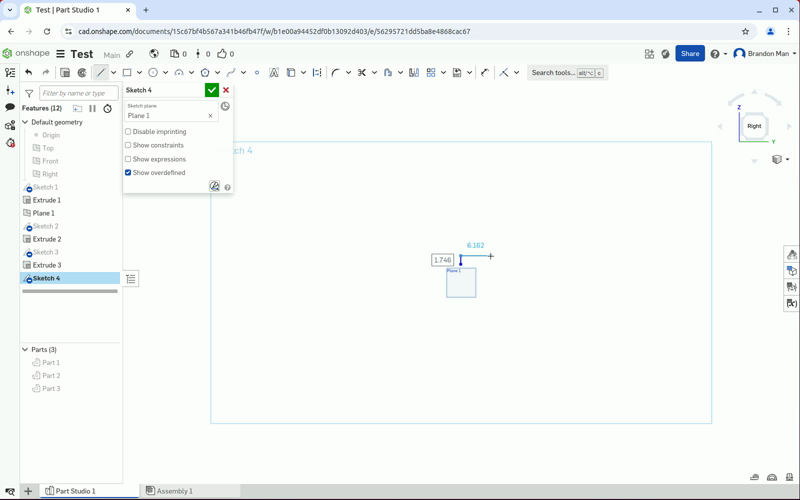
mouse_move(468, 255)
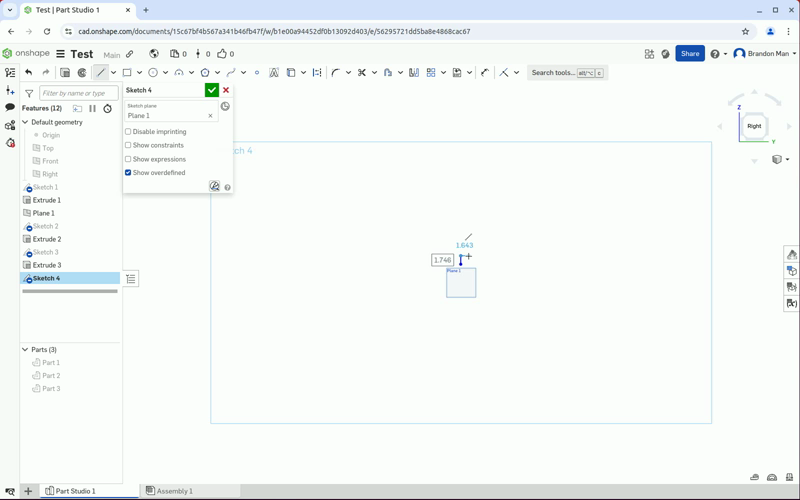
click(468, 255)
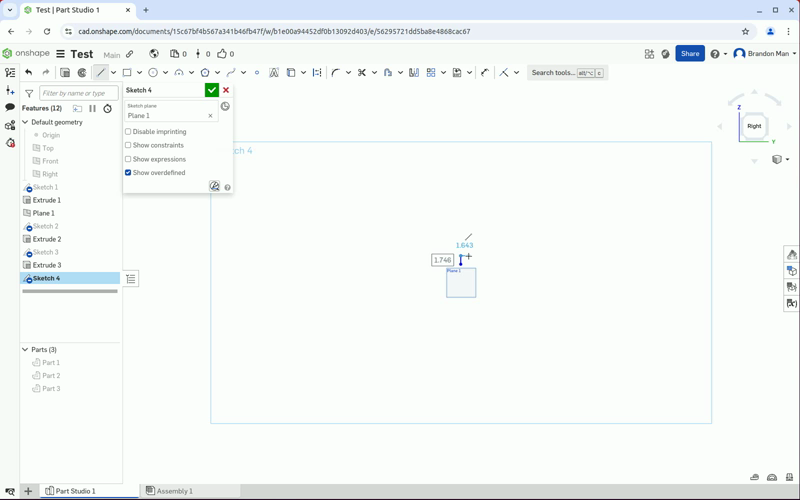
key_up(shift)
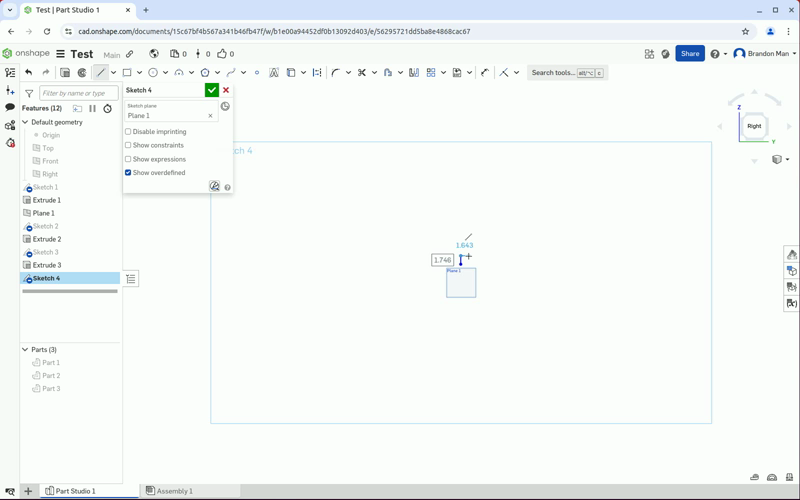
key(esc)
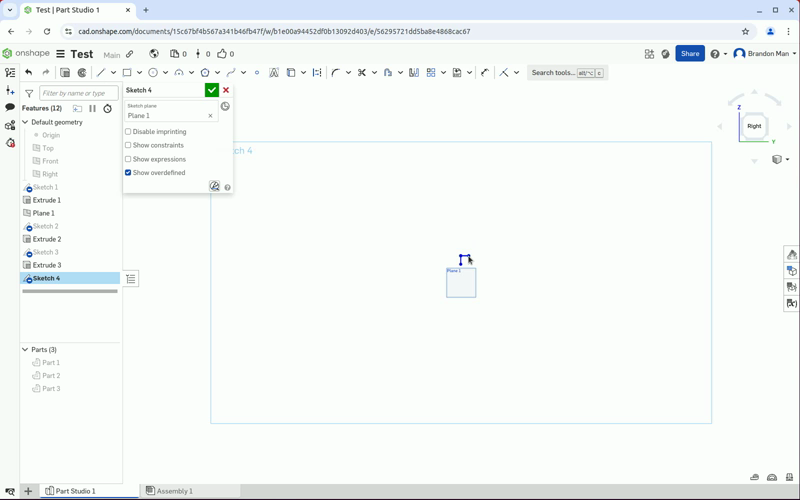
key(a)
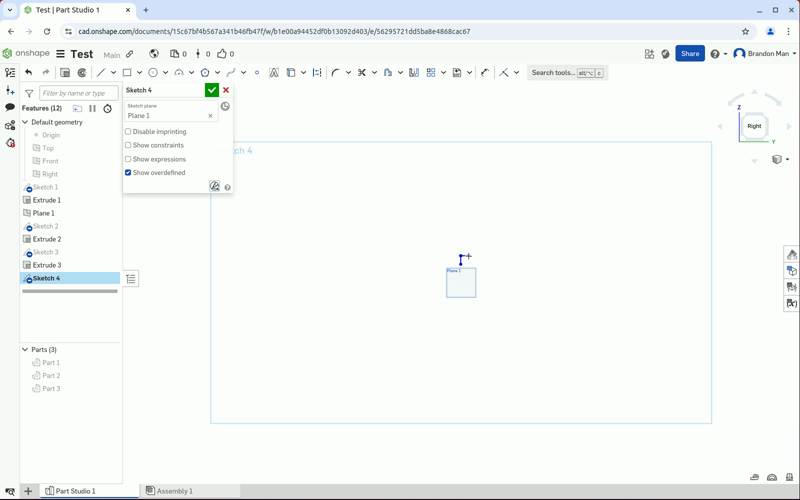
mouse_move(468, 255)
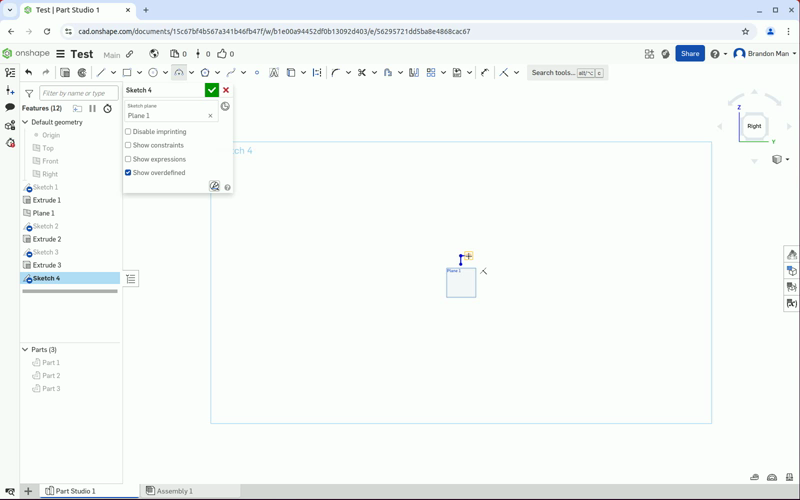
click(468, 255)
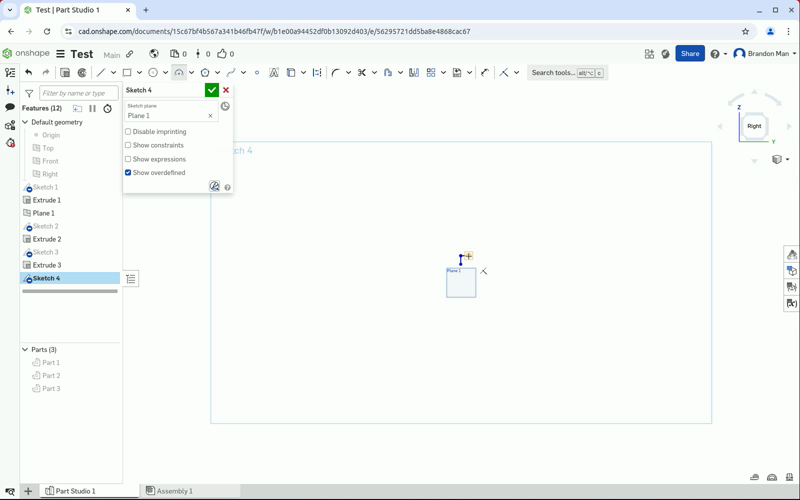
mouse_move(460, 264)
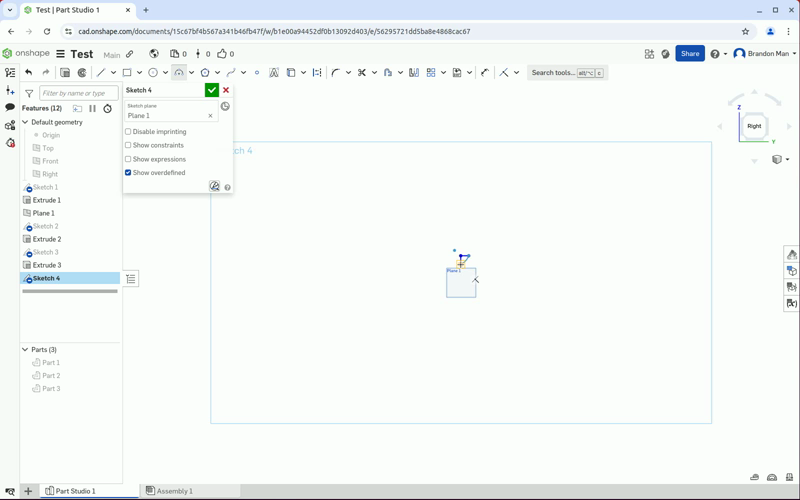
click(460, 264)
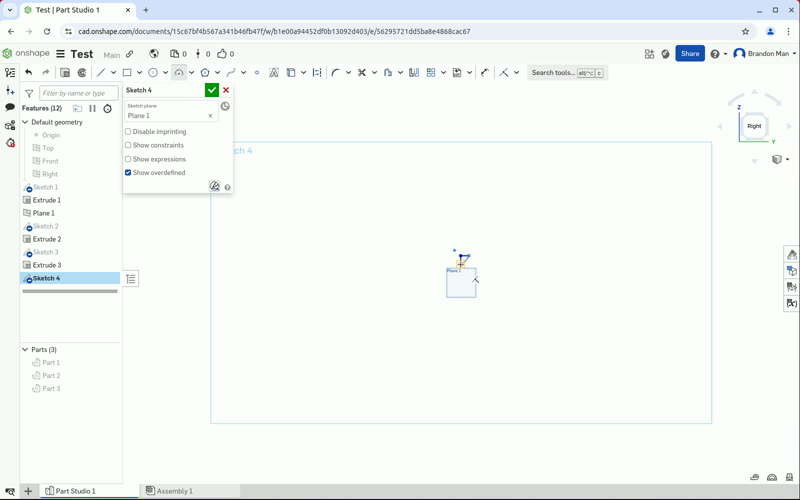
key_down(shift)
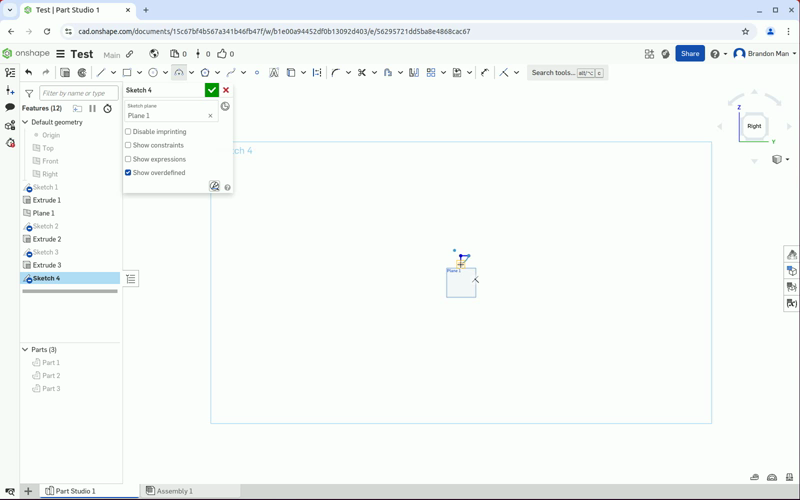
mouse_move(455, 250)
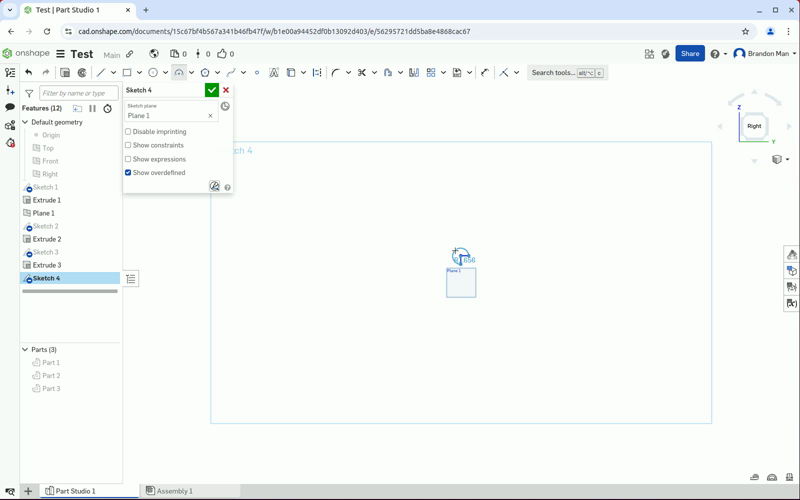
click(455, 250)
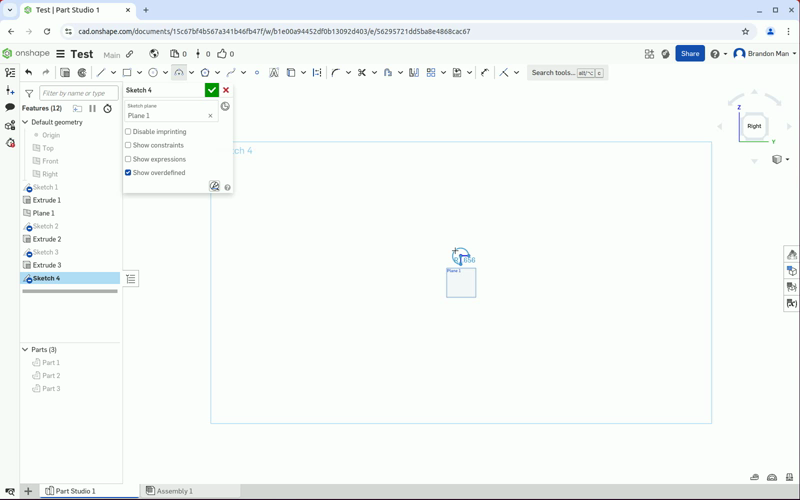
key_up(shift)
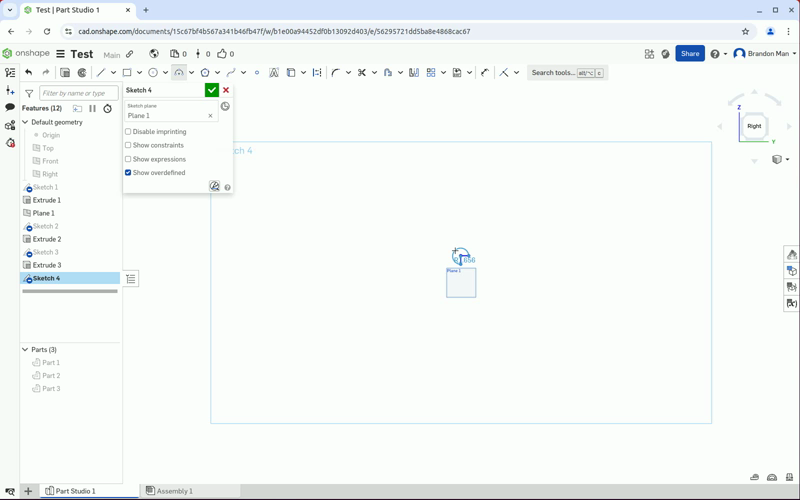
key(esc)
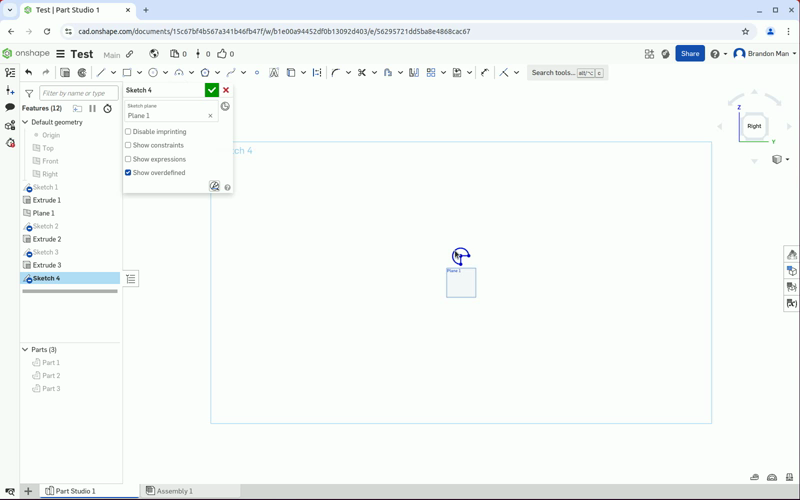
mouse_move(460, 254)
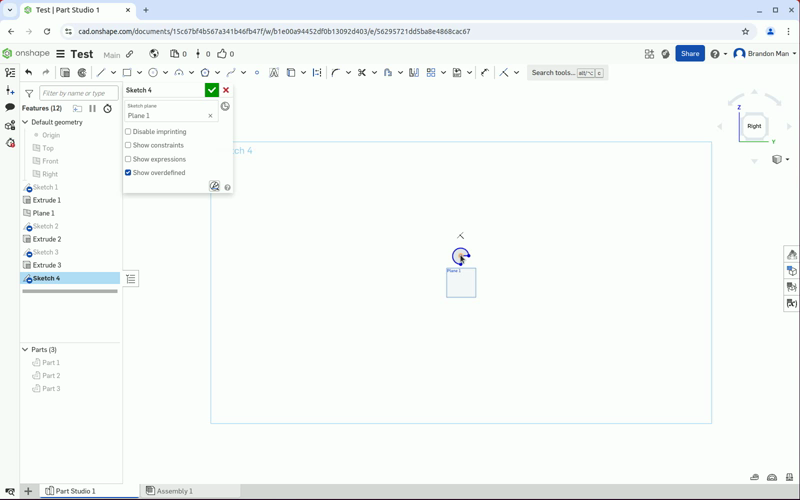
scroll(6)
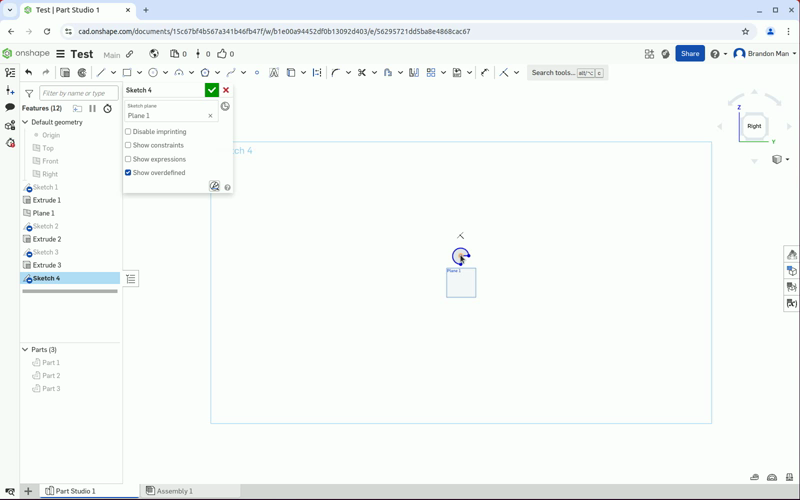
scroll(6)
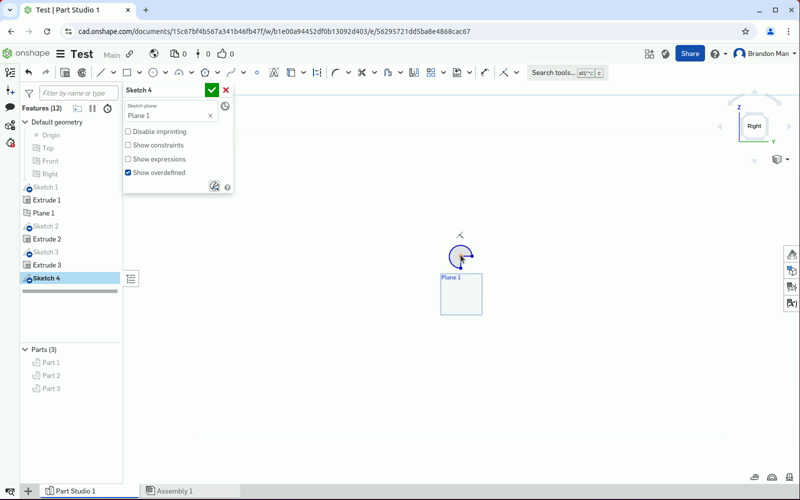
scroll(6)
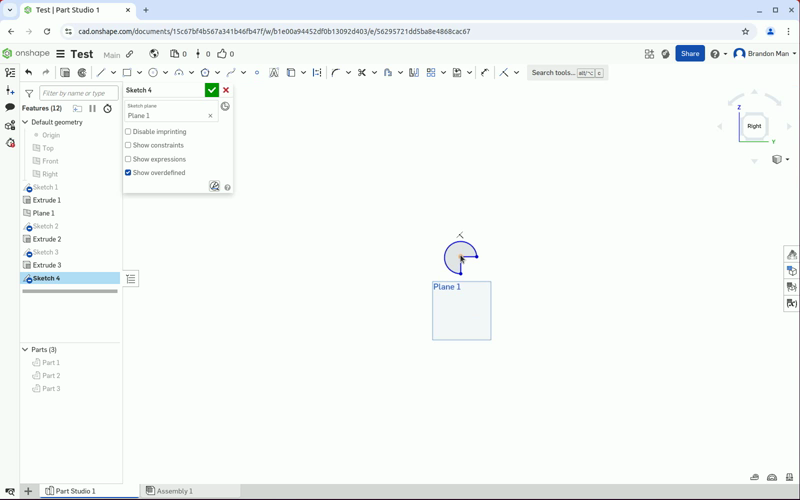
scroll(6)
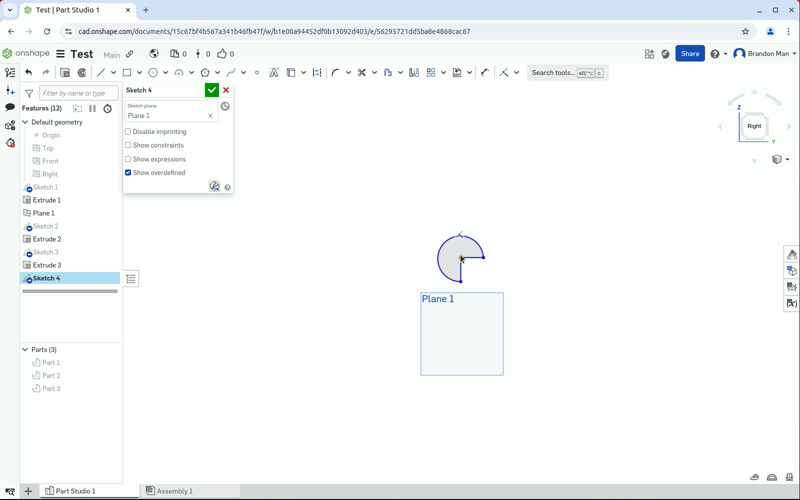
scroll(6)
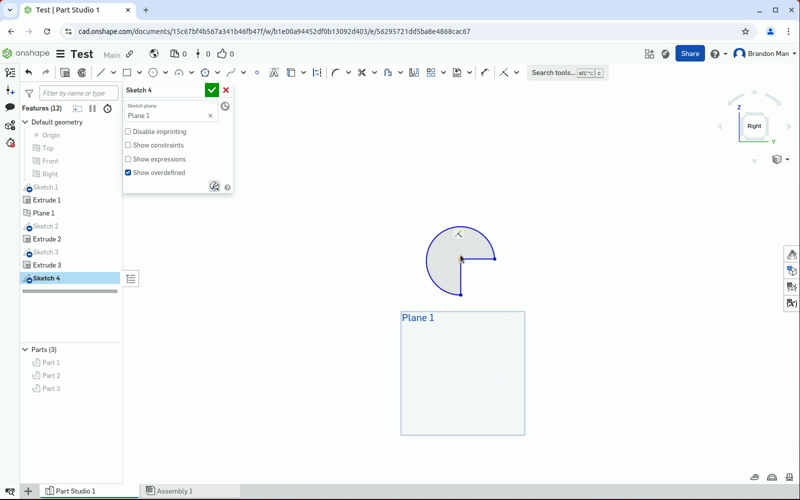
scroll(6)
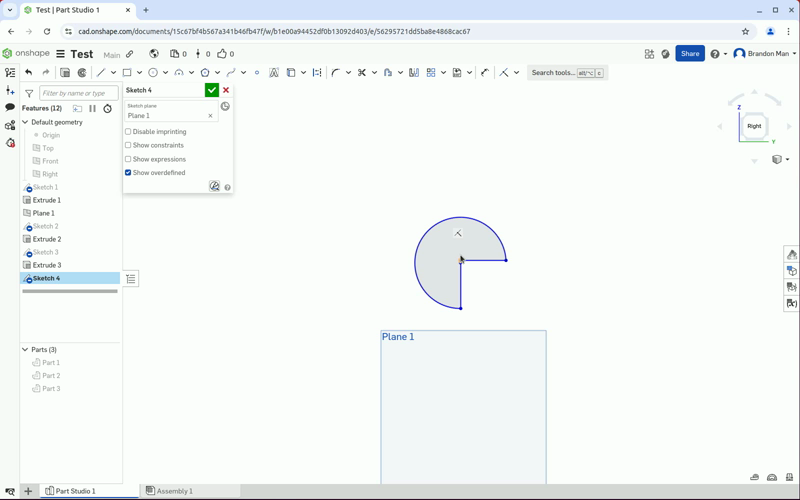
scroll(6)
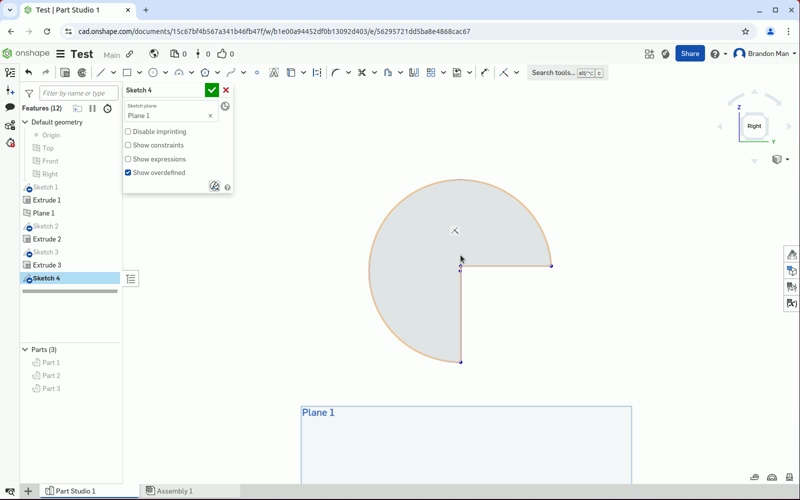
click(460, 254)
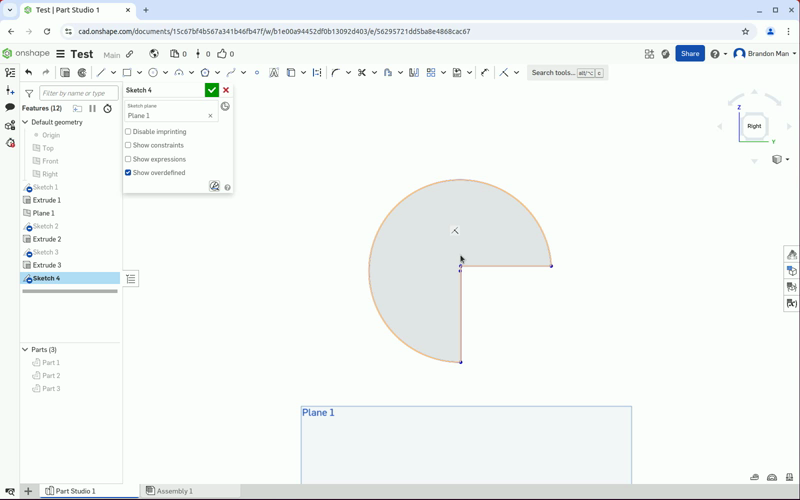
scroll(-6)
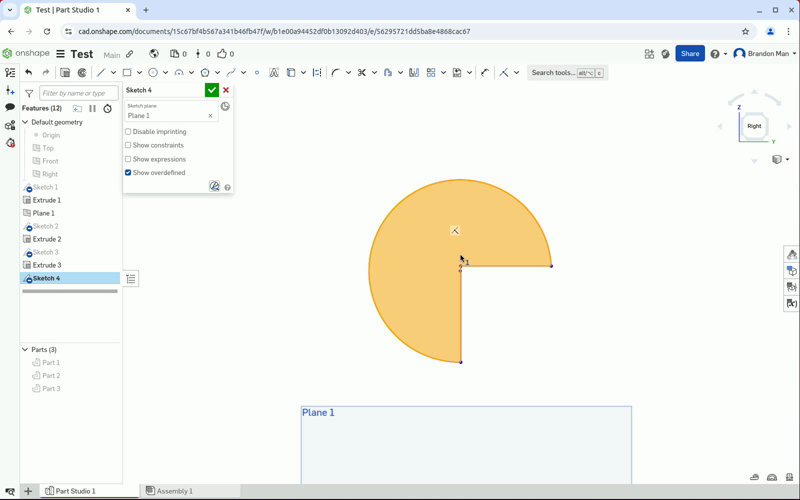
scroll(-6)
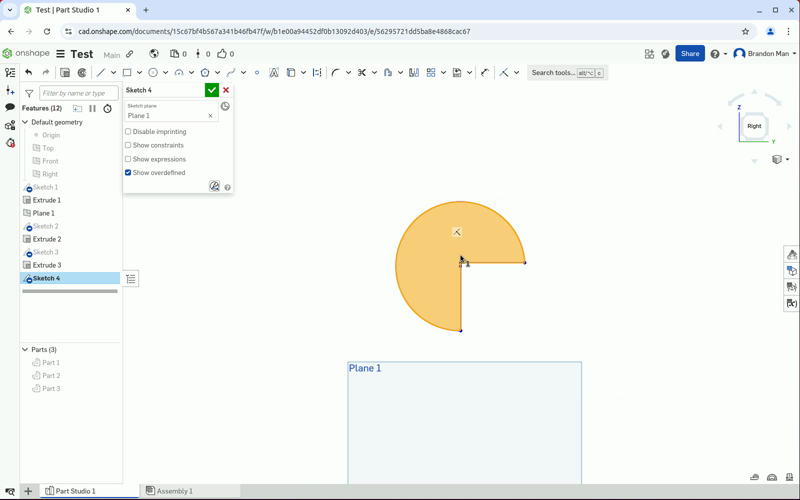
scroll(-6)
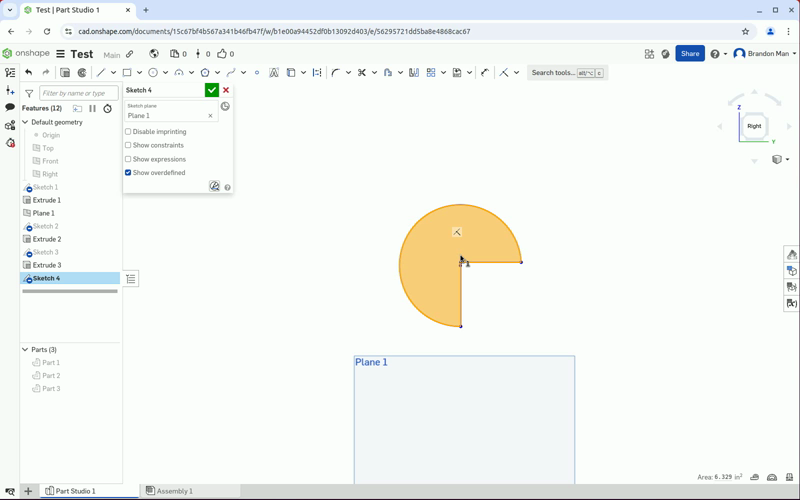
scroll(-6)
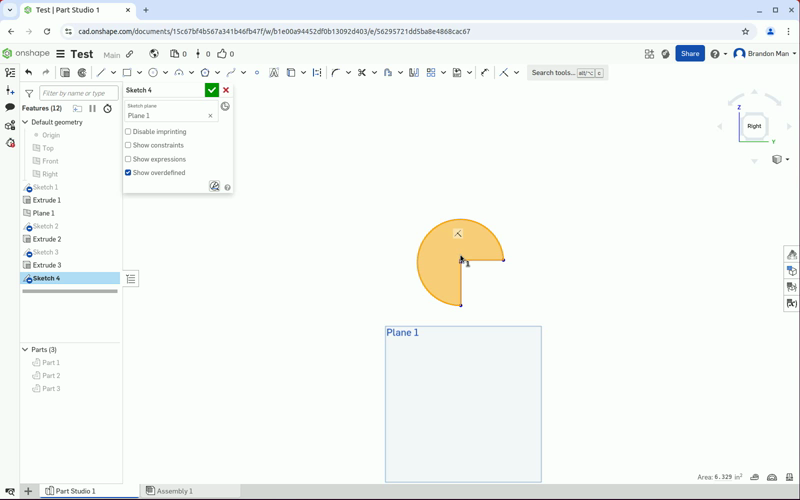
scroll(-6)
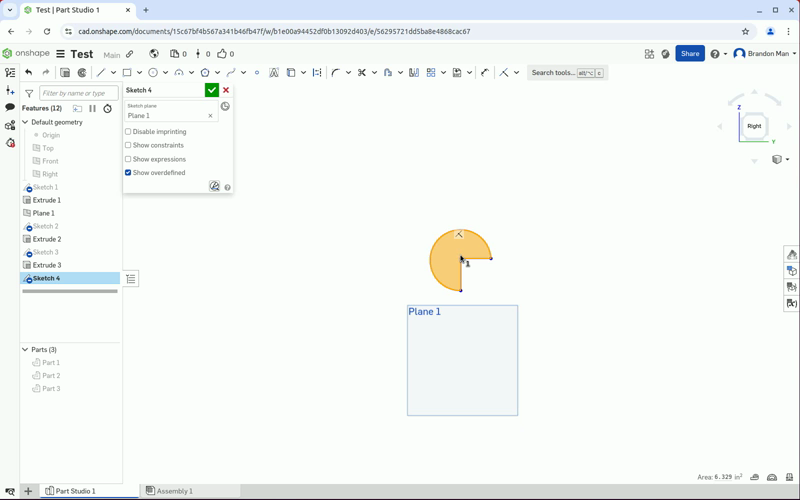
scroll(-6)
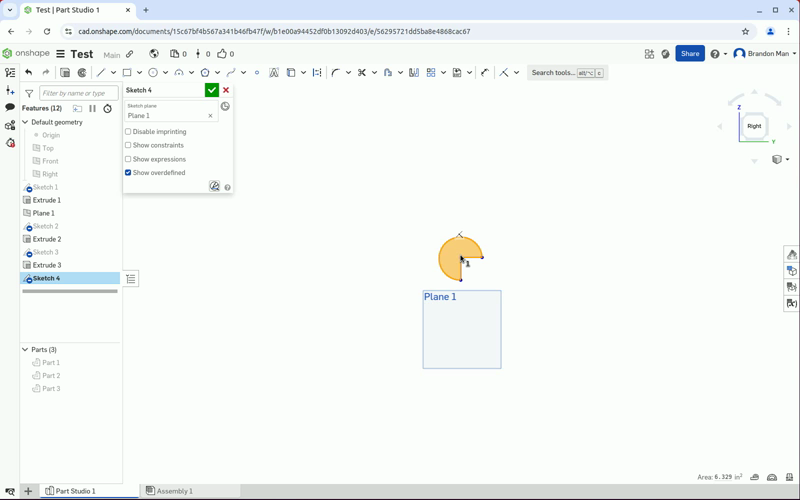
scroll(-6)
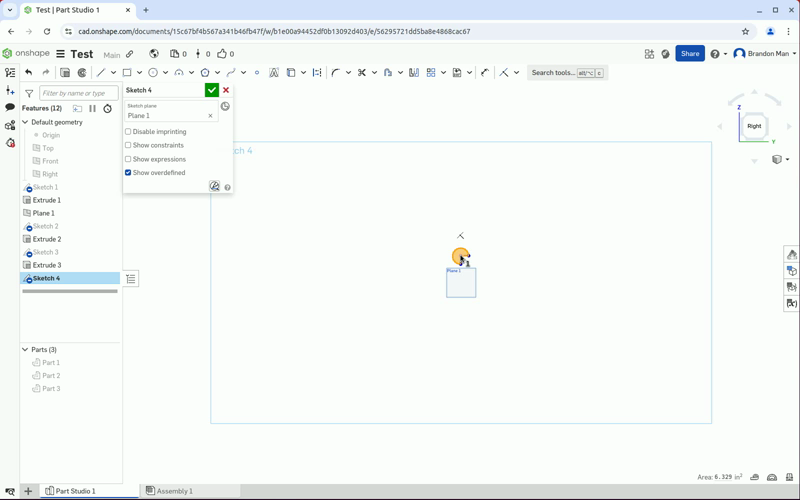
mouse_move(73, 352)
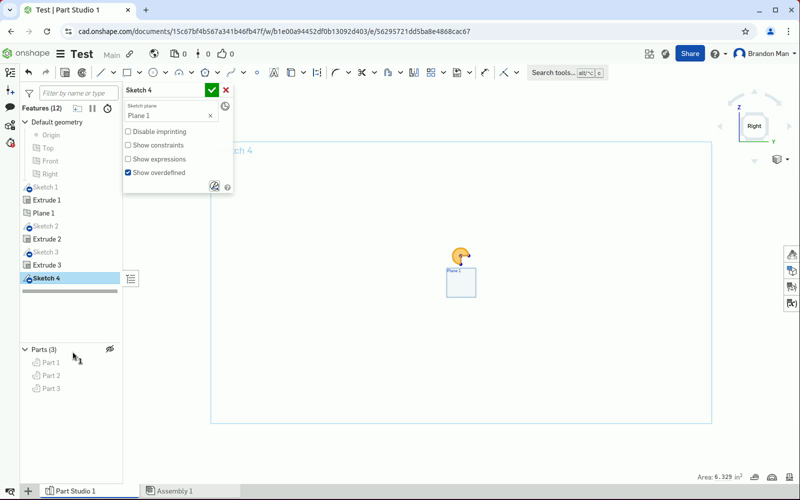
key(shift+y)
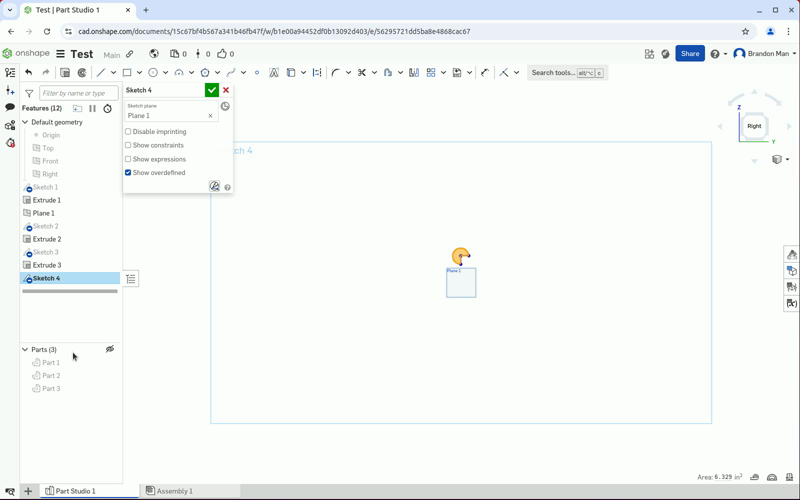
key(shift+e)
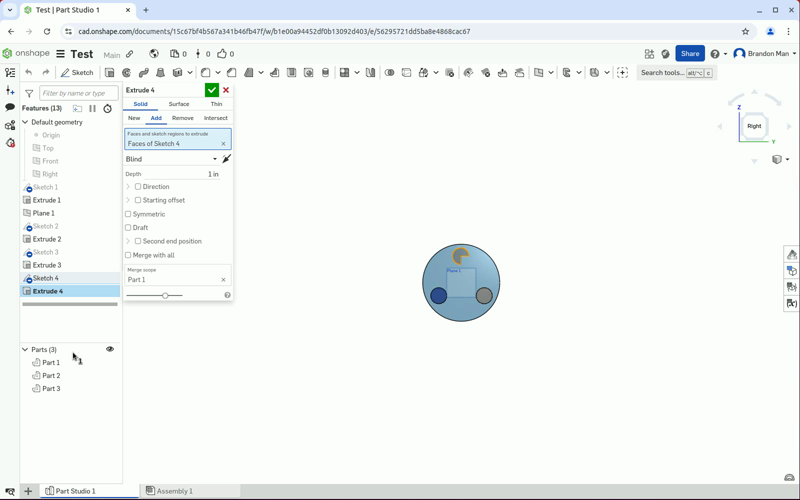
mouse_move(143, 106)
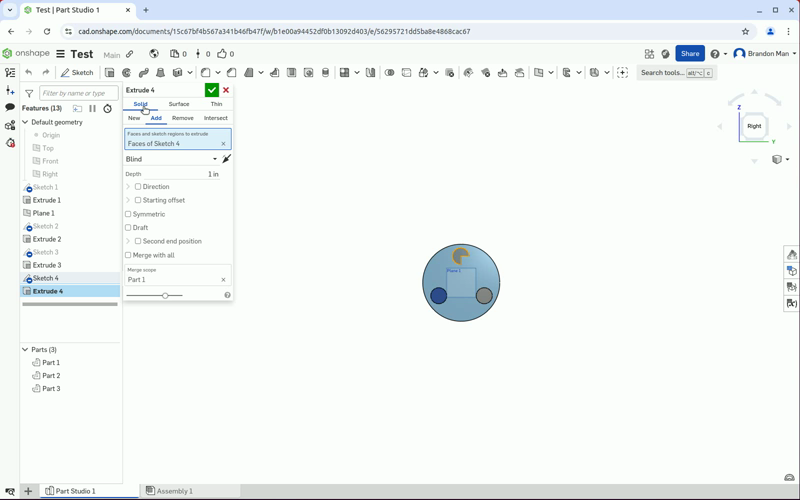
click(143, 106)
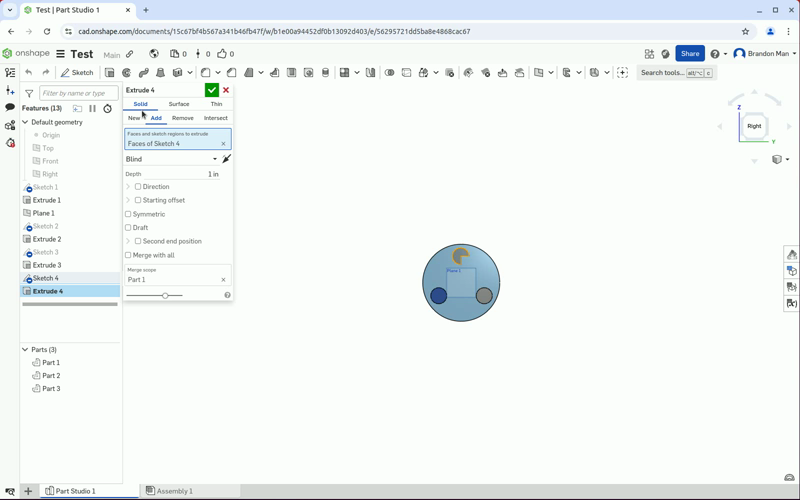
mouse_move(137, 120)
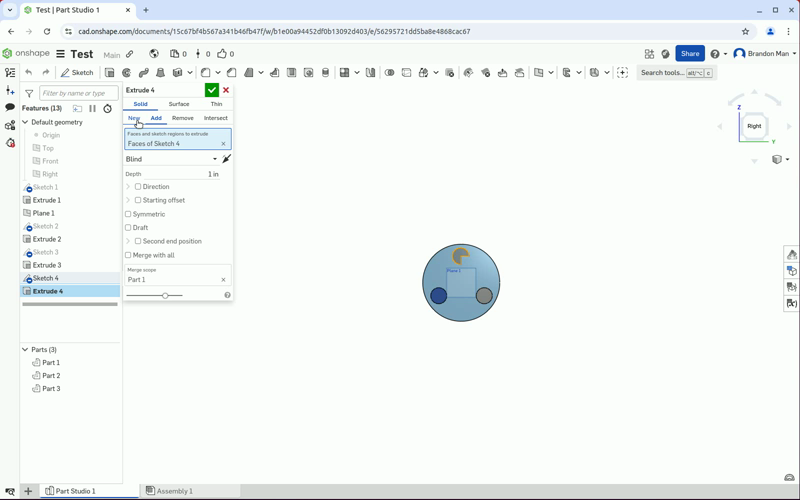
click(137, 120)
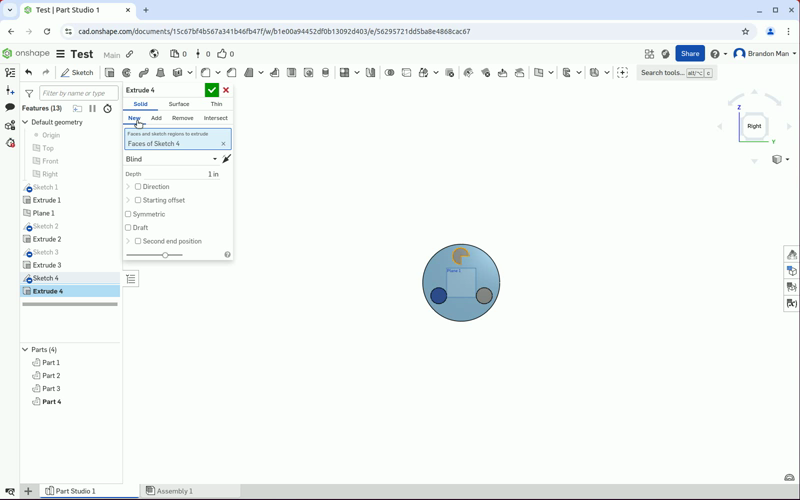
key(tab, 4)
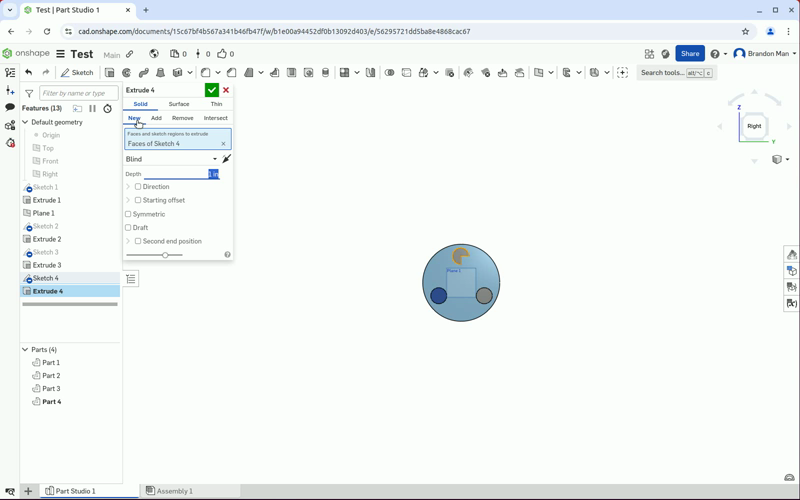
text(11.554)
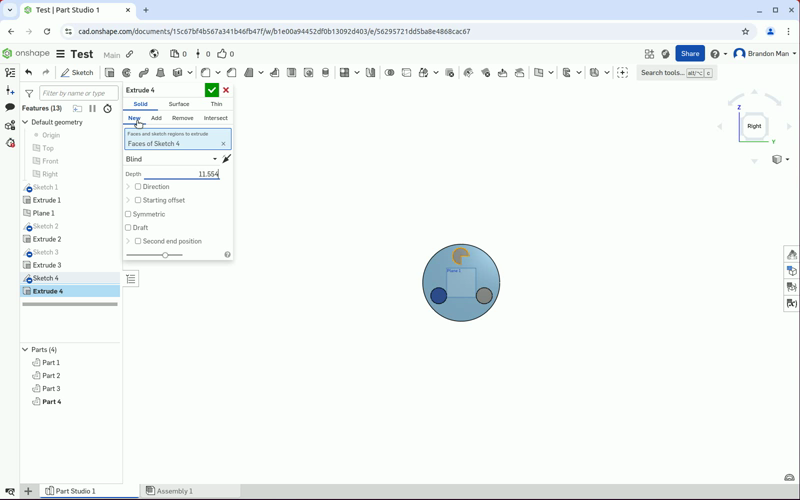
key(enter)
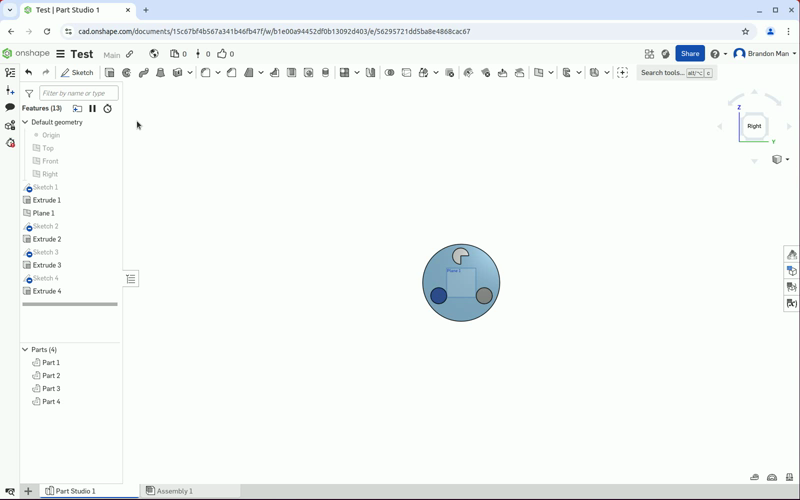
key(shift+h)
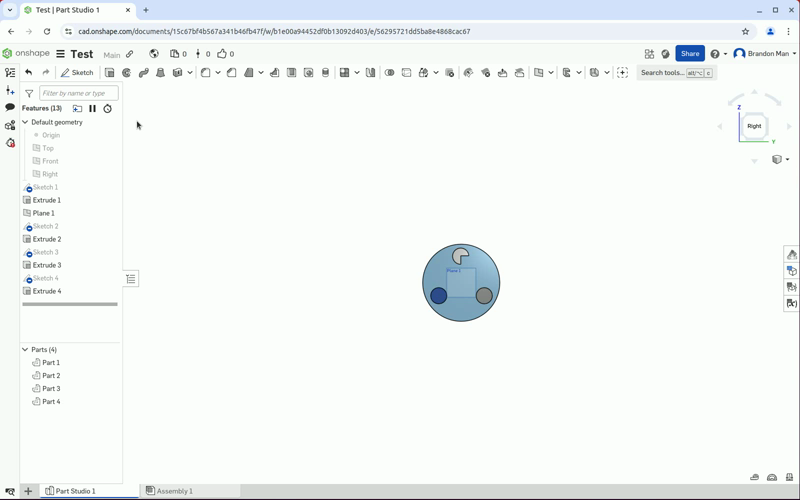
key(shift+h)
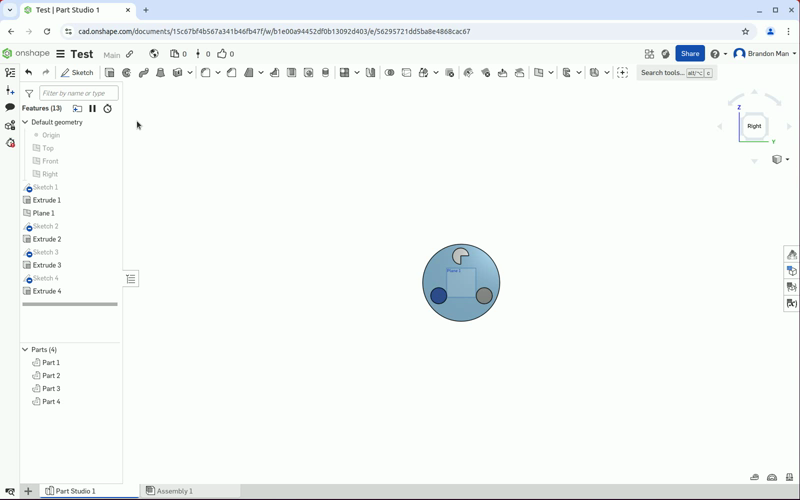
mouse_move(73, 189)
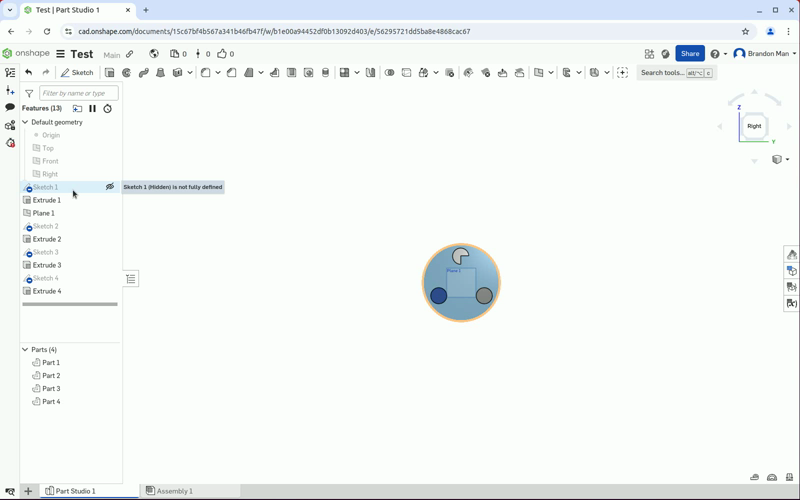
click(73, 189)
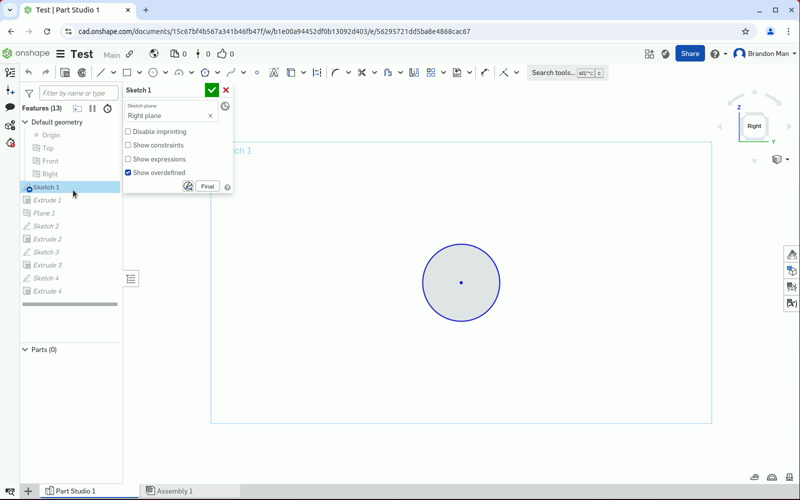
mouse_move(229, 92)
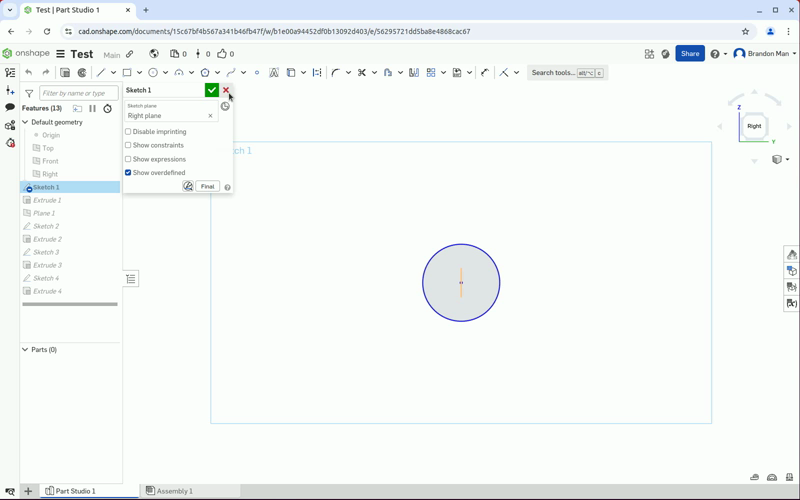
click(229, 92)
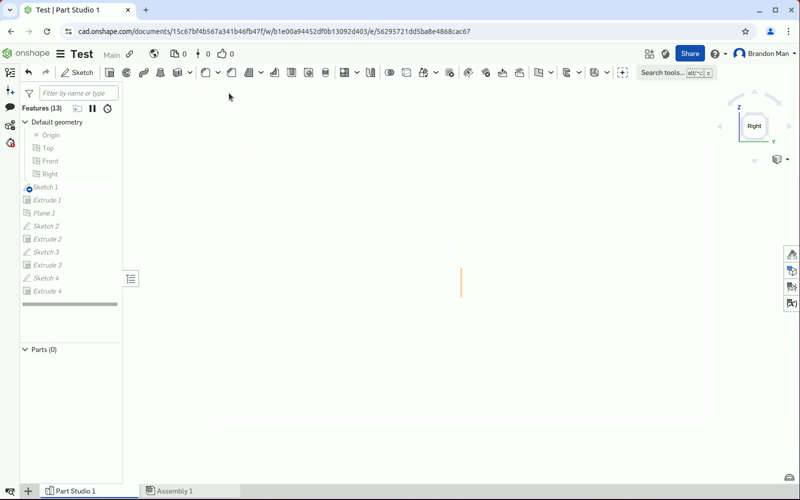
key(shift+s)
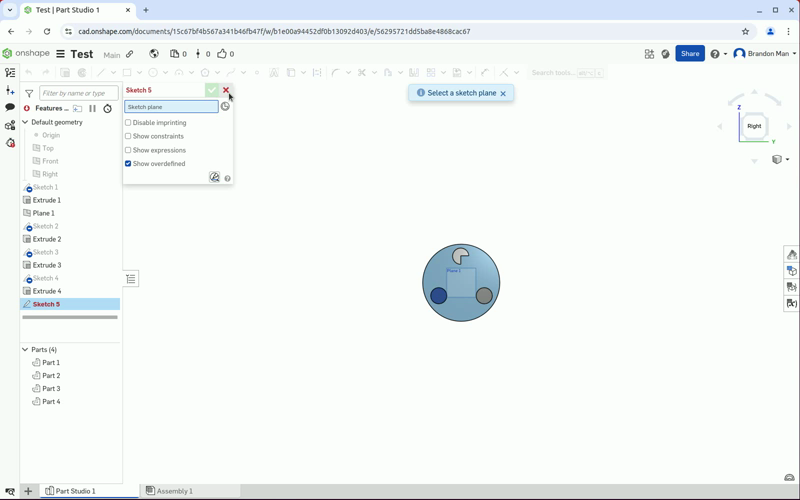
mouse_move(73, 215)
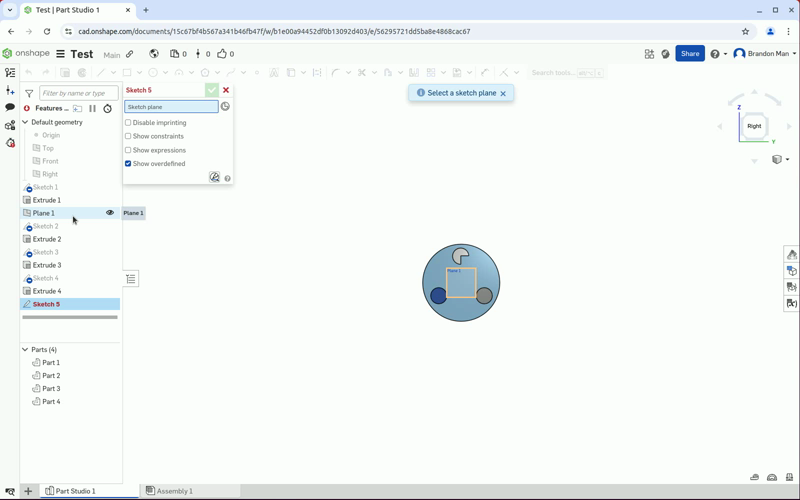
click(73, 215)
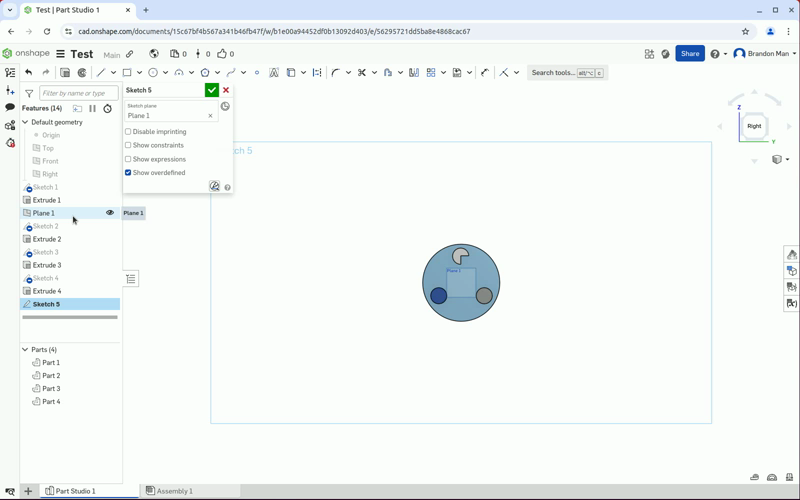
mouse_move(73, 352)
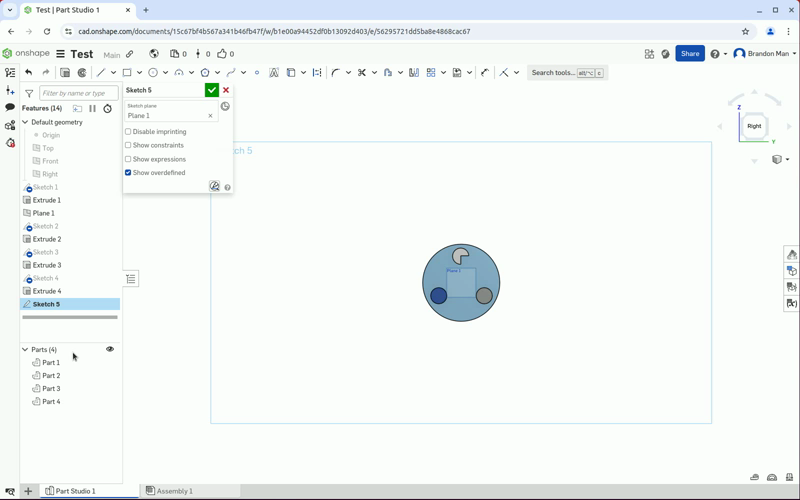
key(y)
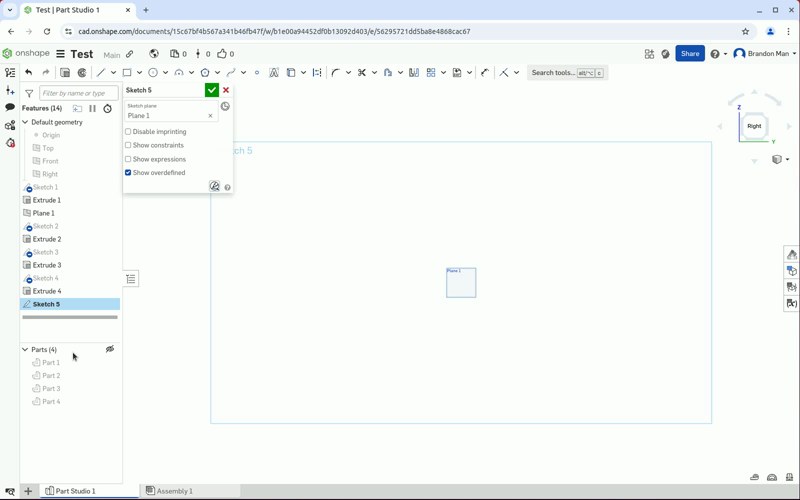
key(a)
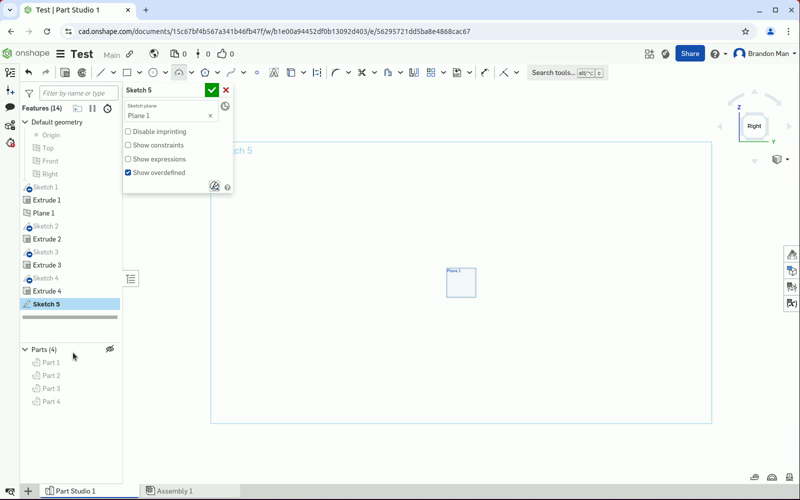
key_down(shift)
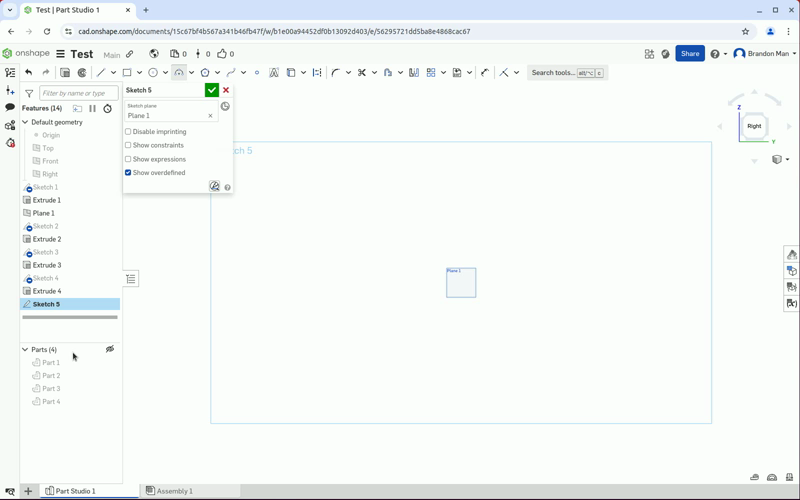
mouse_move(460, 264)
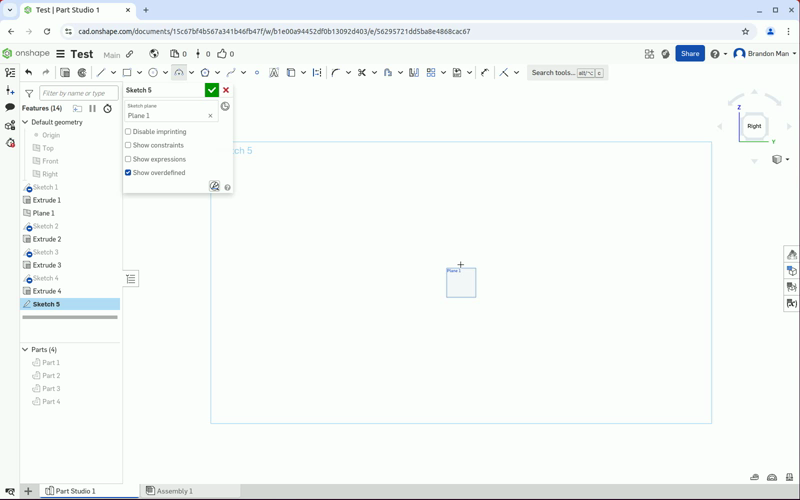
click(460, 264)
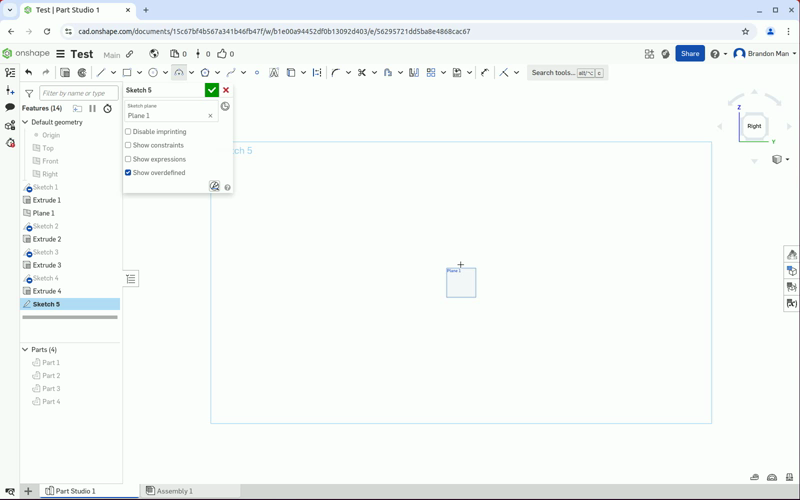
key_up(shift)
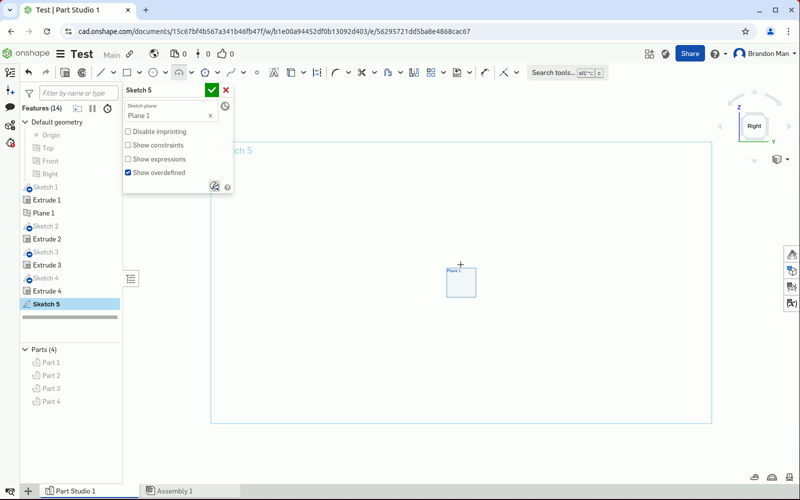
key_down(shift)
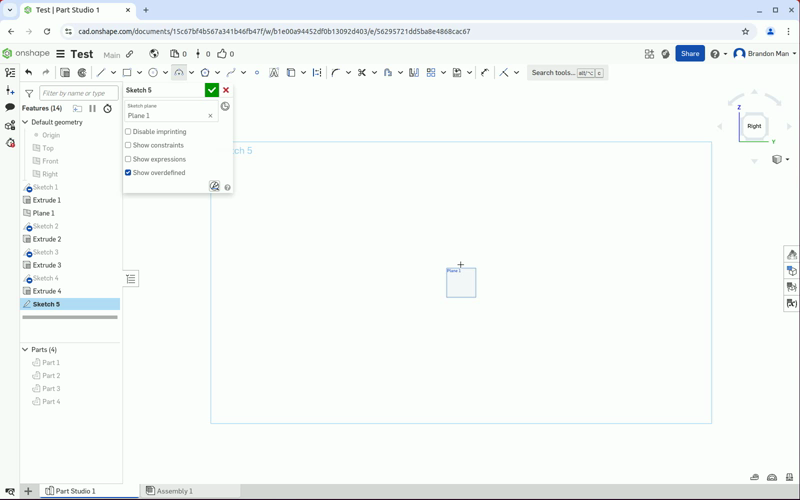
mouse_move(468, 255)
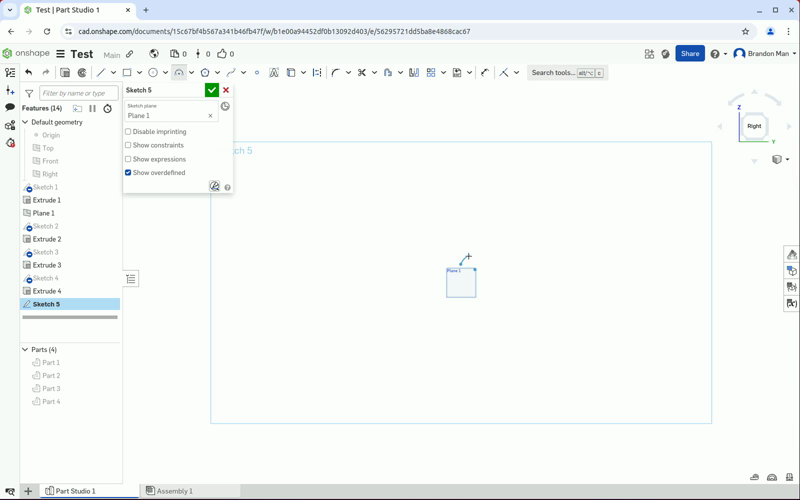
click(468, 255)
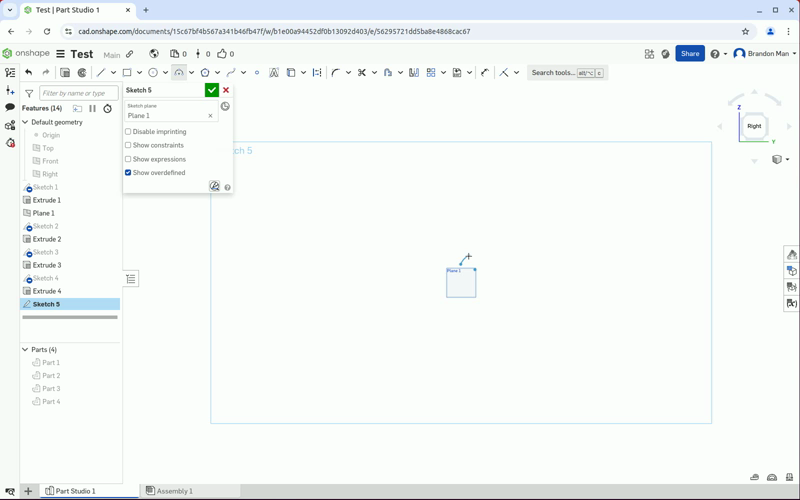
mouse_move(466, 261)
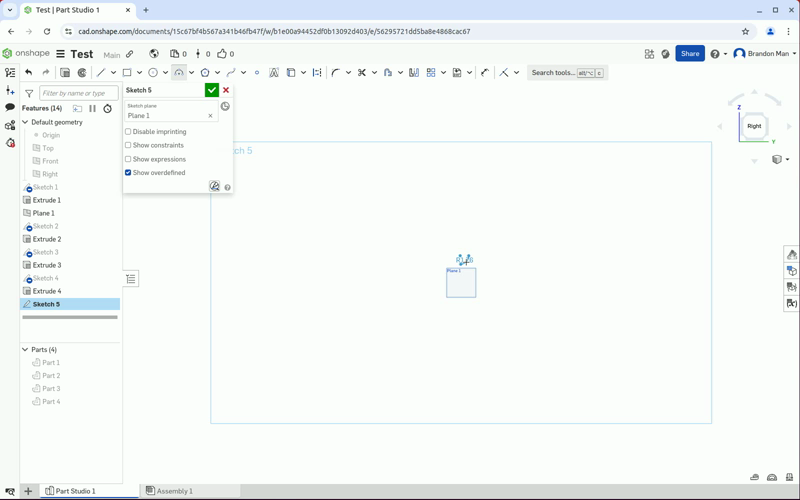
click(466, 261)
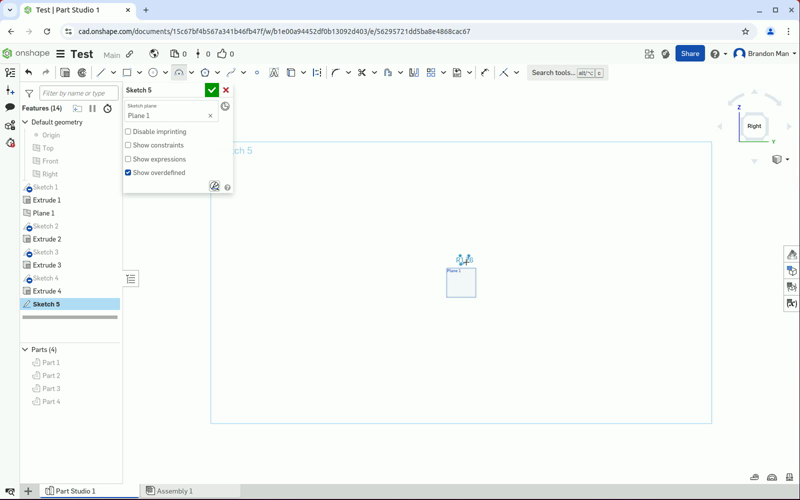
key_up(shift)
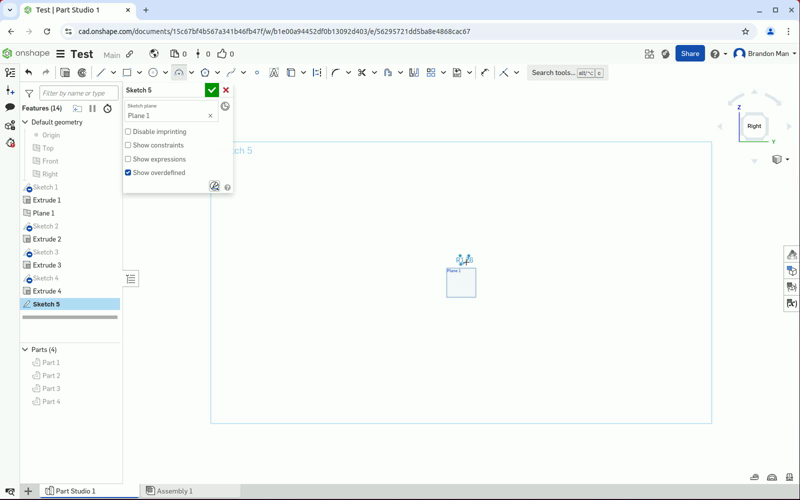
key(esc)
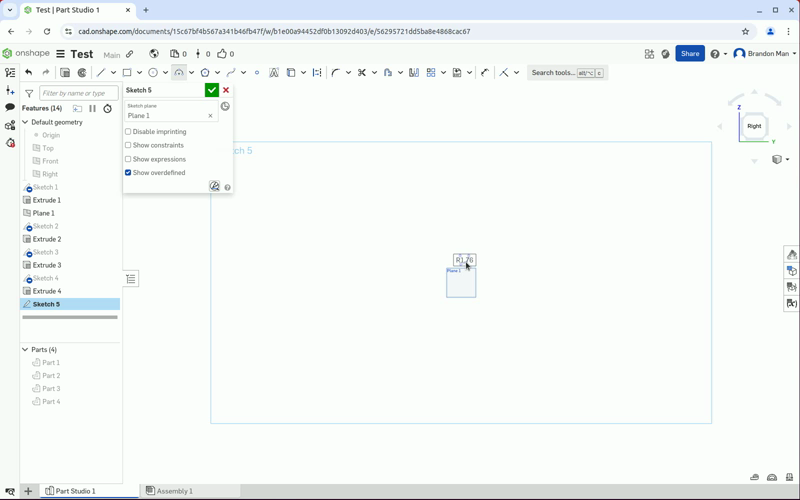
key(l)
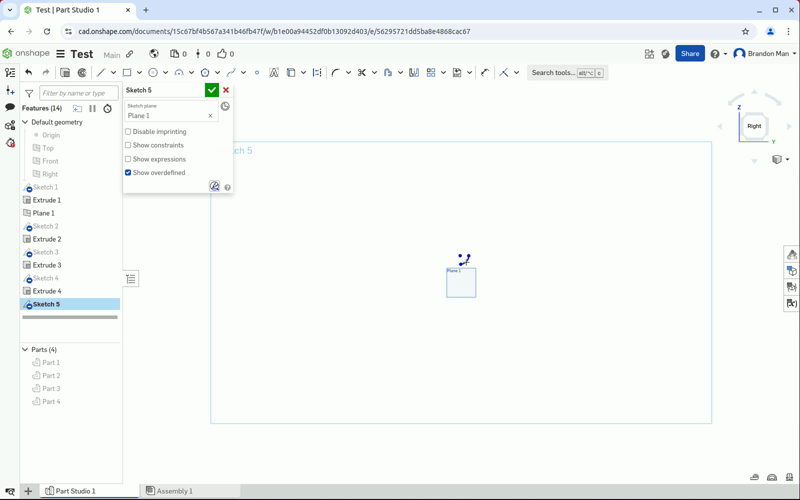
mouse_move(468, 255)
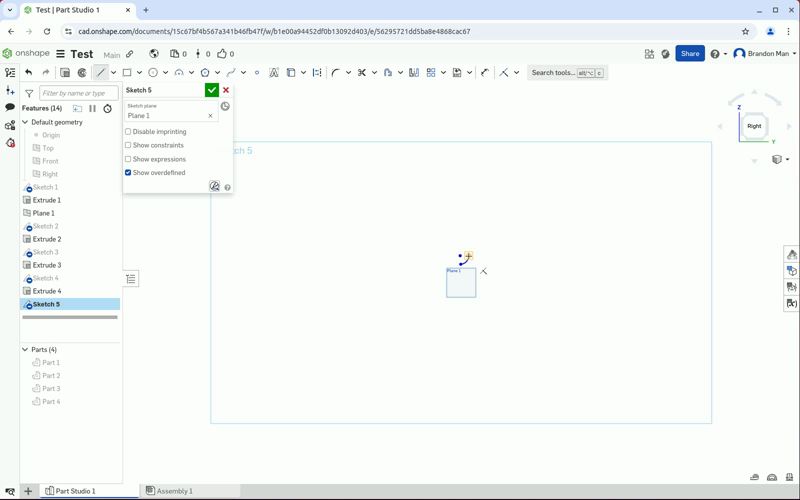
click(468, 255)
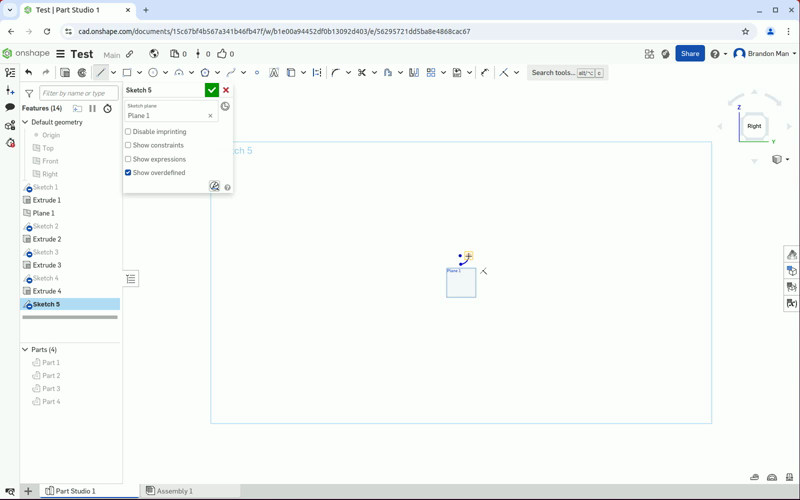
key_down(shift)
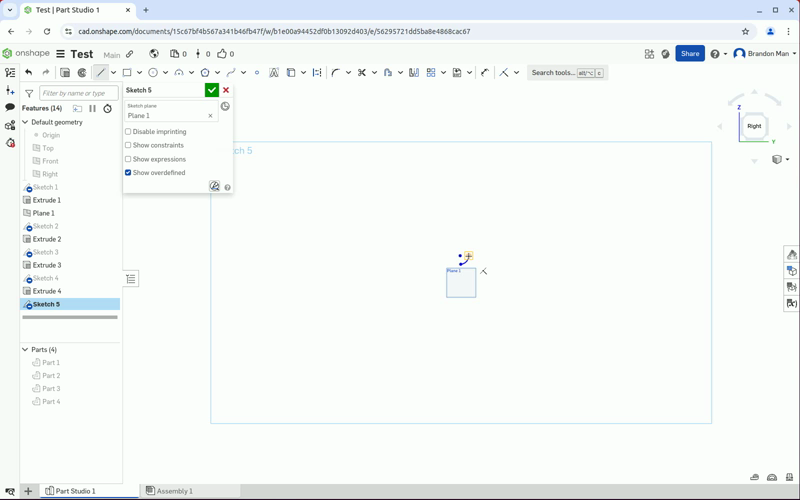
mouse_move(498, 255)
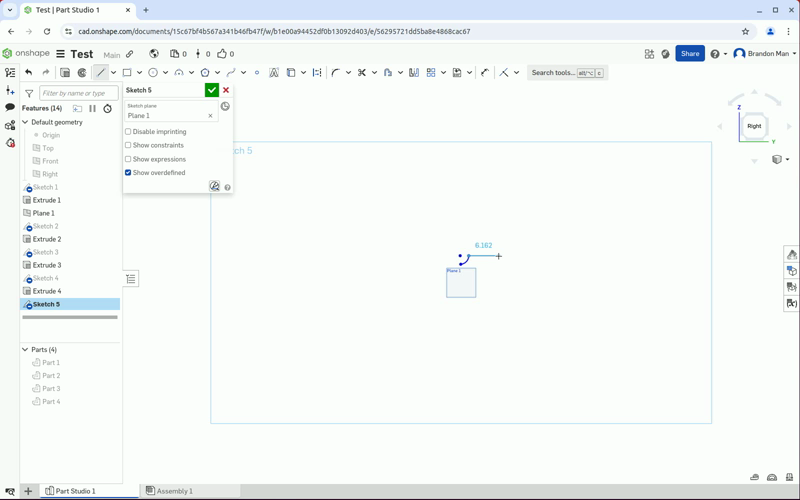
mouse_move(460, 255)
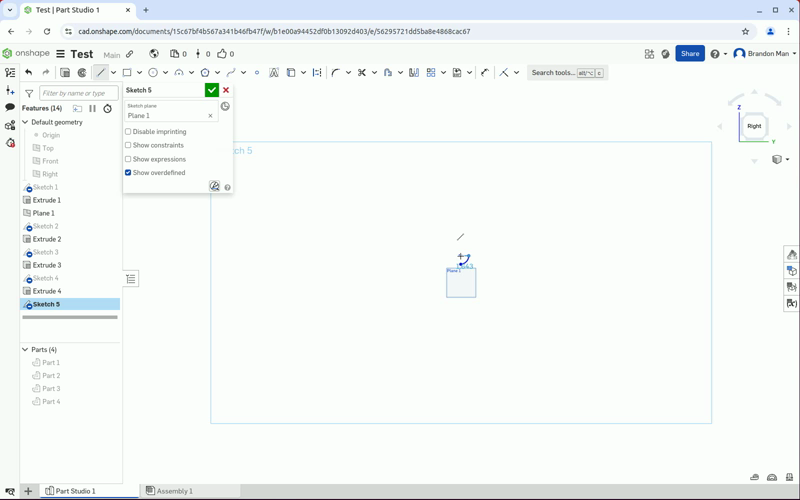
click(460, 255)
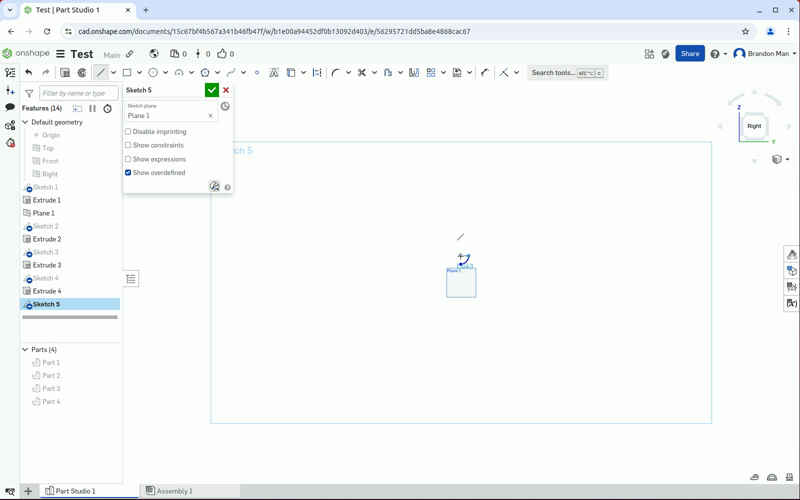
key_up(shift)
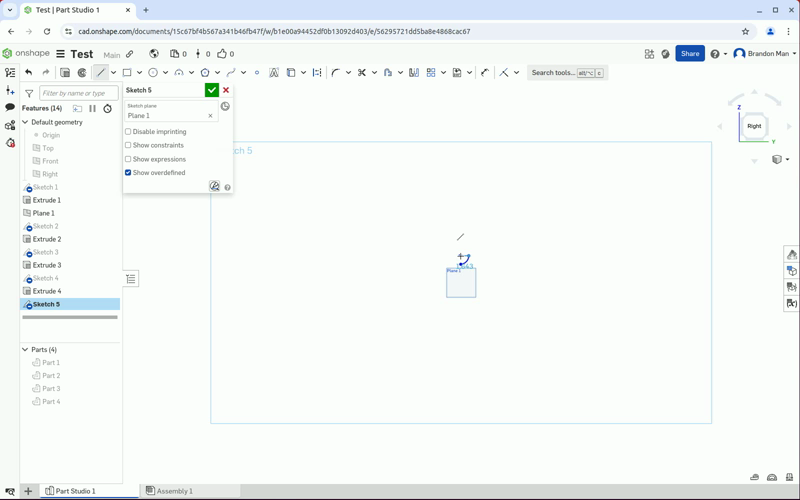
mouse_move(490, 255)
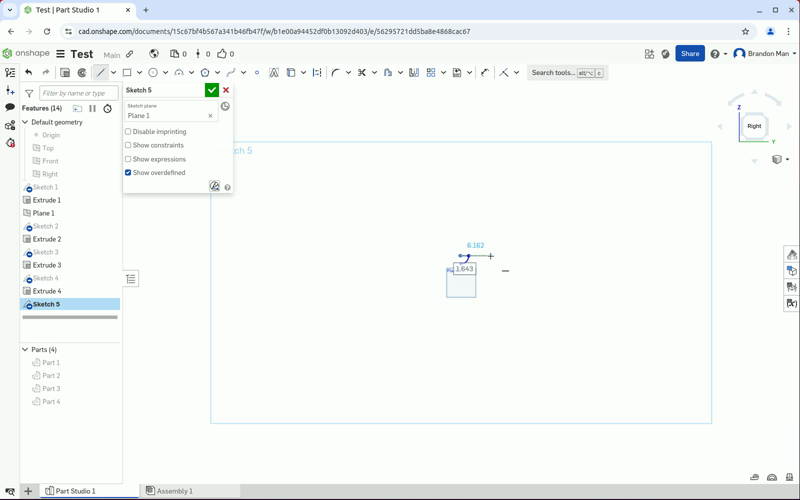
key_down(shift)
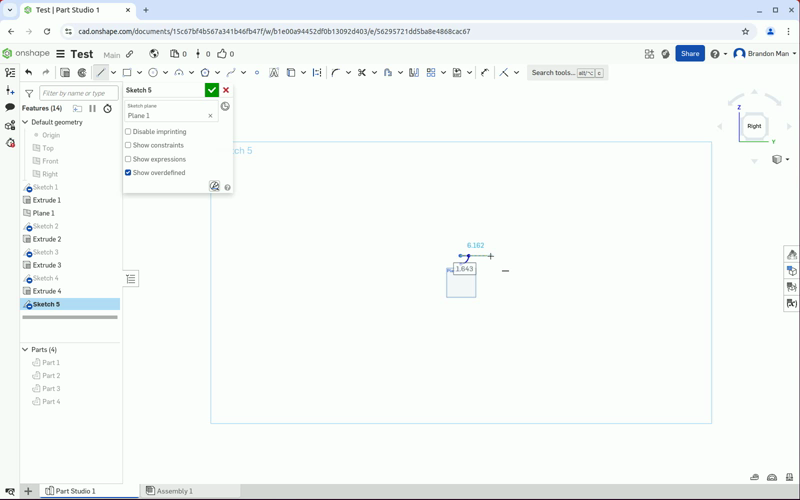
mouse_move(460, 264)
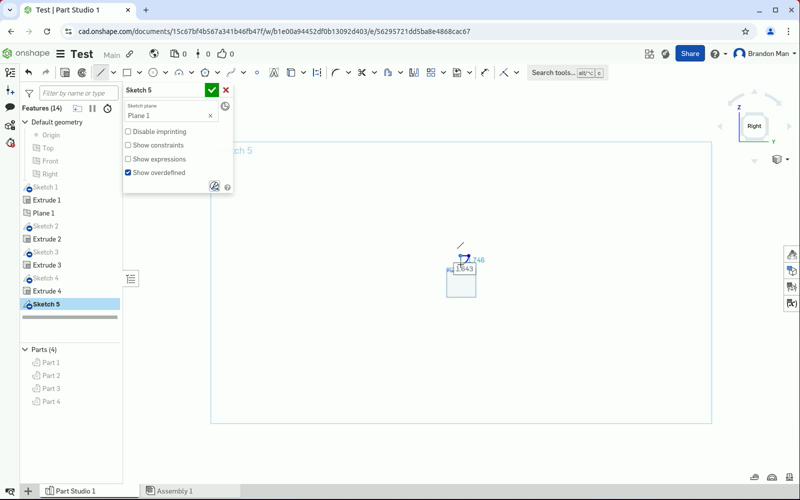
key_up(shift)
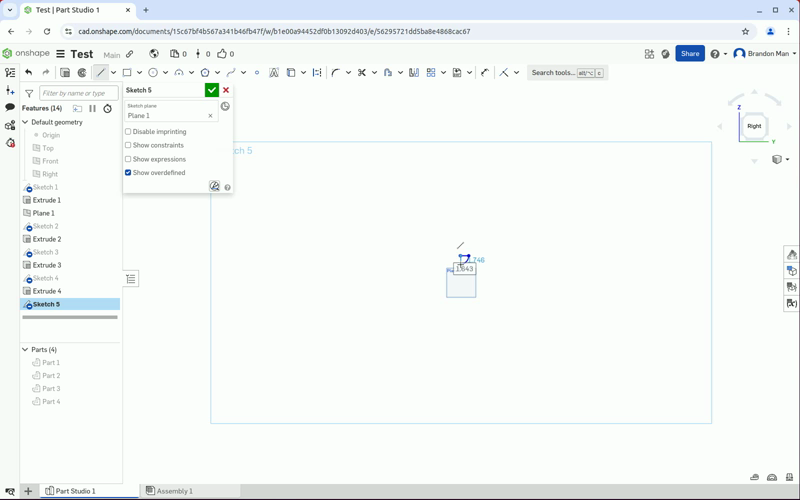
click(460, 264)
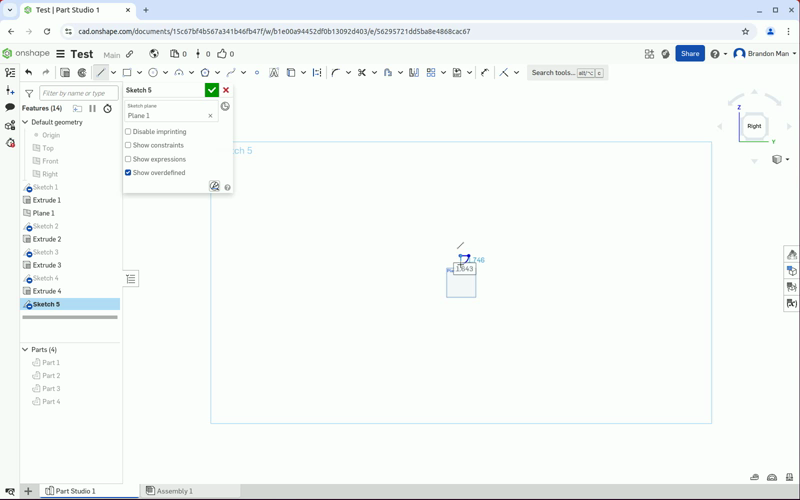
key(esc)
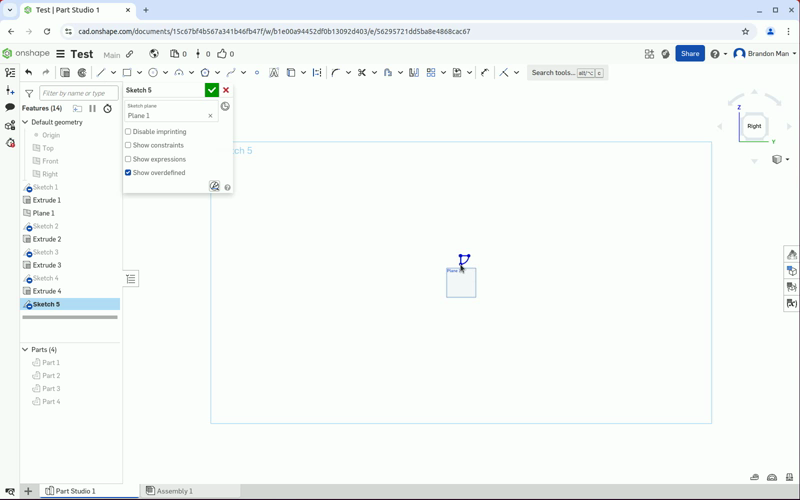
mouse_move(461, 256)
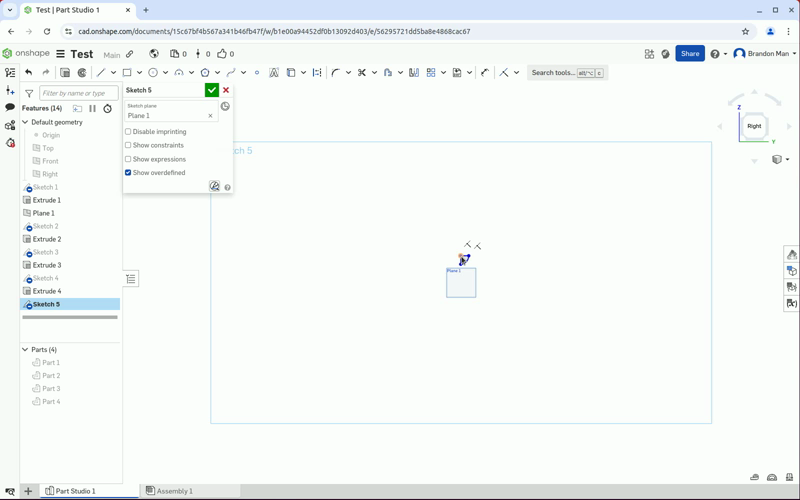
scroll(6)
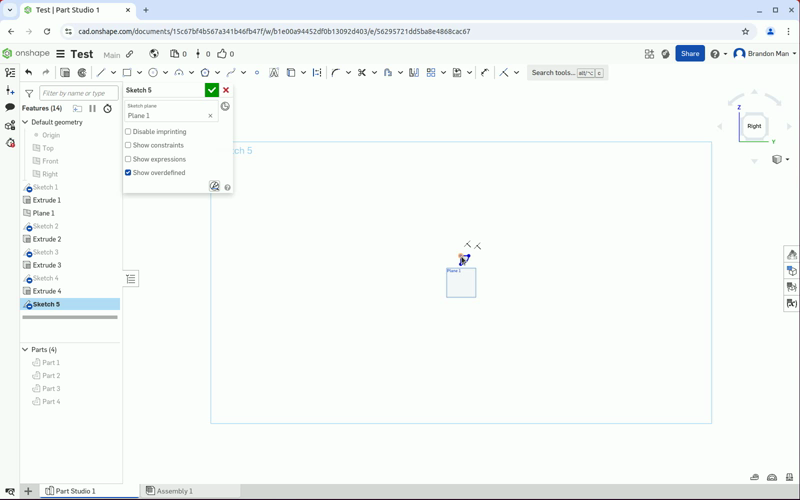
scroll(6)
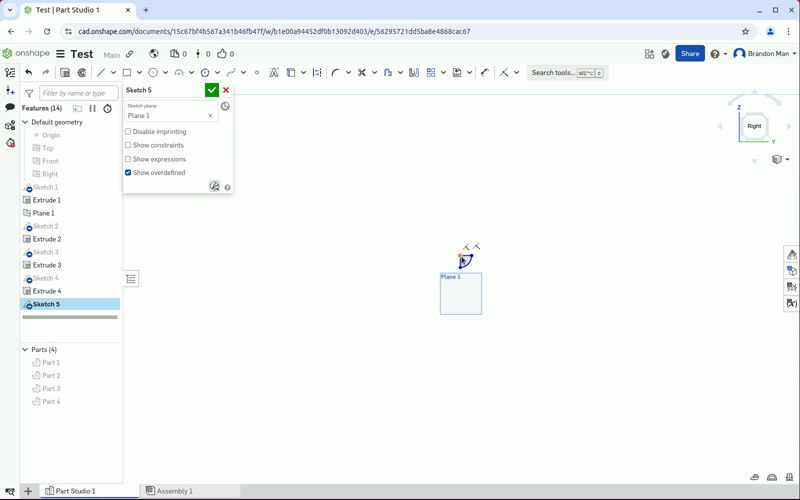
scroll(6)
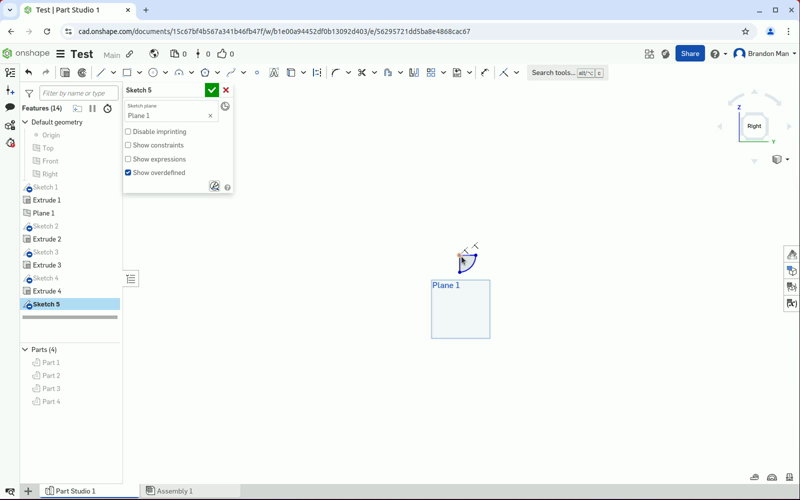
scroll(6)
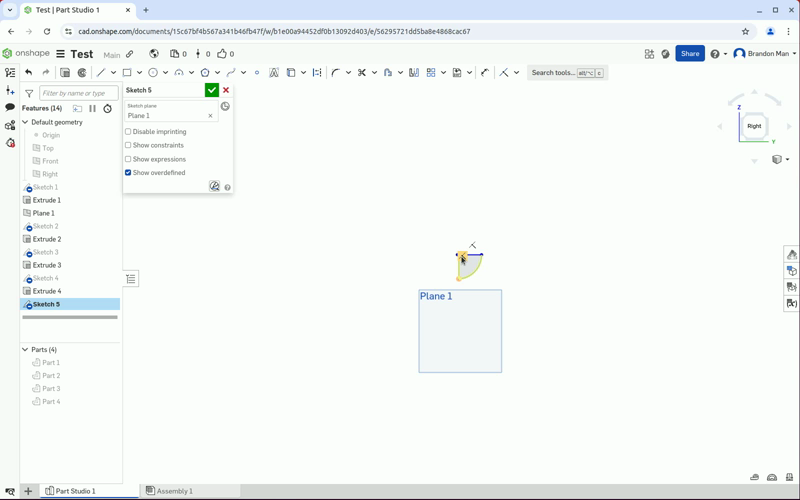
scroll(6)
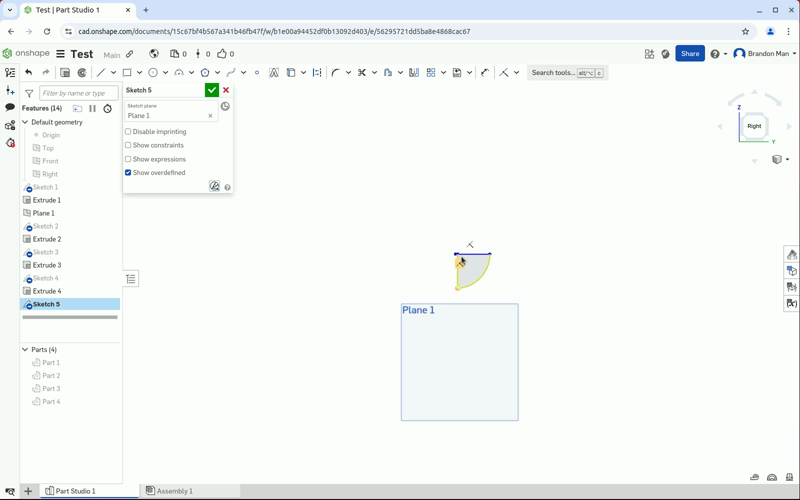
scroll(6)
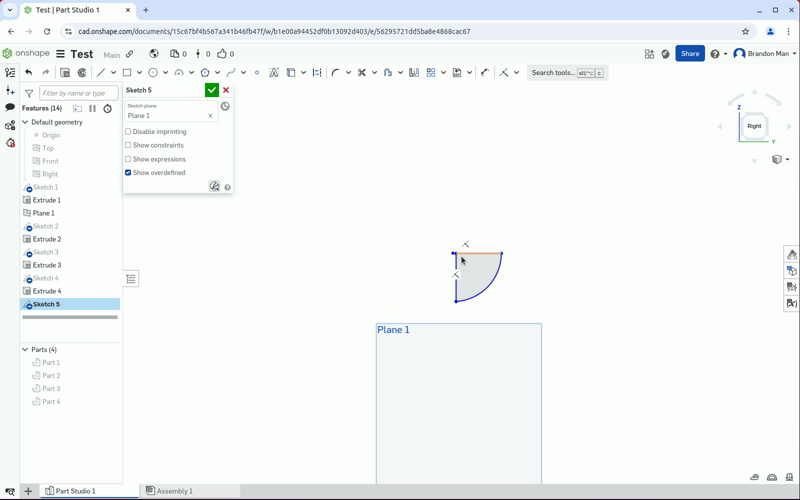
scroll(6)
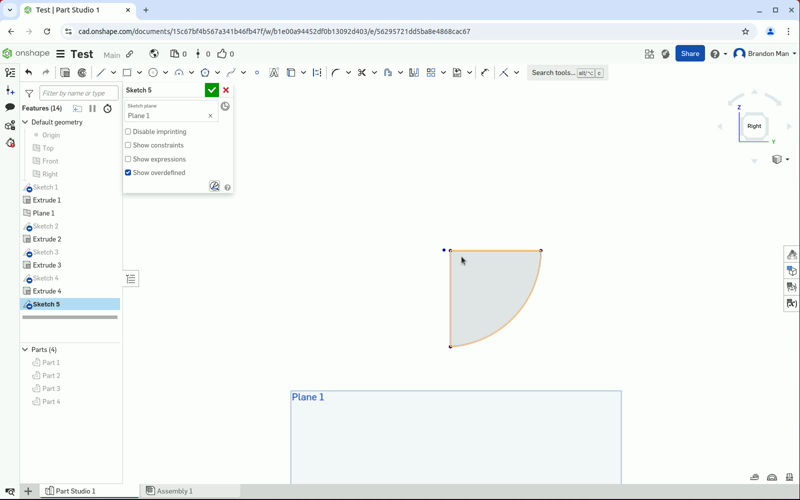
click(461, 256)
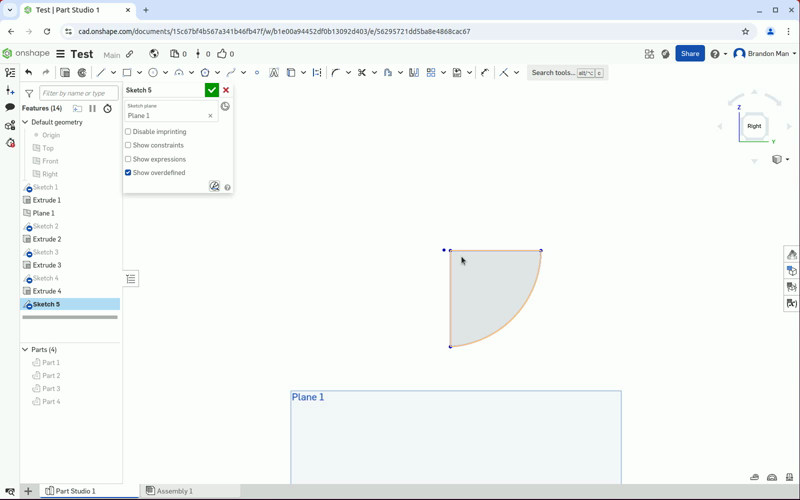
scroll(-6)
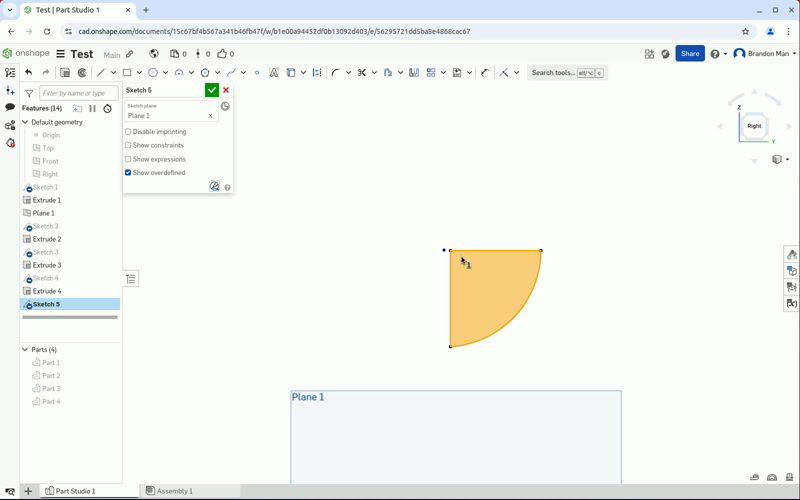
scroll(-6)
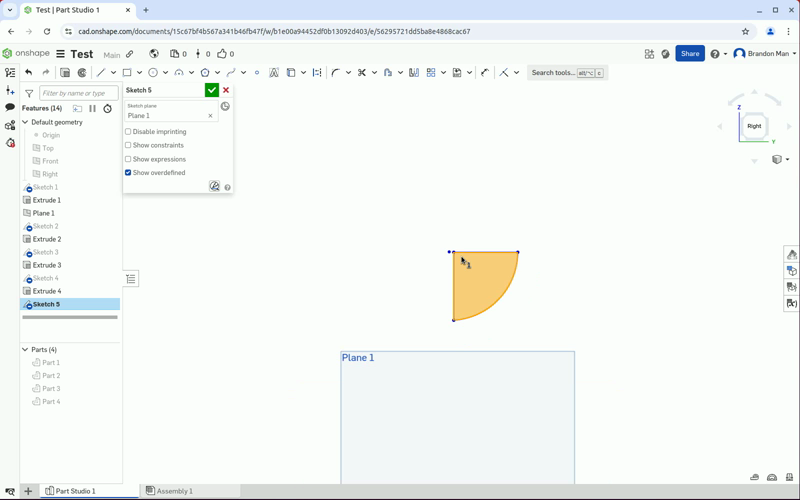
scroll(-6)
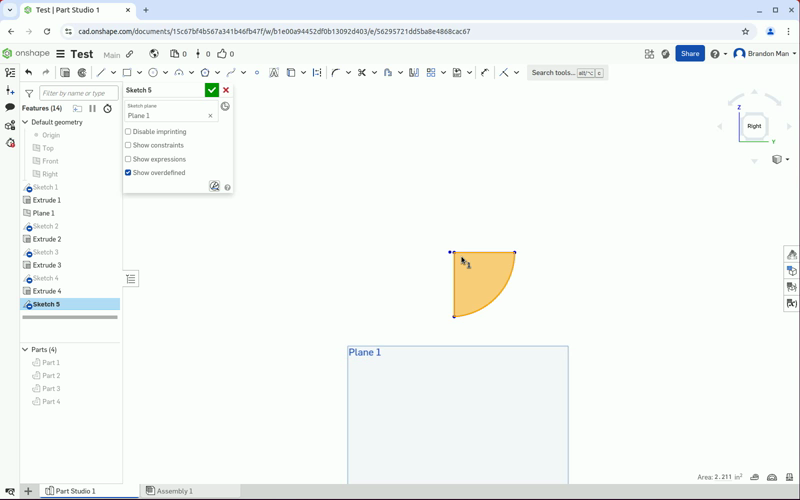
scroll(-6)
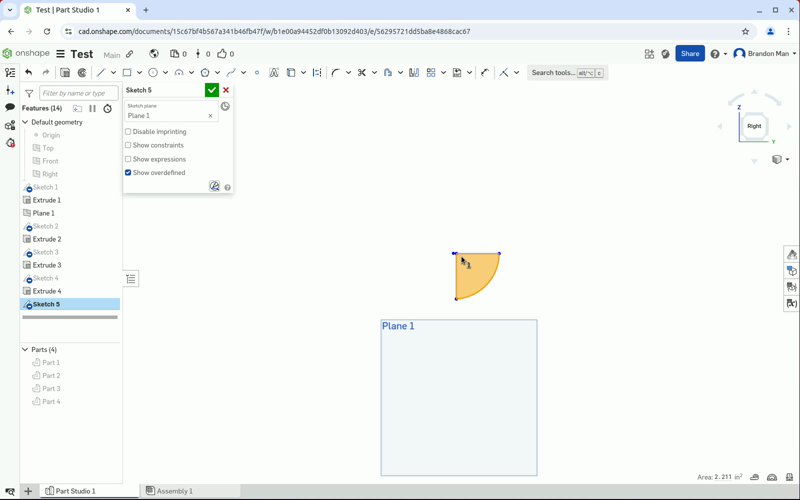
scroll(-6)
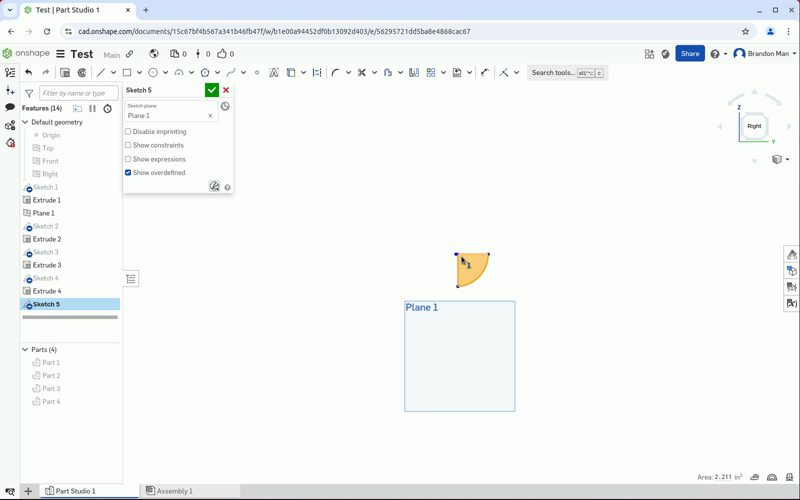
scroll(-6)
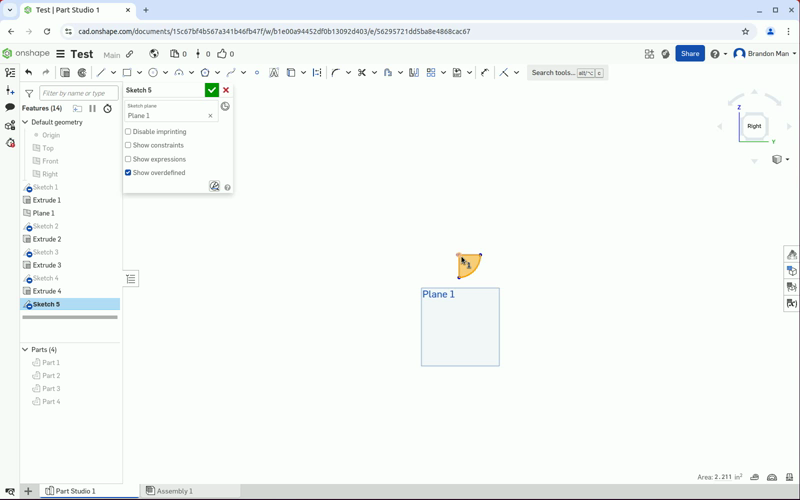
scroll(-6)
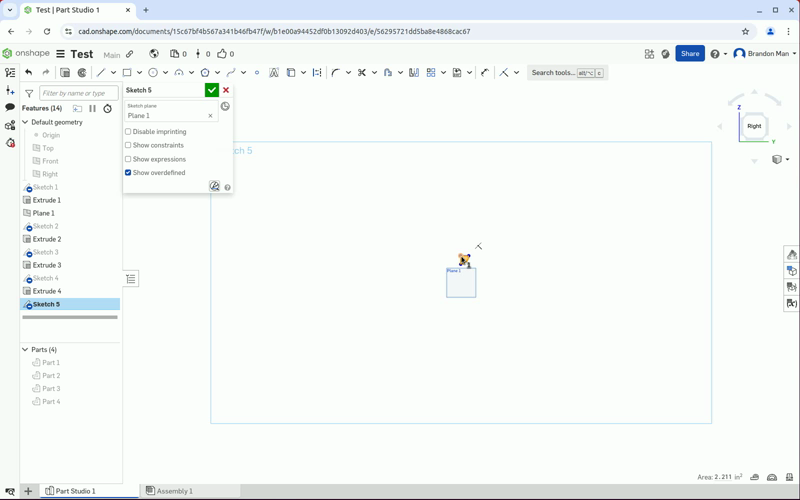
mouse_move(73, 352)
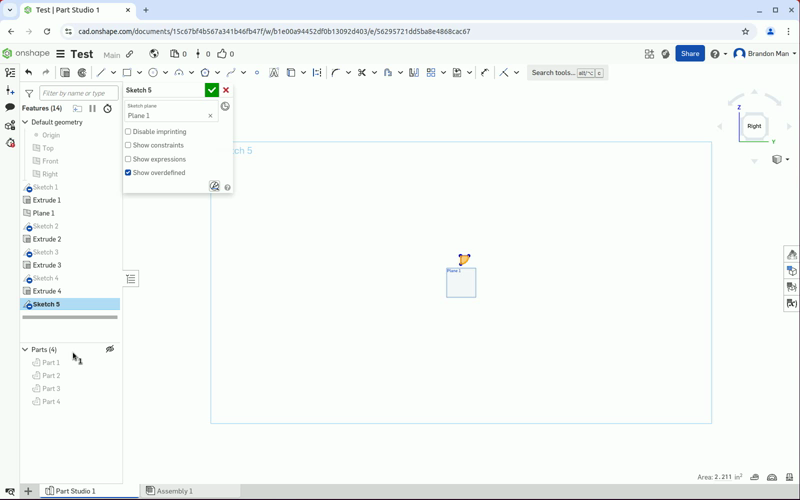
key(shift+y)
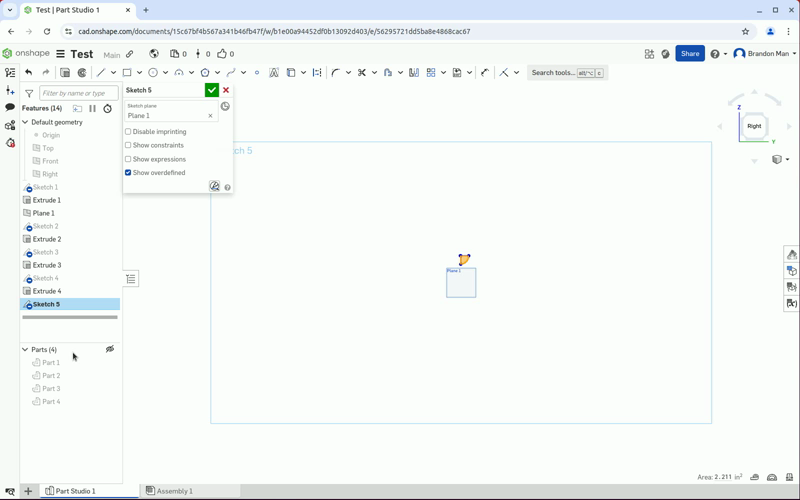
key(shift+e)
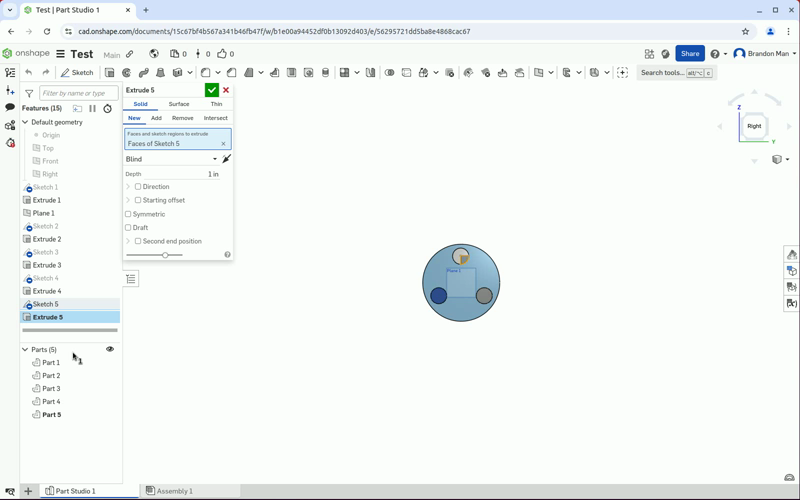
mouse_move(143, 106)
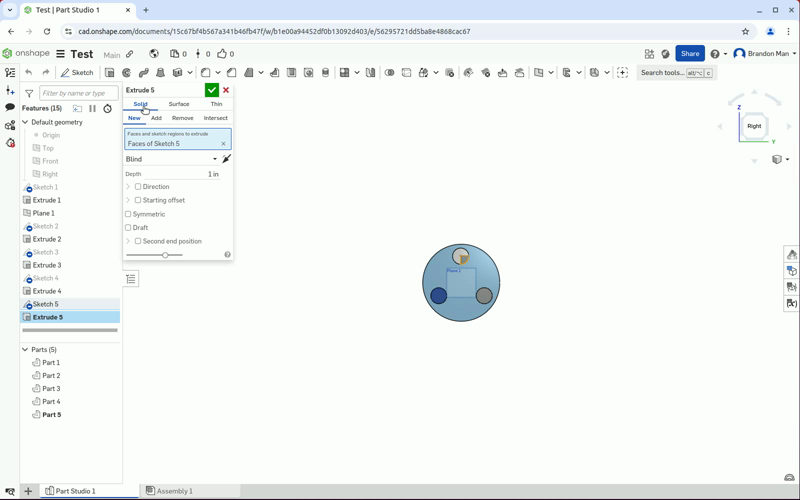
click(143, 106)
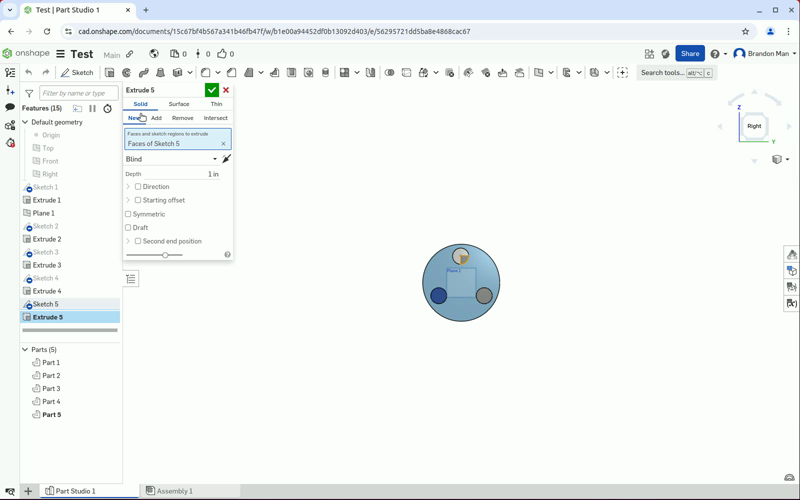
mouse_move(137, 120)
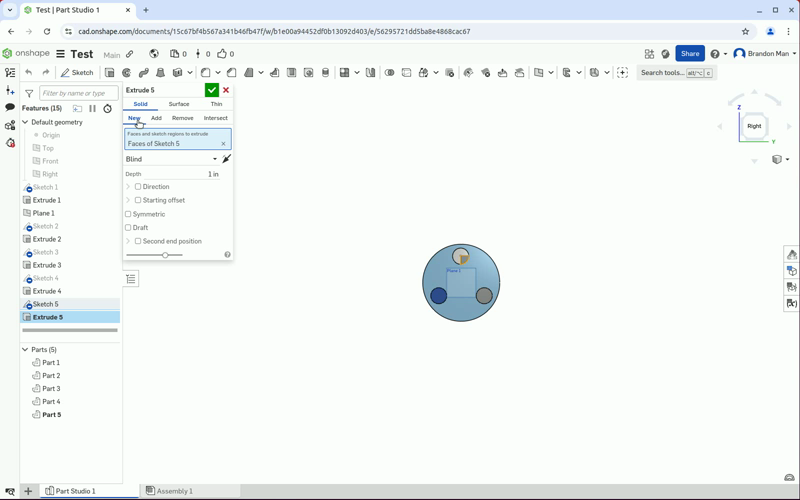
click(137, 120)
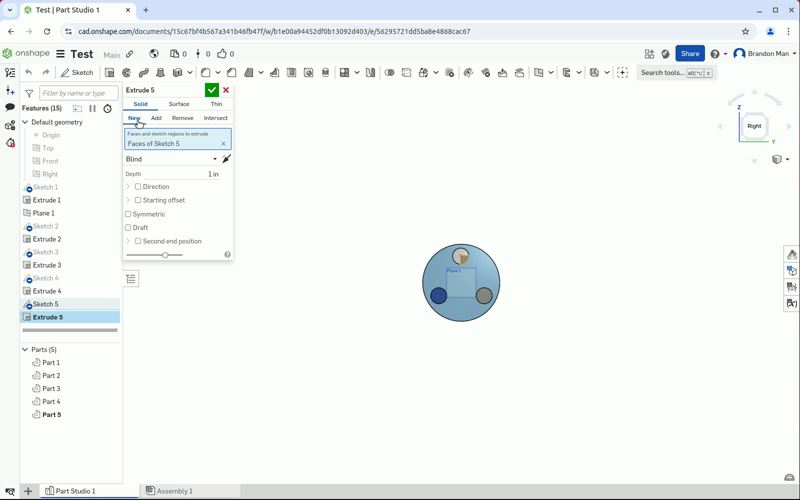
key(tab, 4)
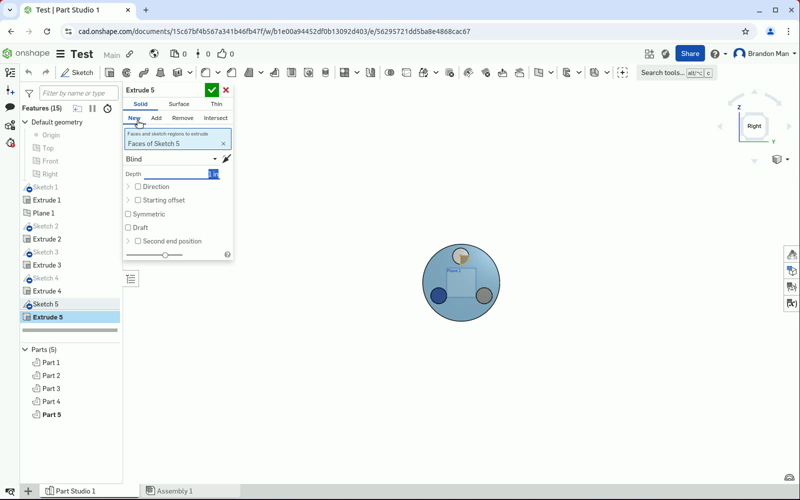
text(11.554)
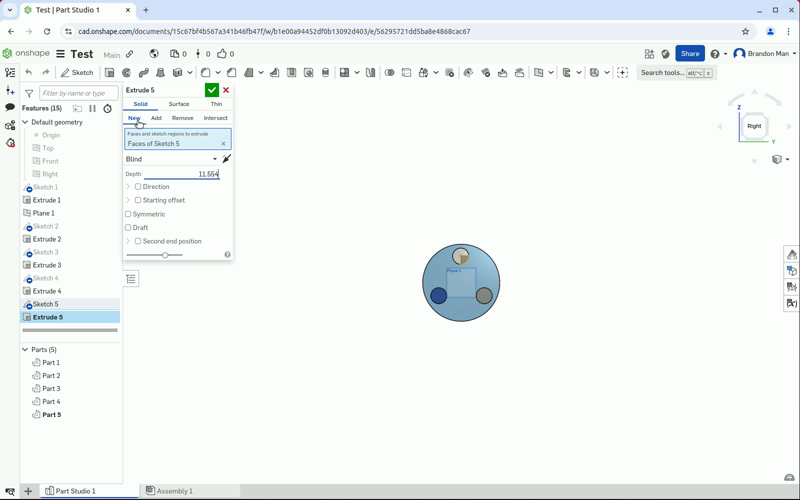
key(enter)
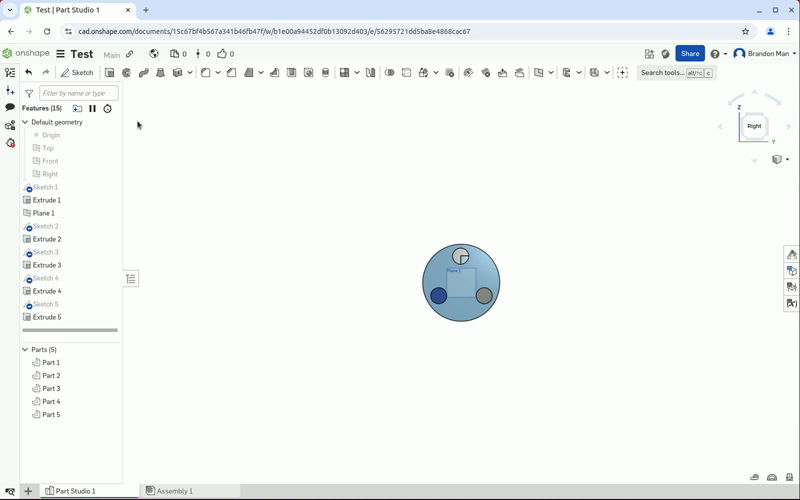
key(shift+h)
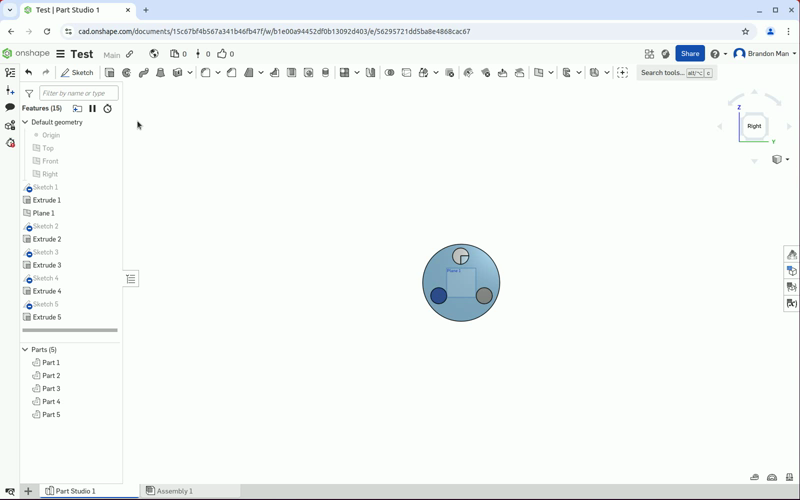
key(shift+h)
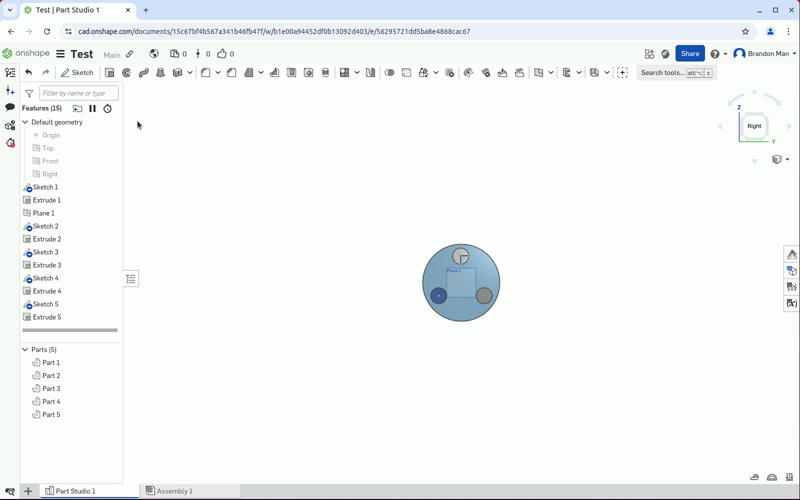
key(shift+7)
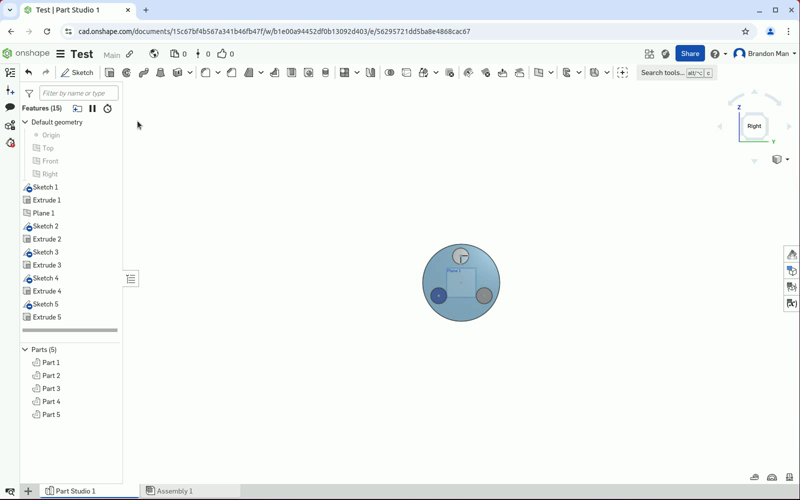
key(right, 2)
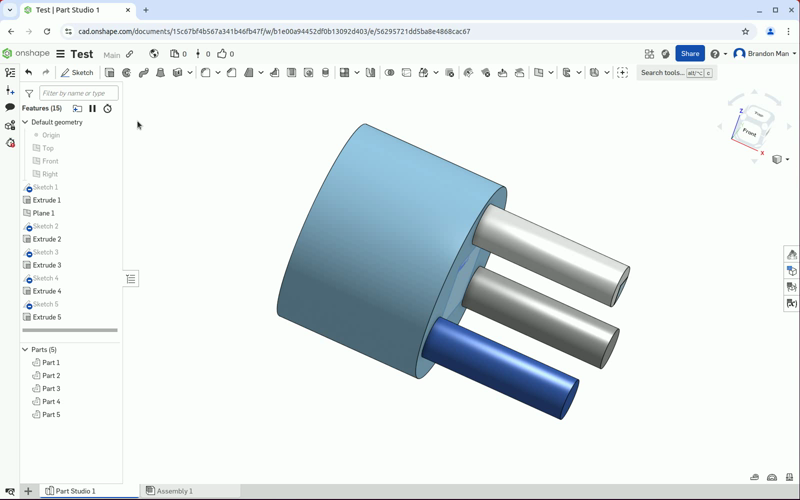
key(down, 2)
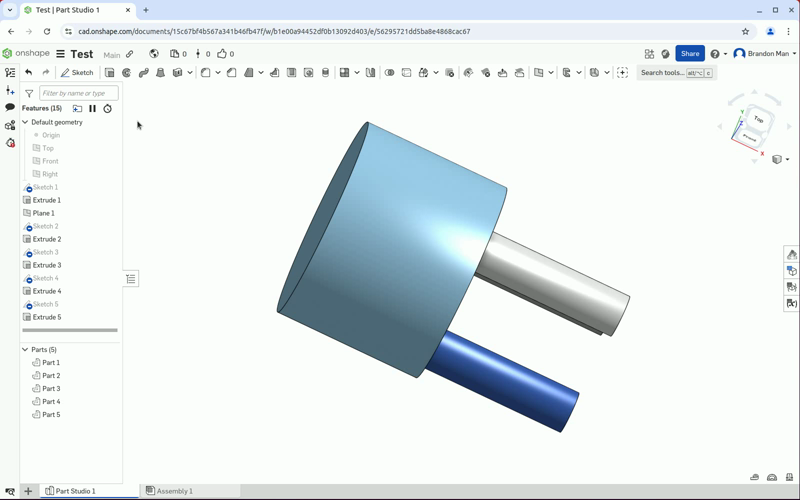
key(up, 2)
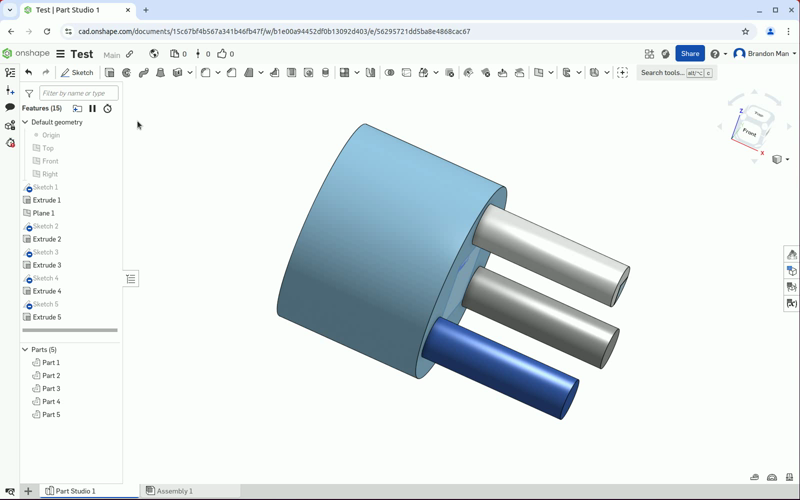
key(left, 2)
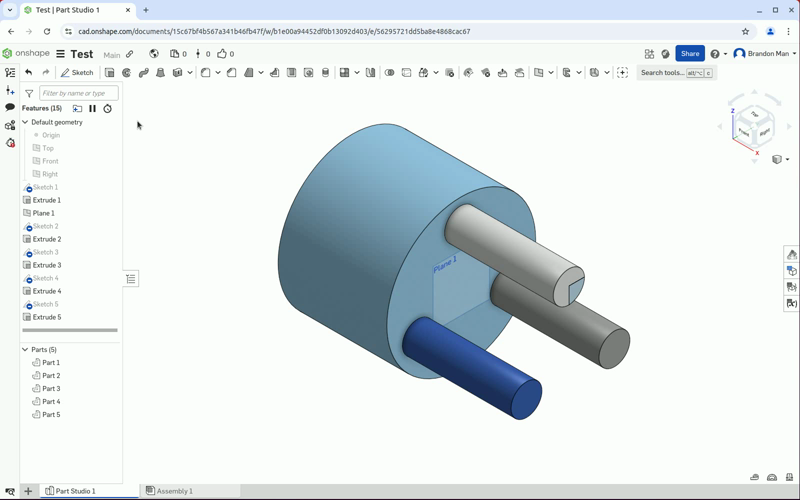
mouse_move(73, 189)
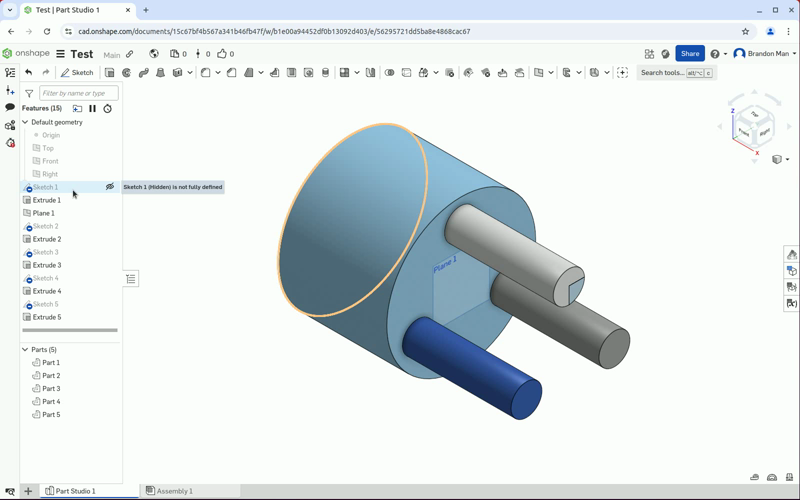
click(73, 189)